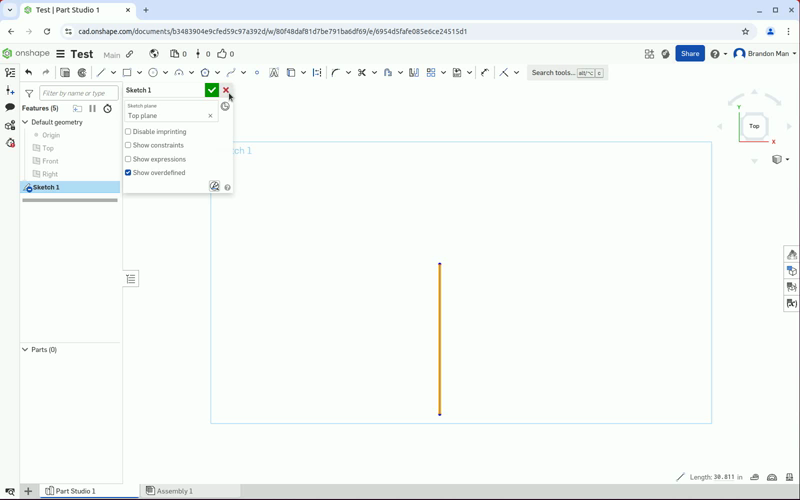
key(shift+h)
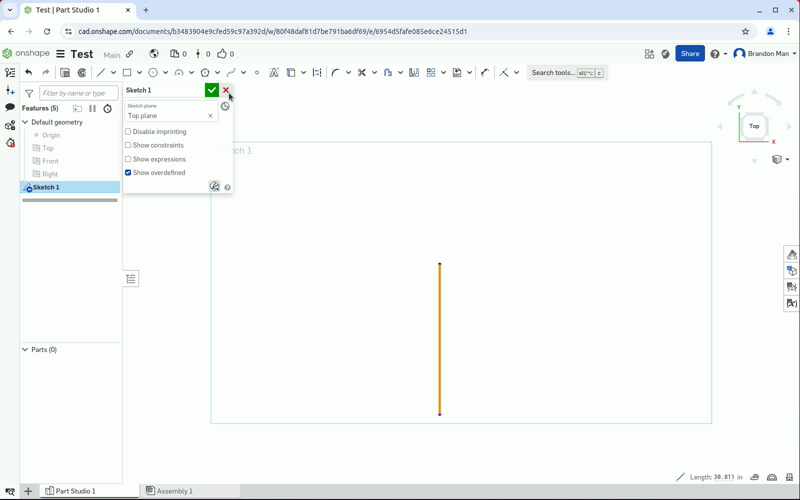
key(shift+s)
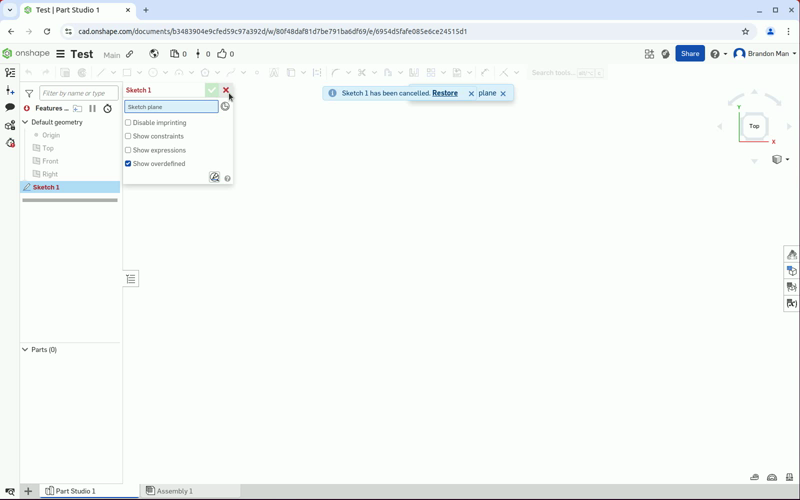
mouse_move(73, 150)
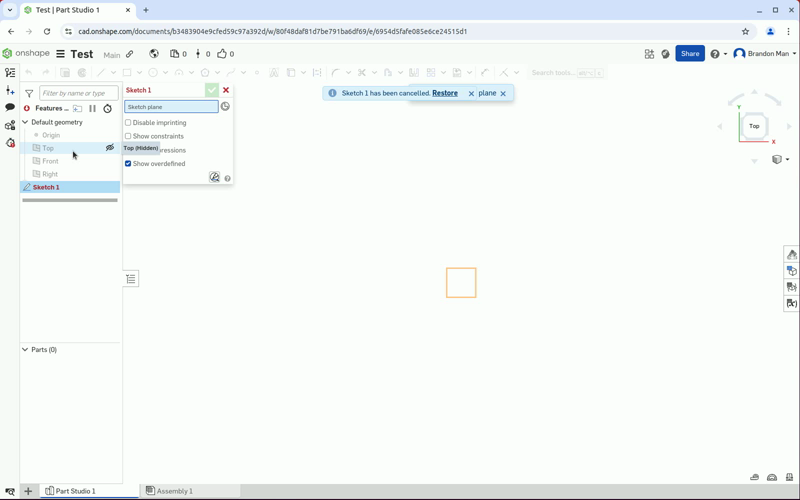
click(73, 150)
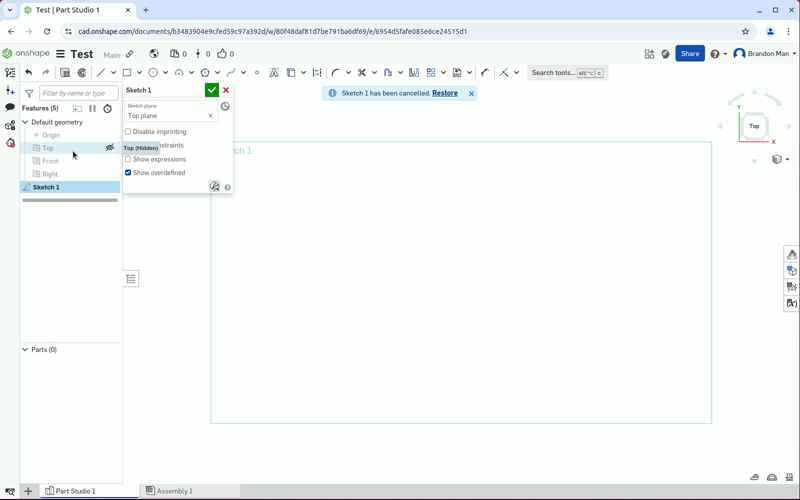
mouse_move(73, 352)
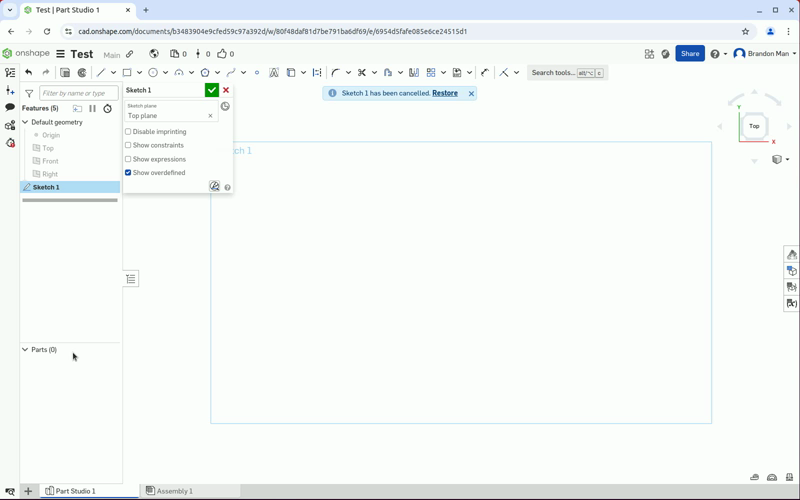
key(y)
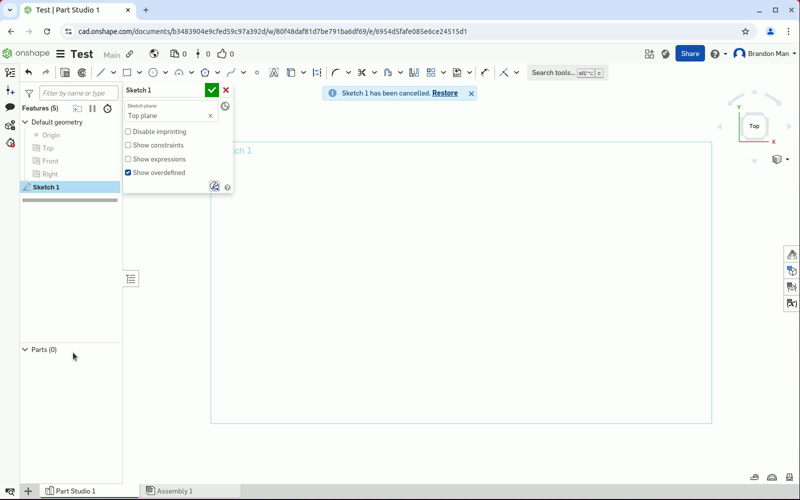
key(c)
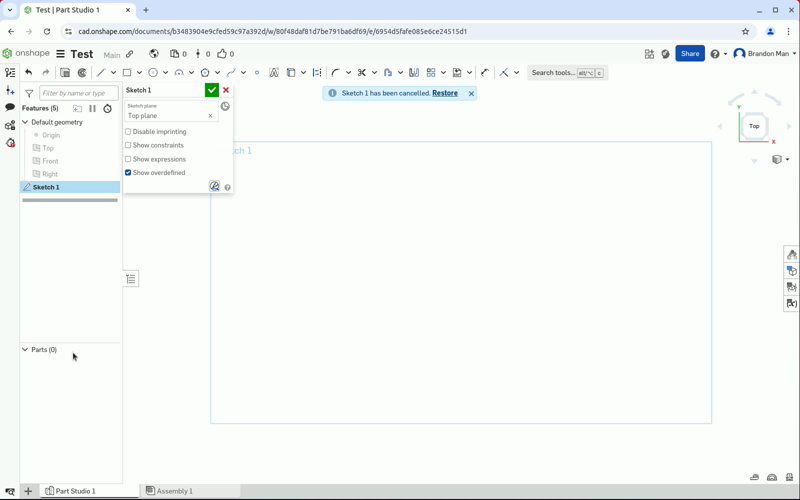
key_down(shift)
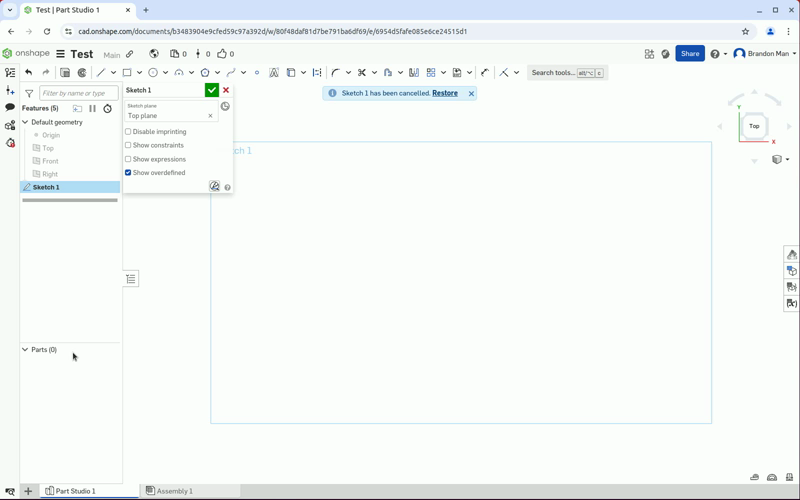
mouse_move(461, 282)
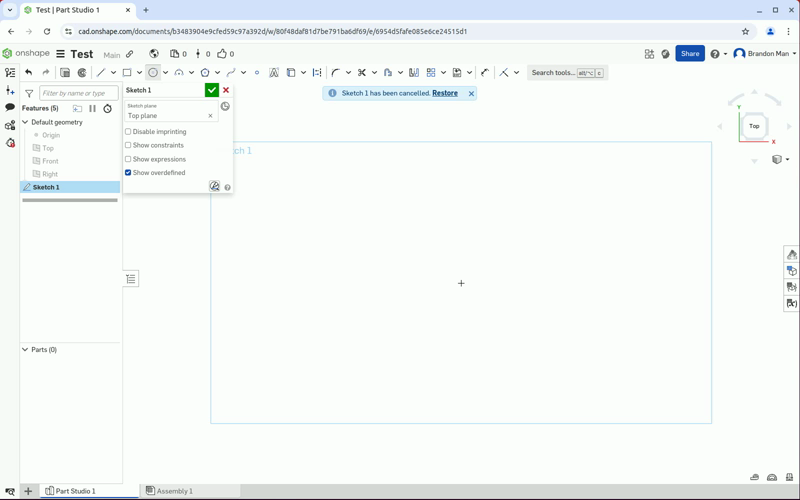
click(461, 282)
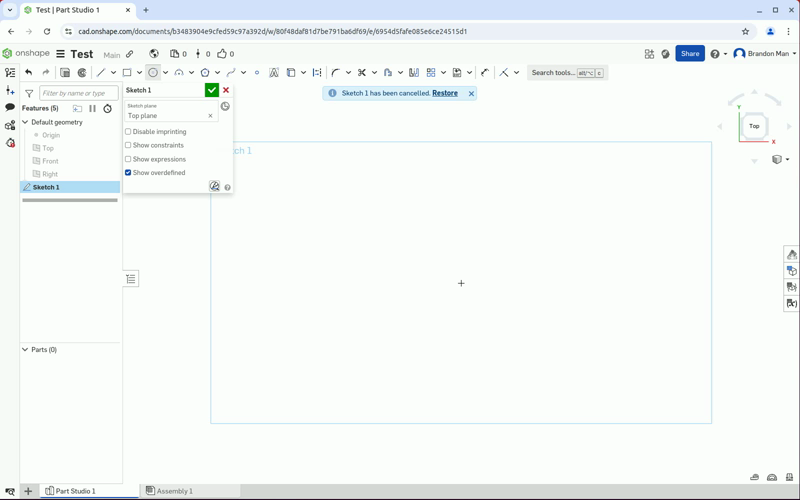
key_up(shift)
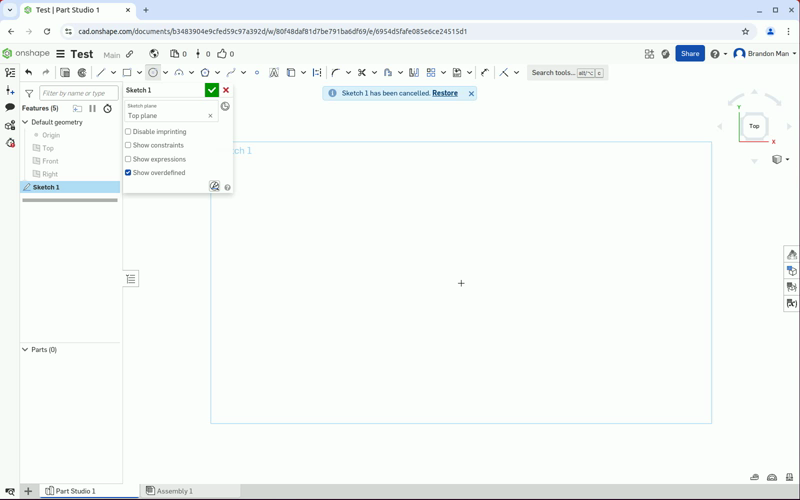
mouse_move(574, 282)
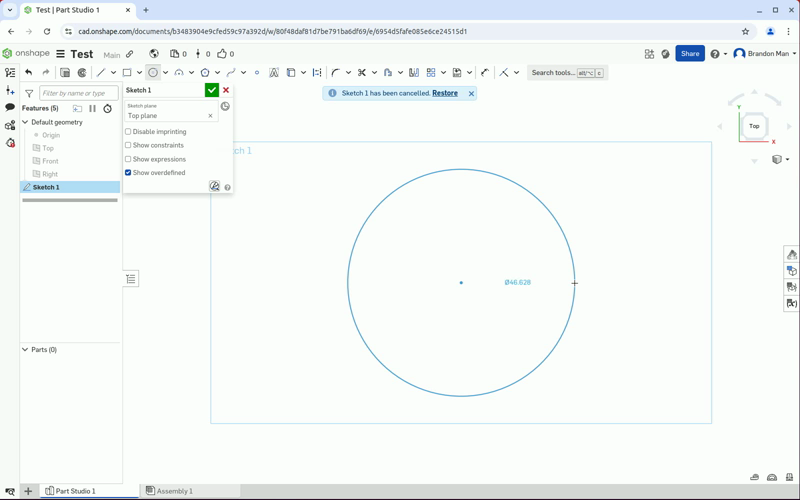
click(574, 282)
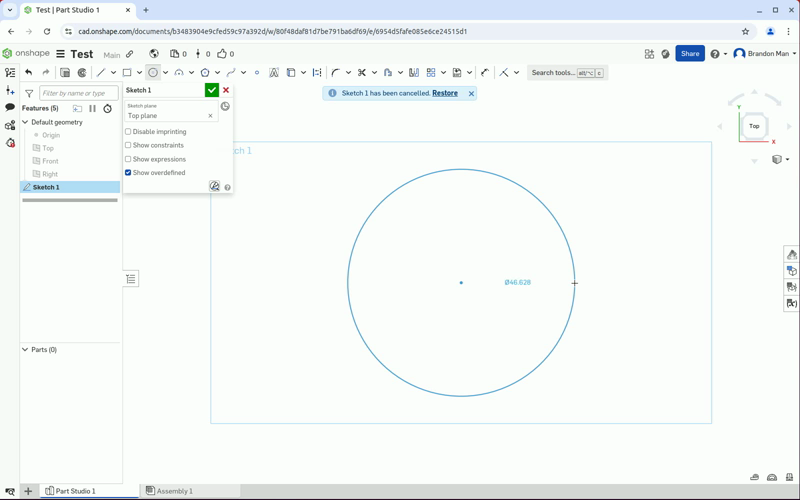
key(esc)
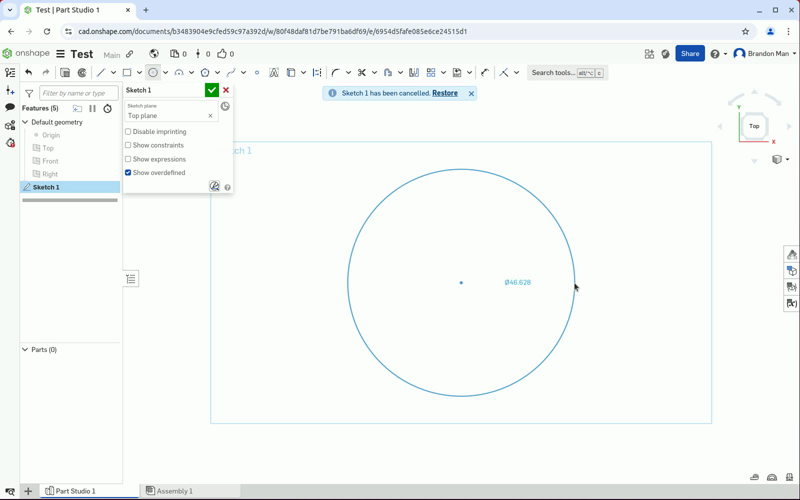
key(c)
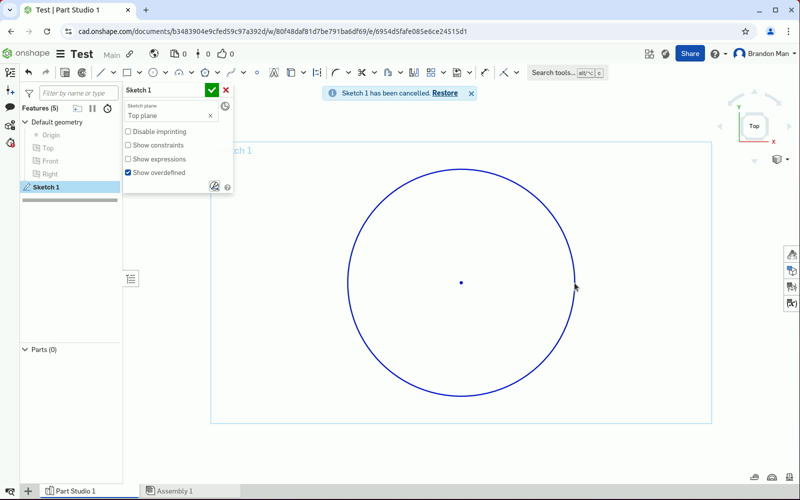
key_down(shift)
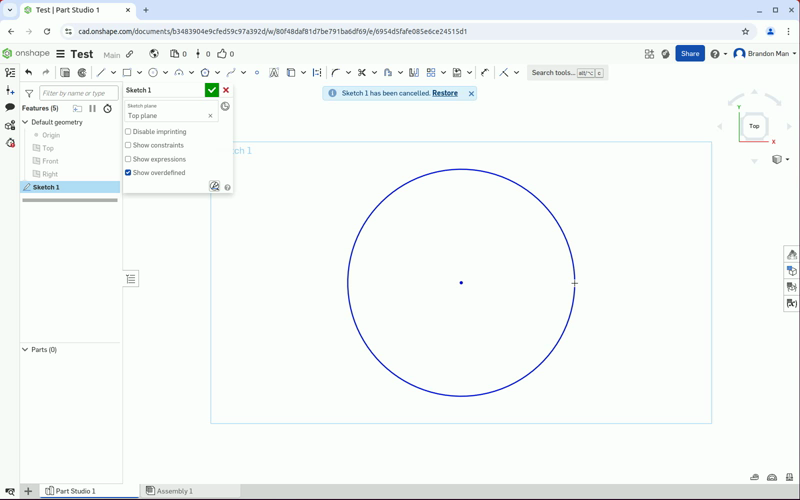
mouse_move(461, 282)
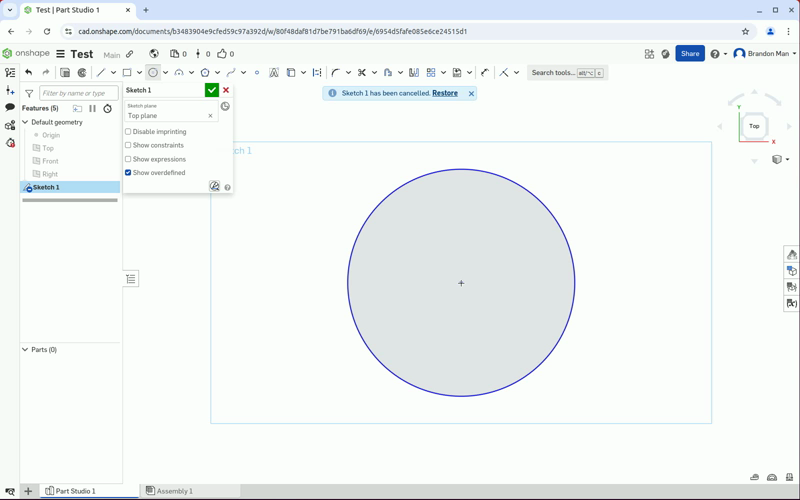
click(461, 282)
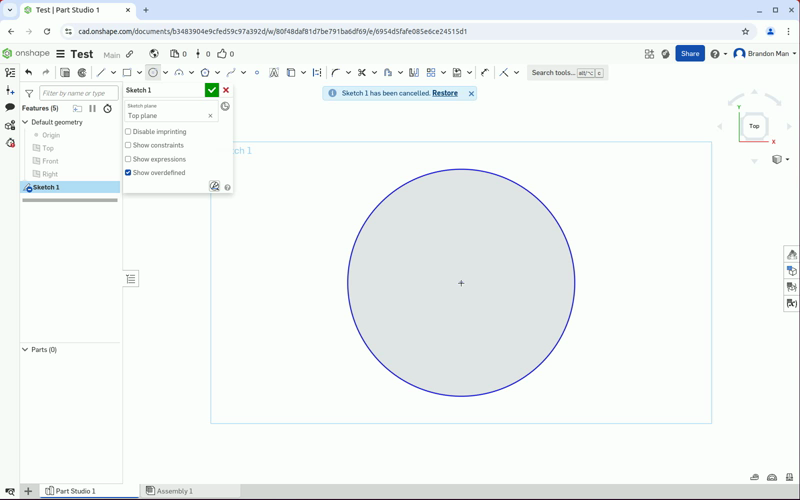
key_up(shift)
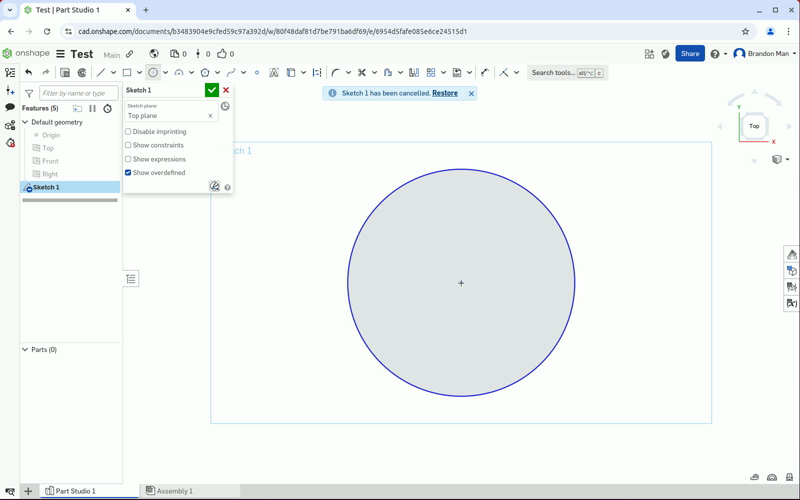
mouse_move(503, 282)
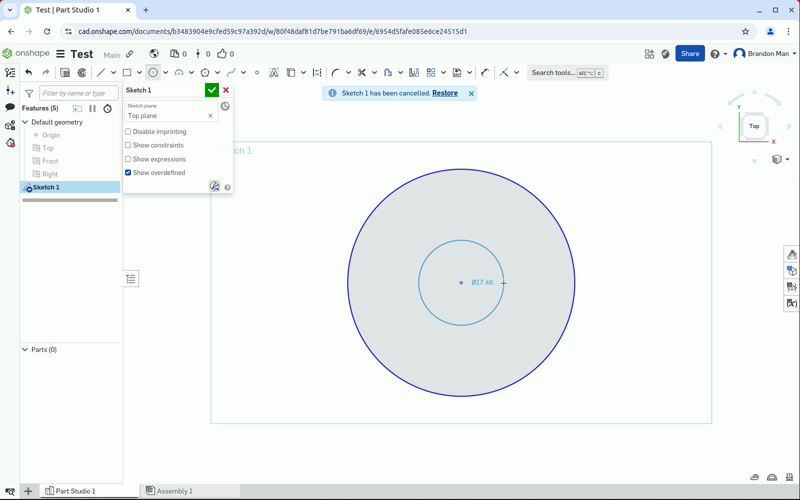
click(503, 282)
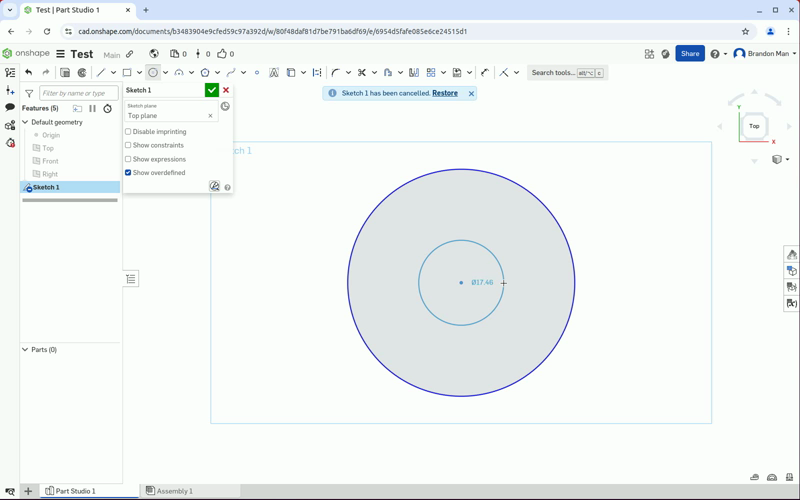
key(esc)
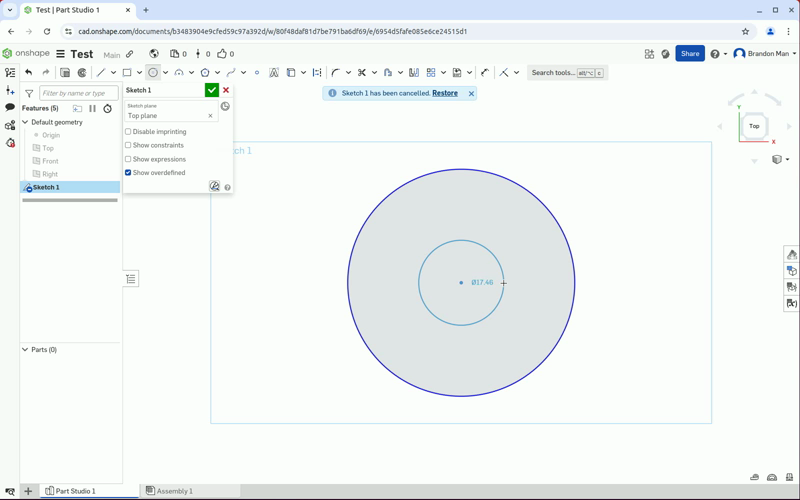
mouse_move(517, 249)
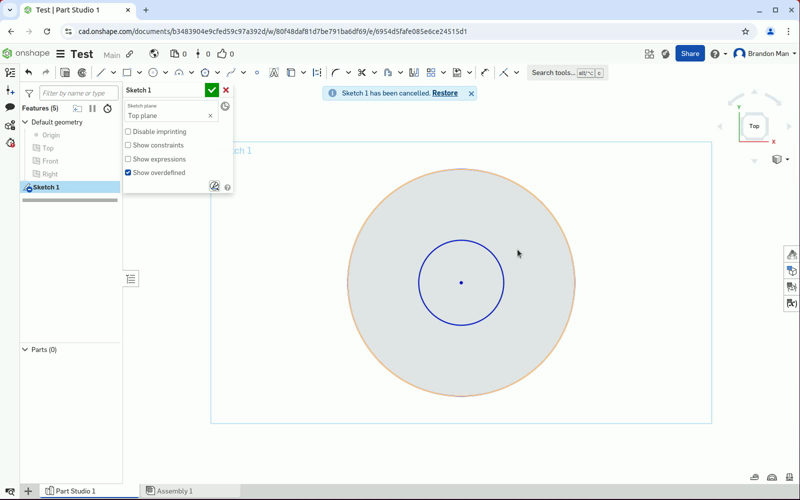
click(517, 249)
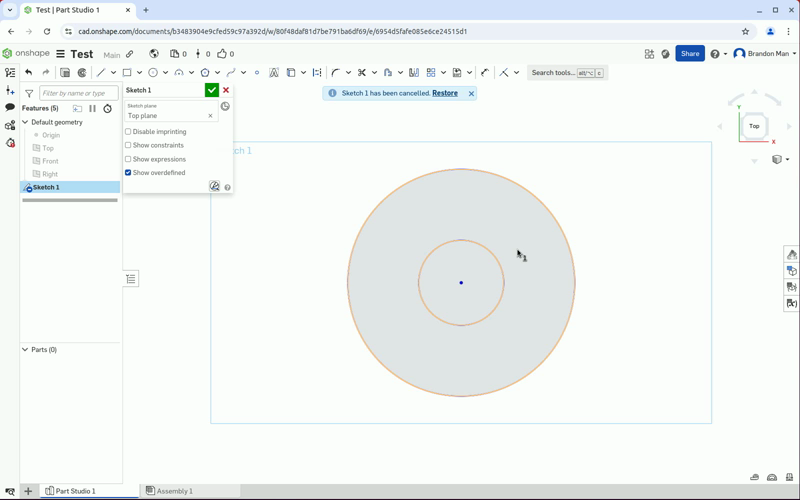
mouse_move(73, 352)
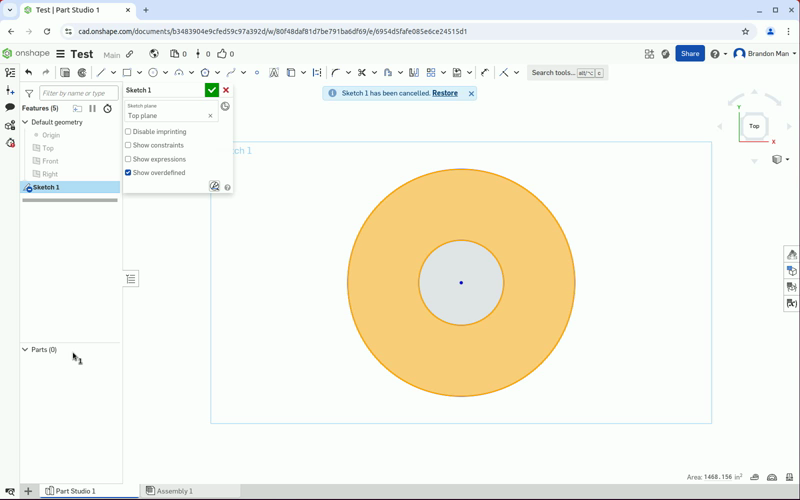
key(shift+y)
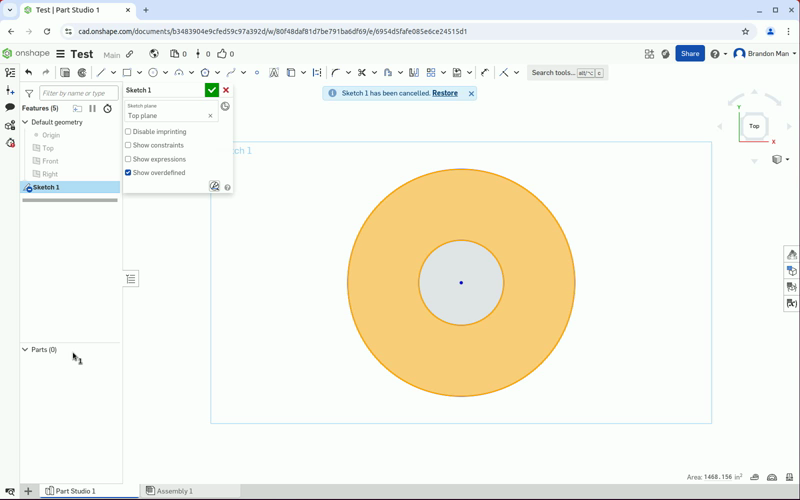
key(shift+e)
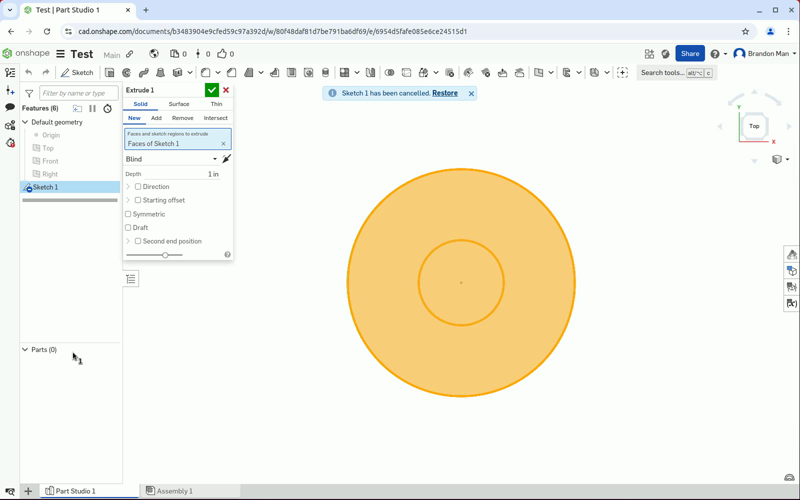
mouse_move(143, 106)
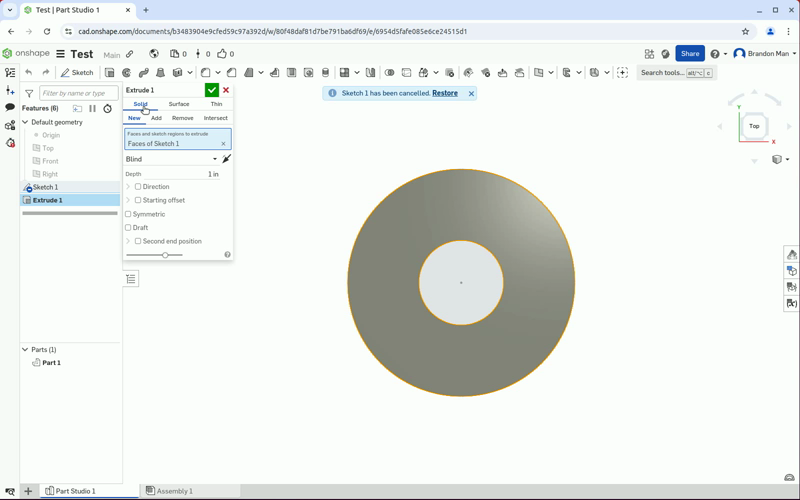
click(143, 106)
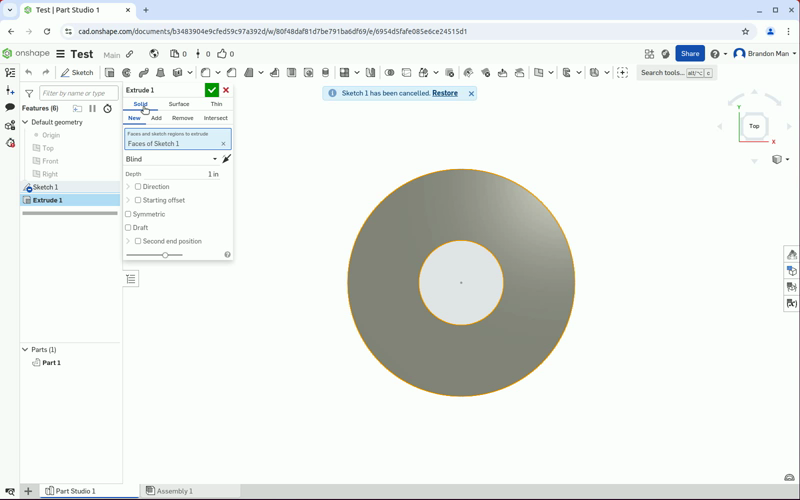
mouse_move(137, 120)
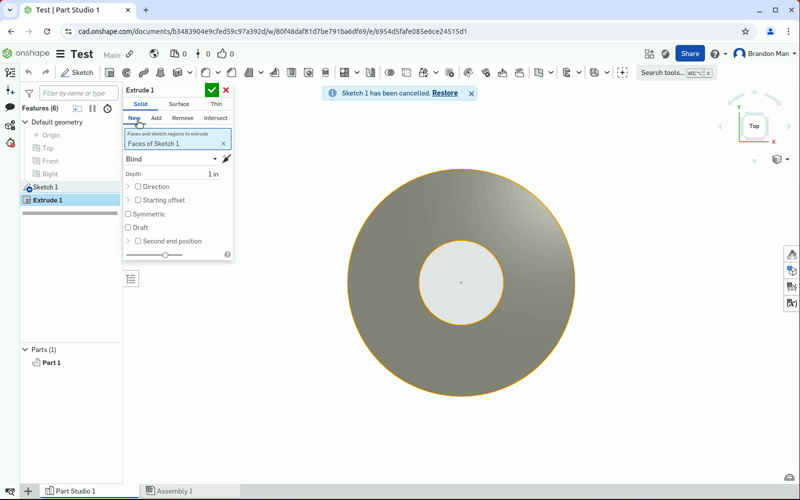
click(137, 120)
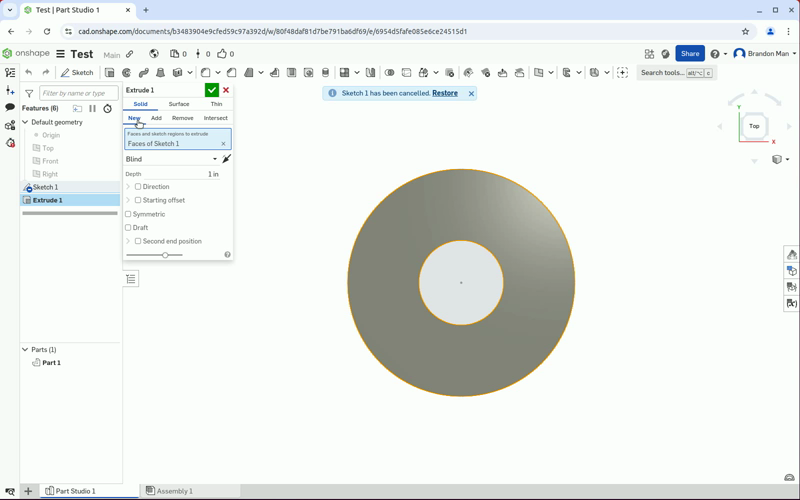
key(tab, 4)
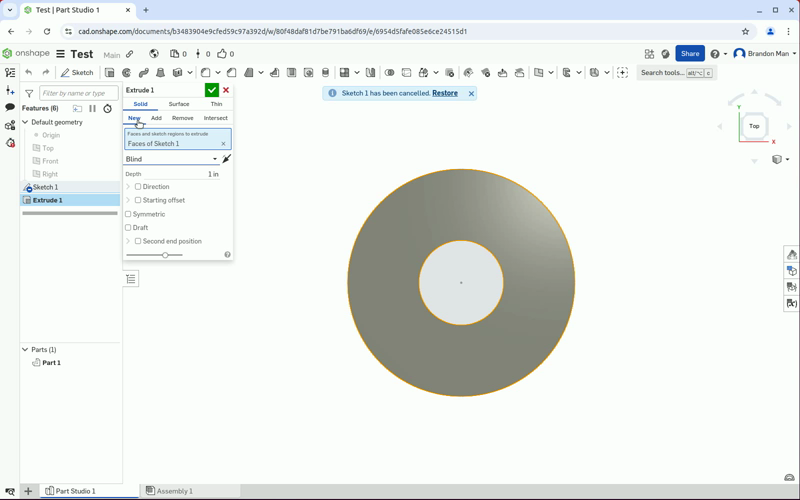
text(1.685)
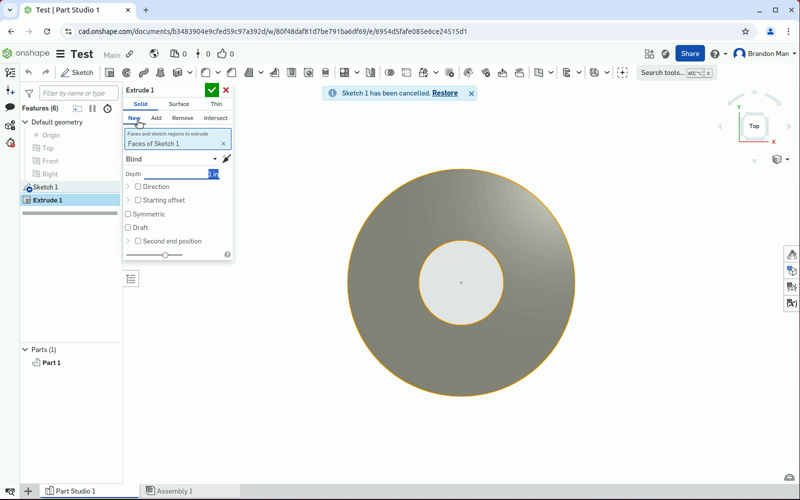
key(enter)
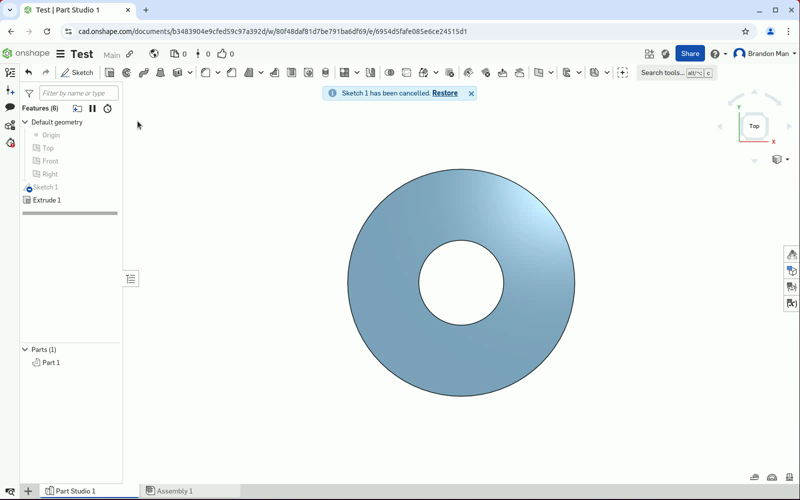
key(shift+h)
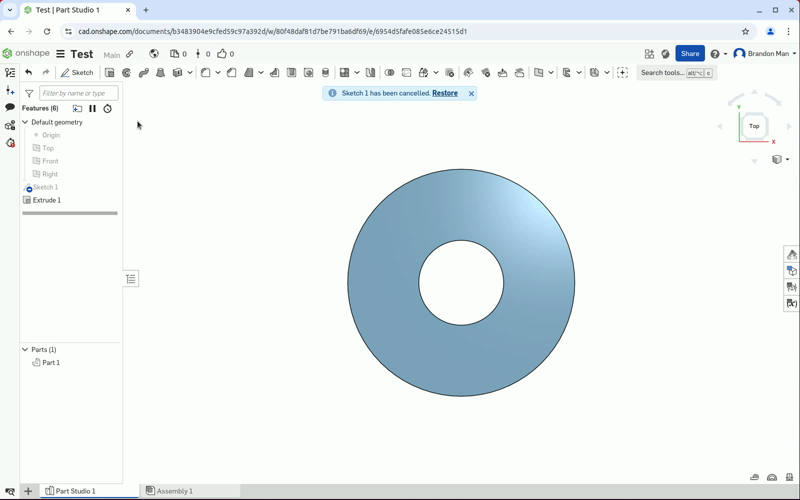
key(shift+h)
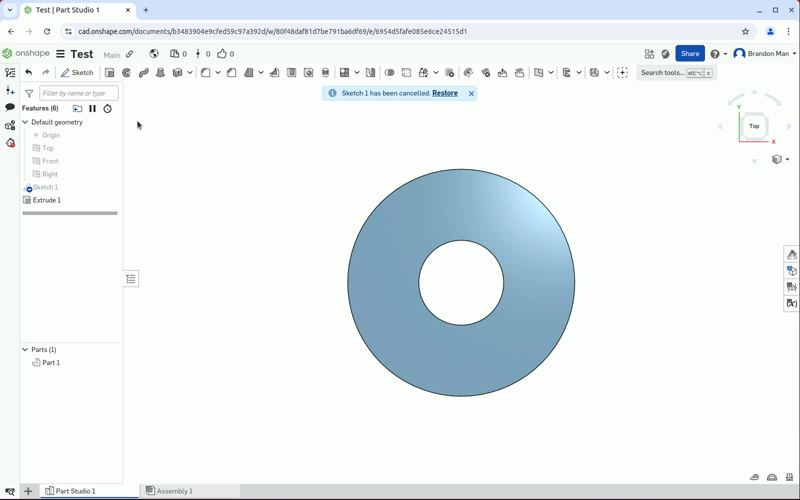
mouse_move(73, 189)
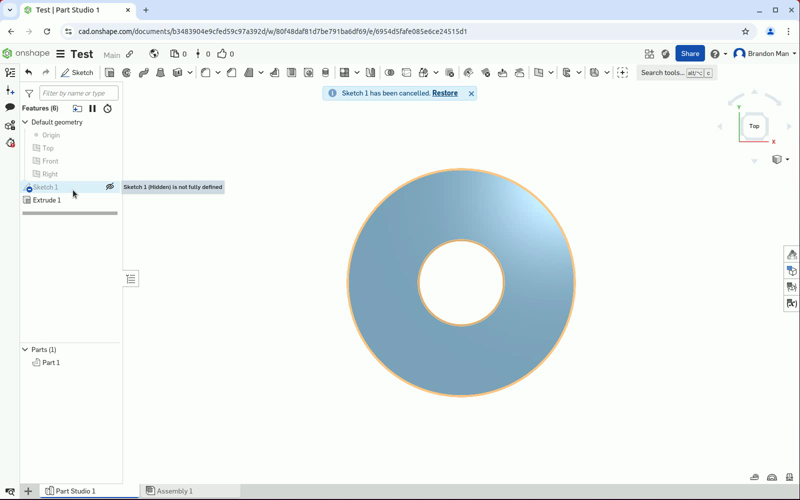
click(73, 189)
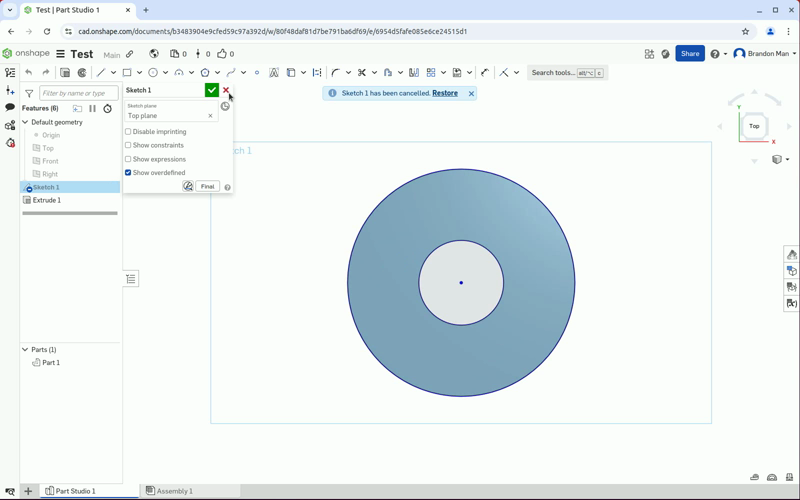
mouse_move(229, 92)
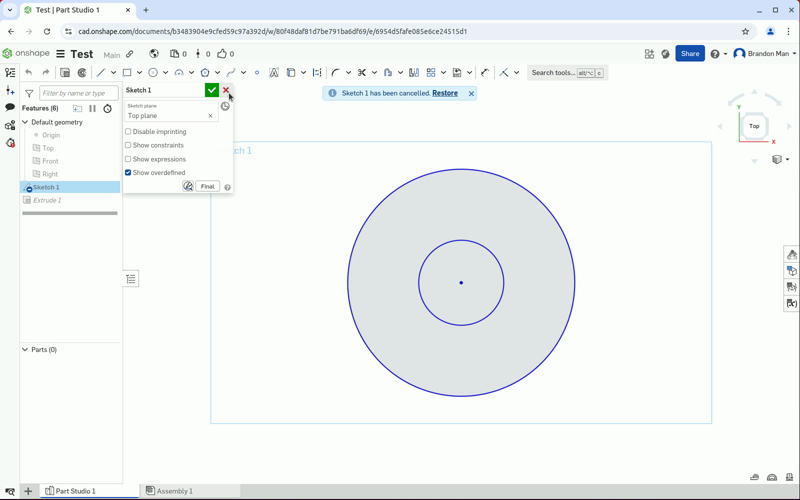
click(229, 92)
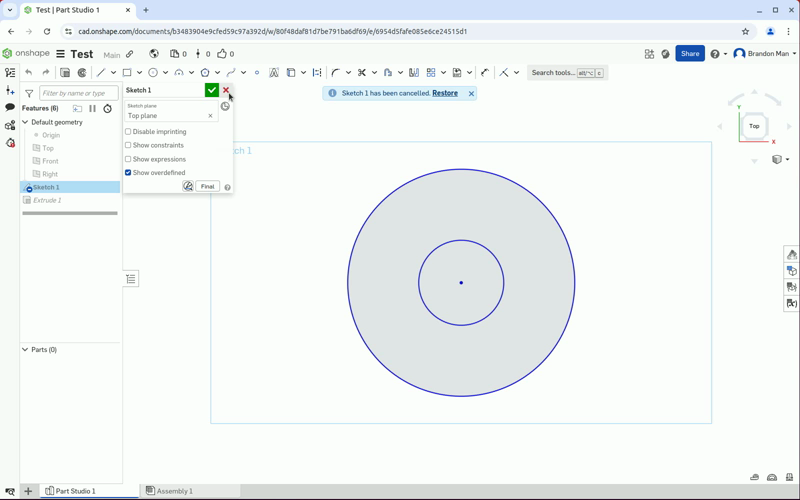
key(shift+s)
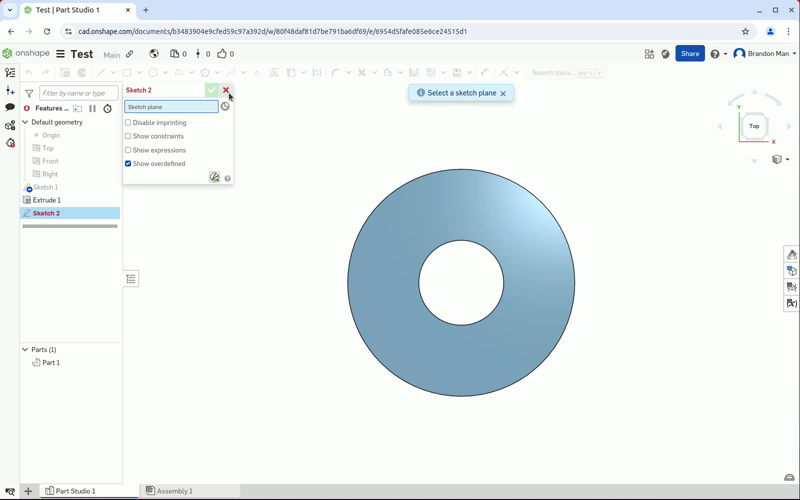
mouse_move(73, 150)
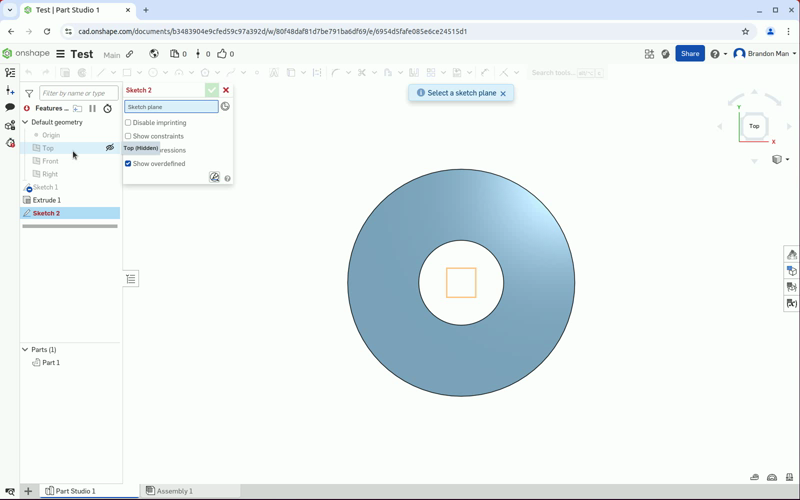
click(73, 150)
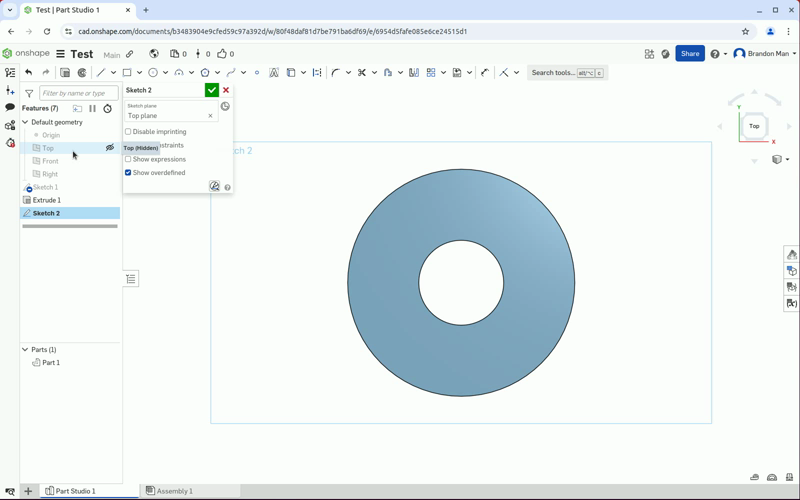
mouse_move(73, 352)
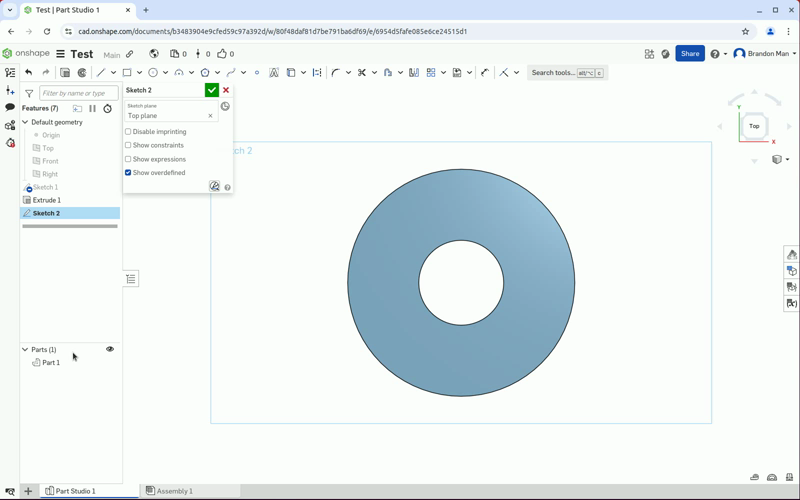
key(y)
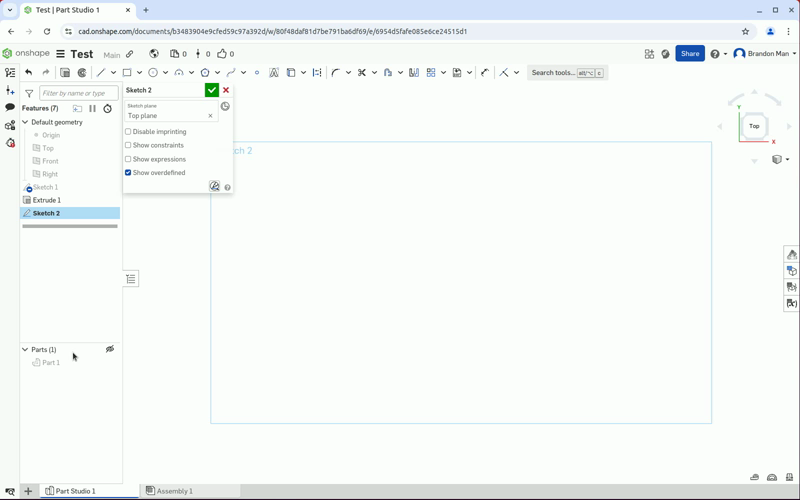
key(c)
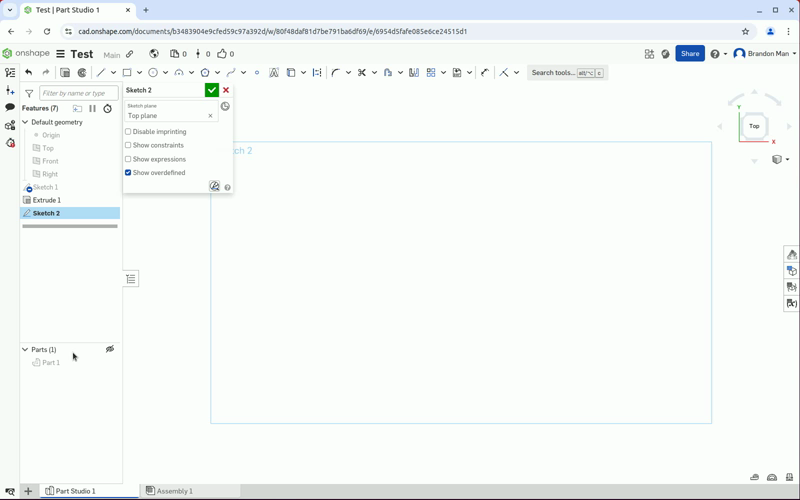
key_down(shift)
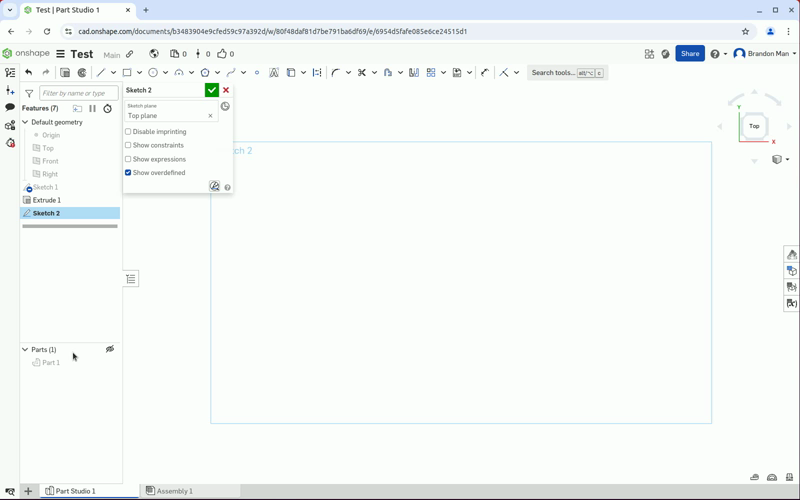
mouse_move(461, 282)
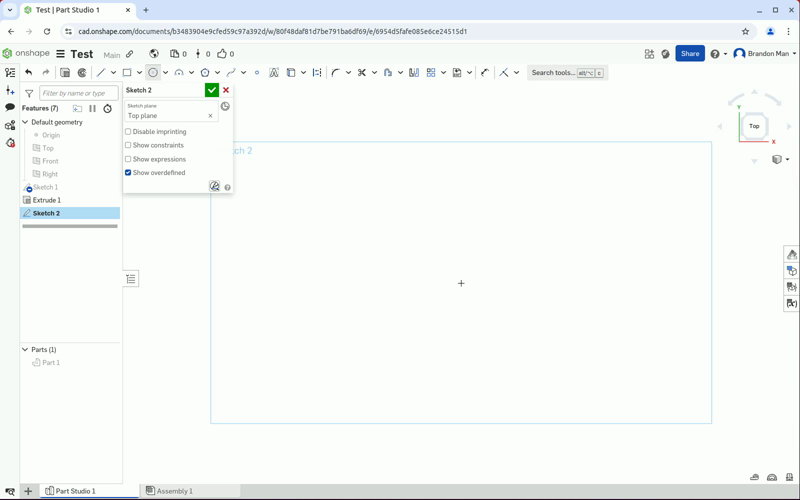
click(461, 282)
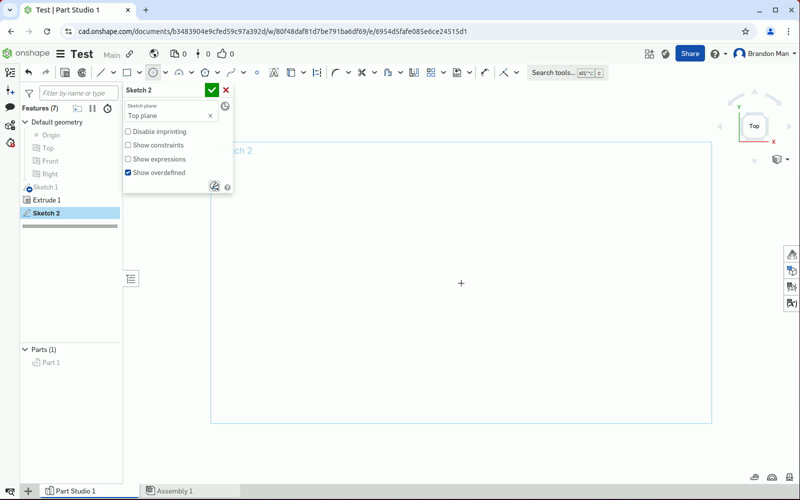
key_up(shift)
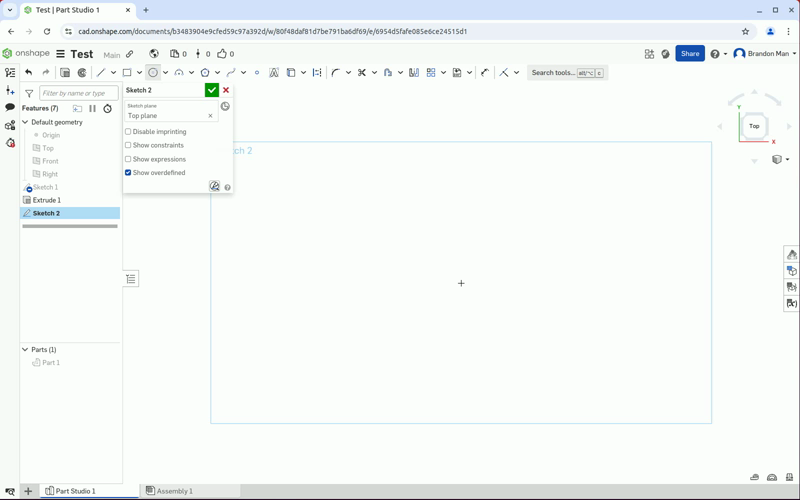
mouse_move(494, 282)
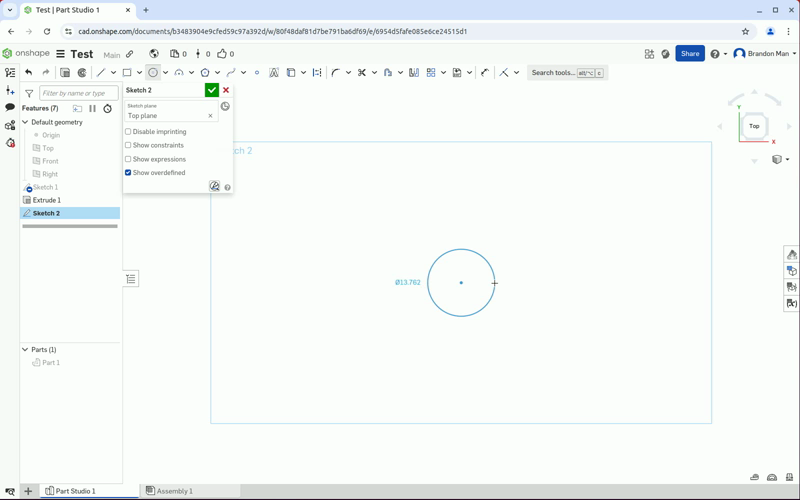
click(494, 282)
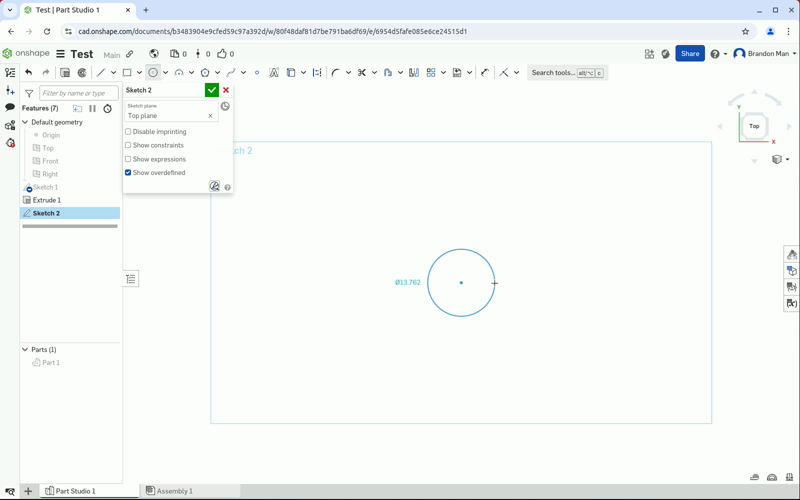
key(esc)
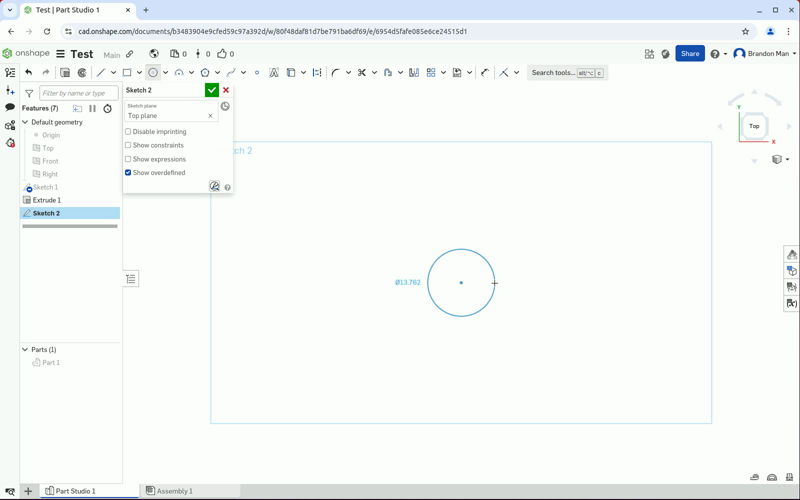
key(c)
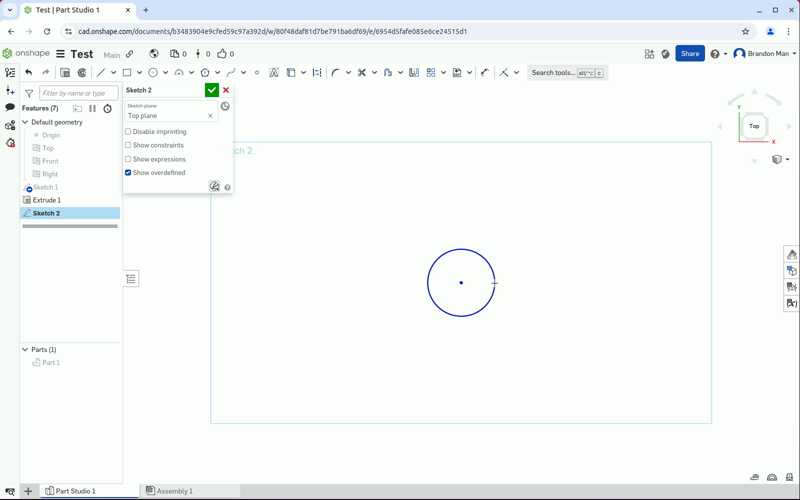
key_down(shift)
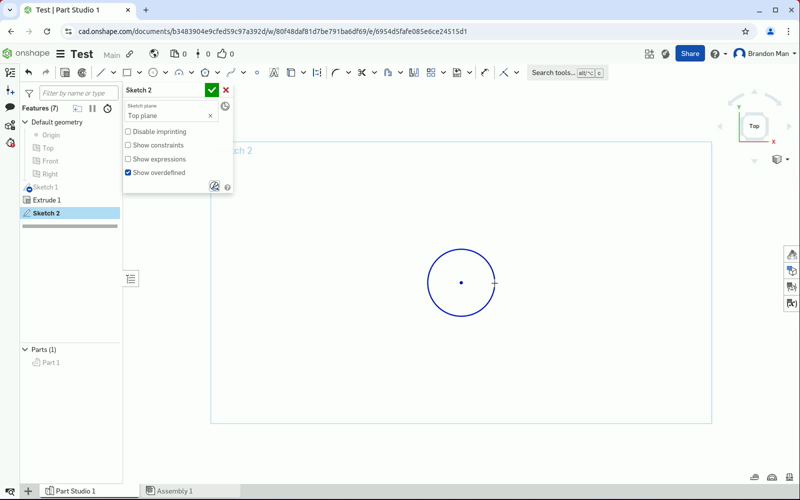
mouse_move(461, 282)
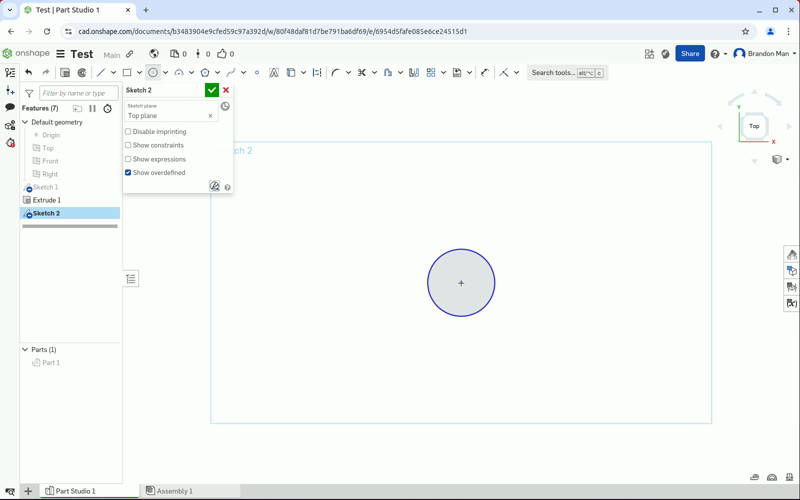
click(461, 282)
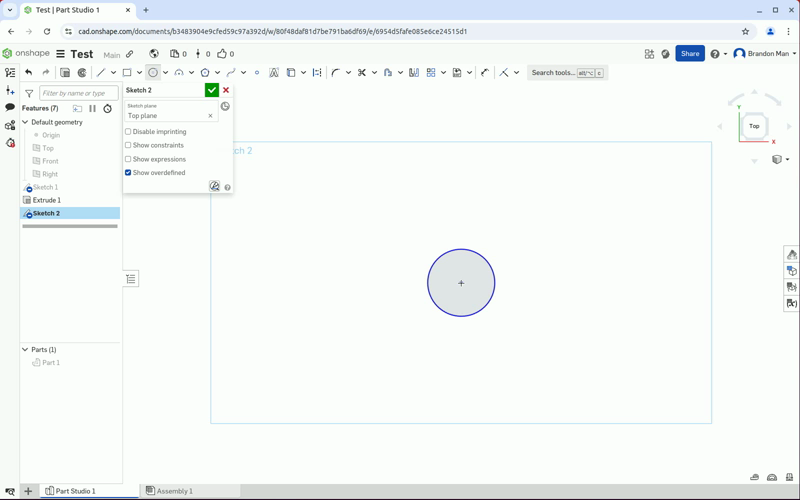
key_up(shift)
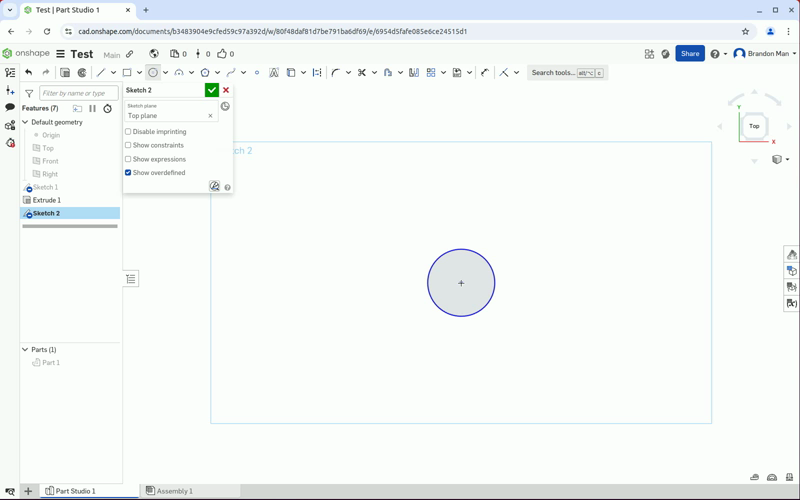
mouse_move(467, 282)
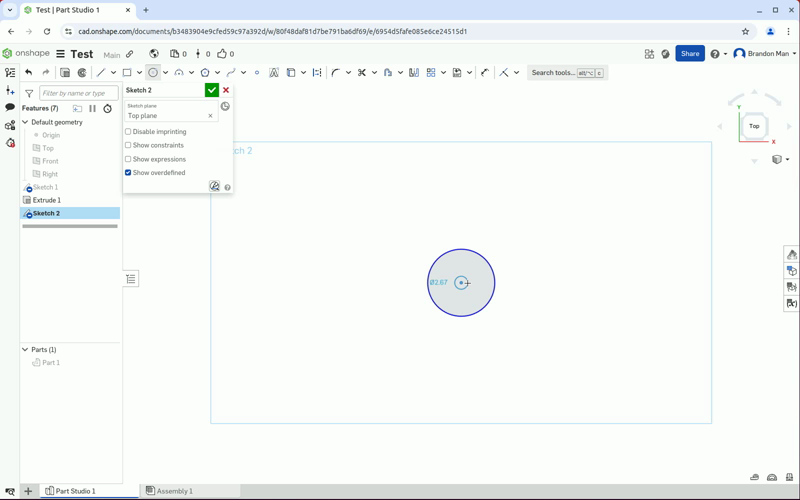
click(467, 282)
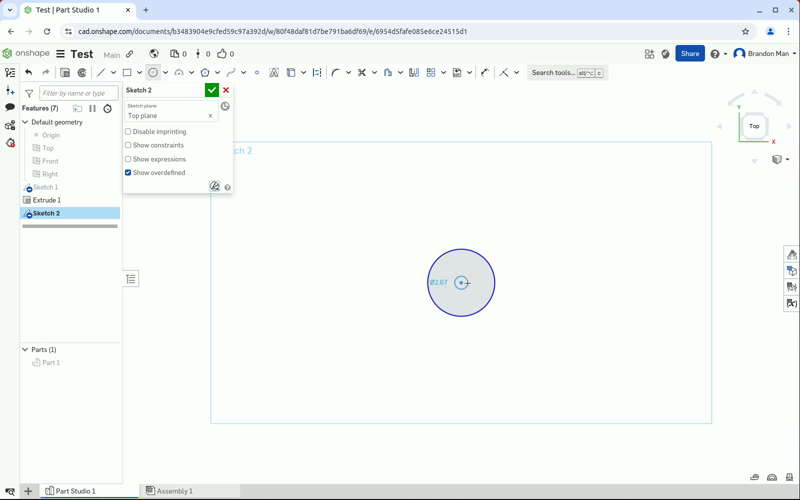
key(esc)
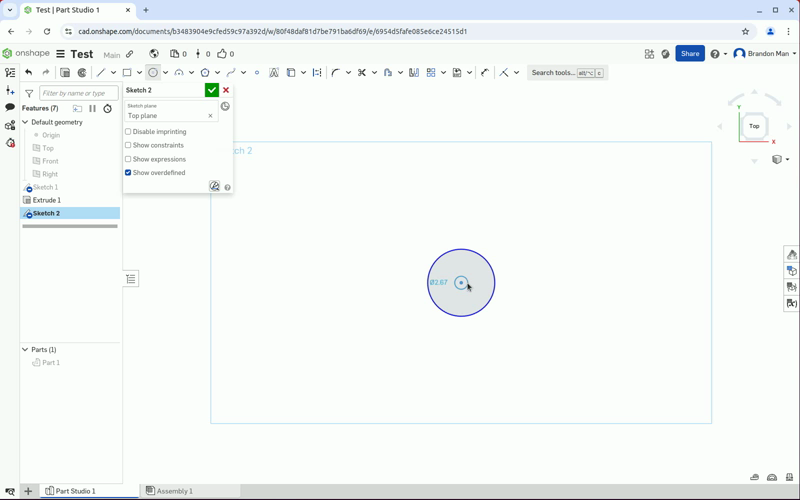
mouse_move(465, 307)
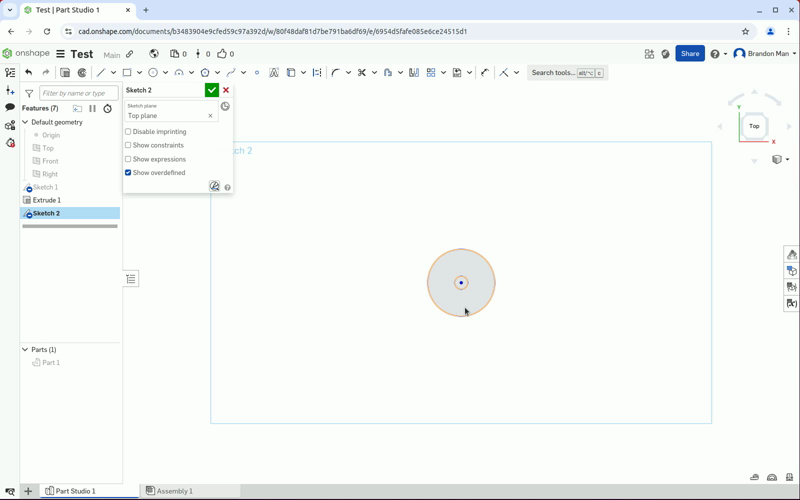
click(465, 307)
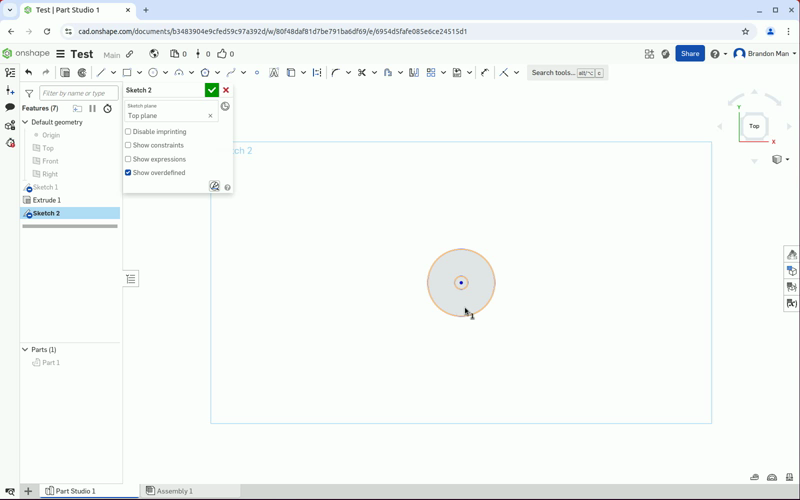
mouse_move(73, 352)
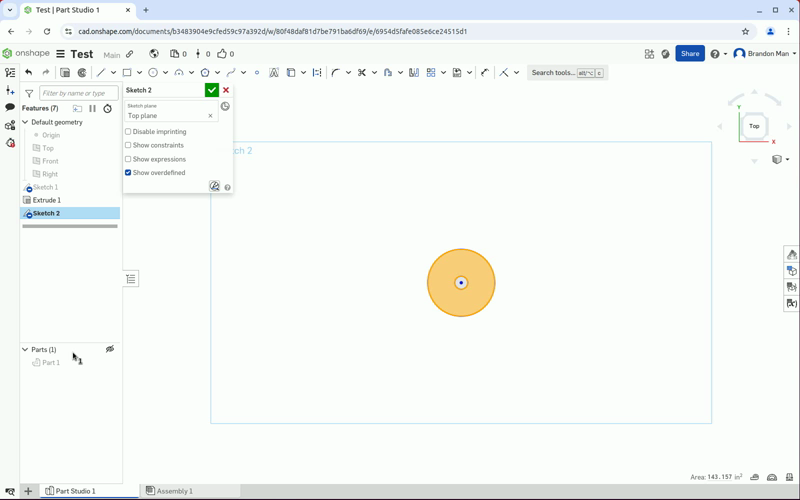
key(shift+y)
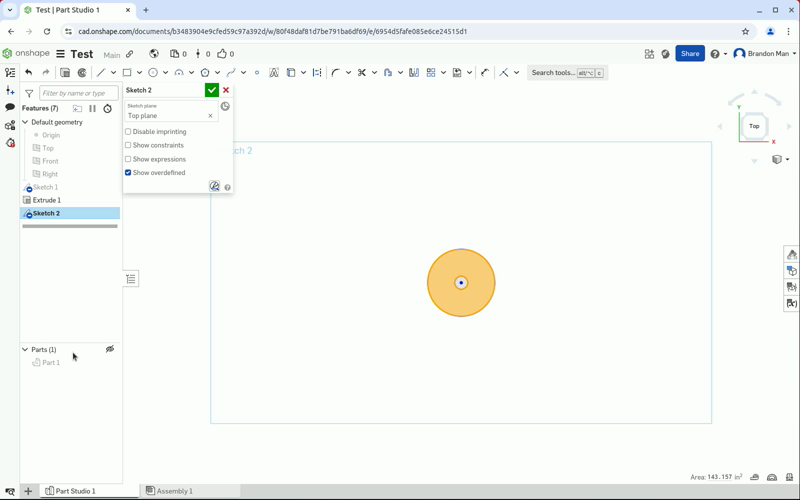
key(shift+e)
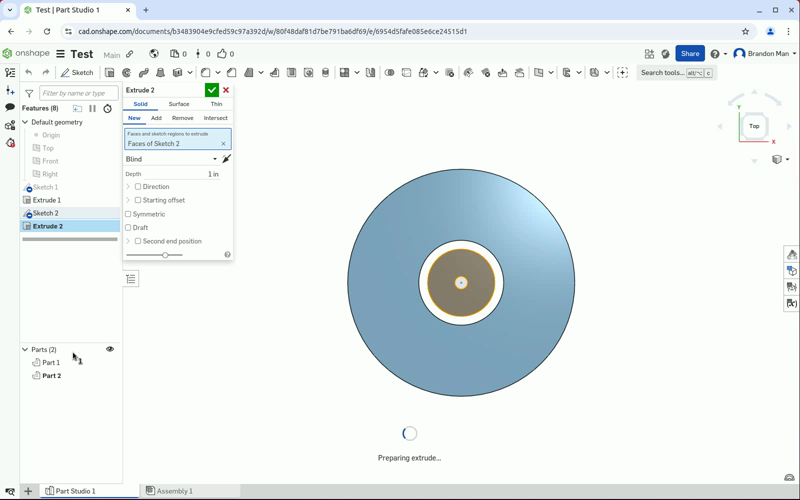
mouse_move(143, 106)
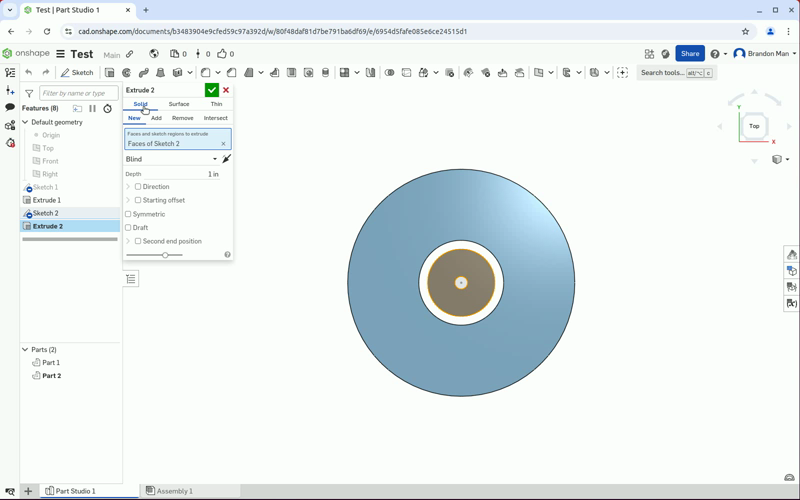
click(143, 106)
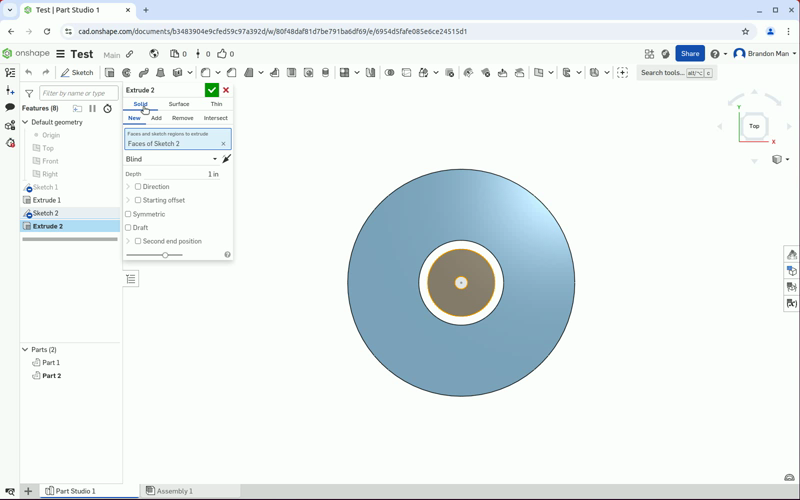
mouse_move(137, 120)
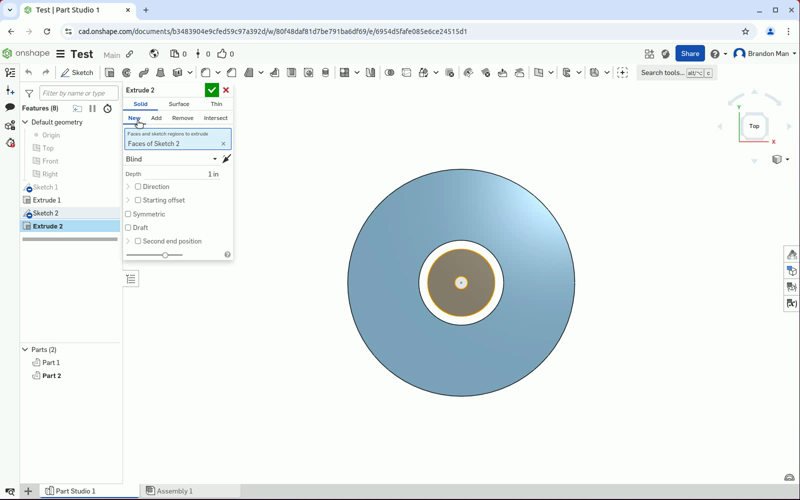
click(137, 120)
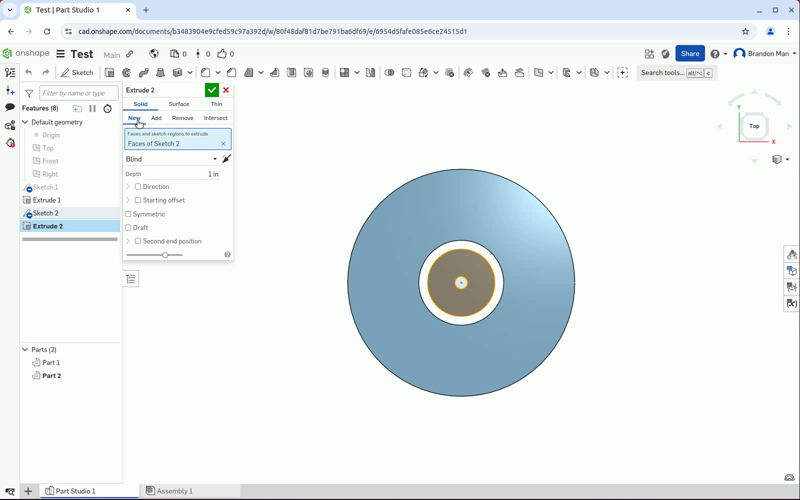
key(tab, 4)
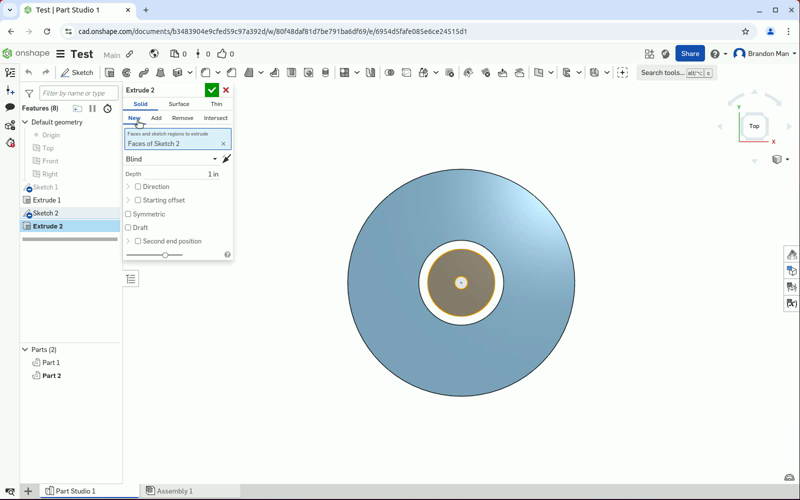
text(1.685)
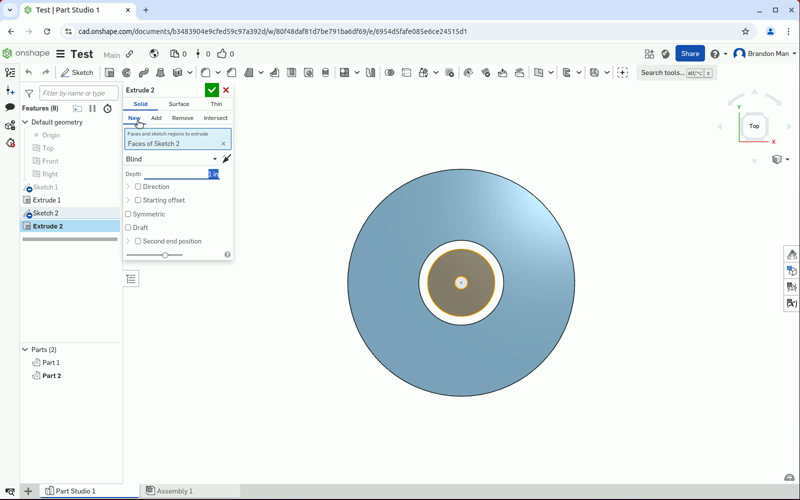
key(enter)
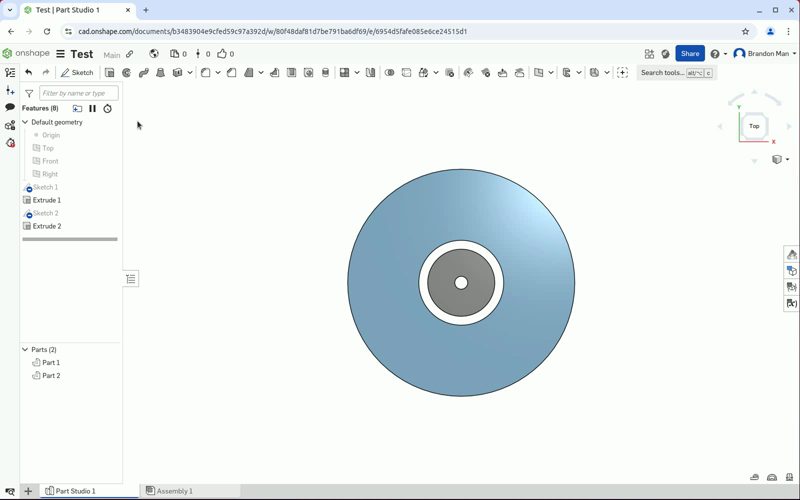
key(shift+h)
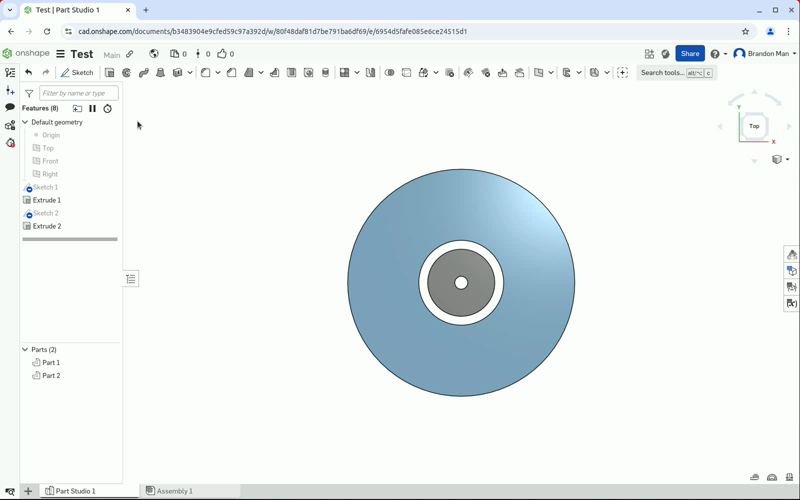
key(shift+h)
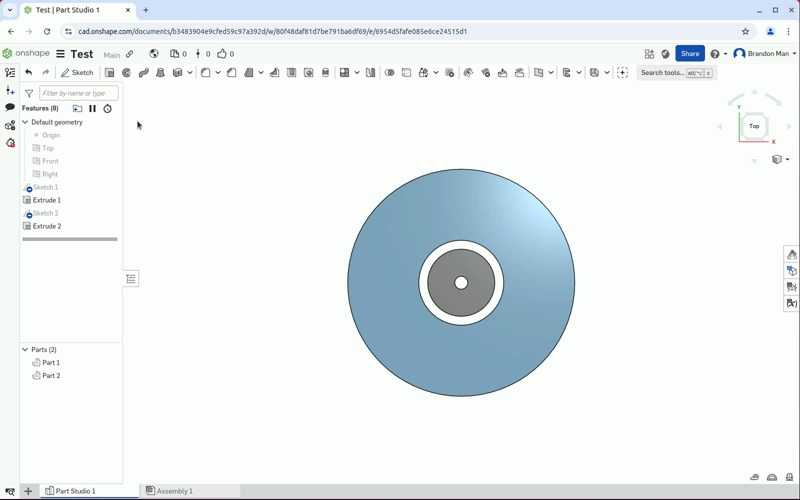
mouse_move(73, 189)
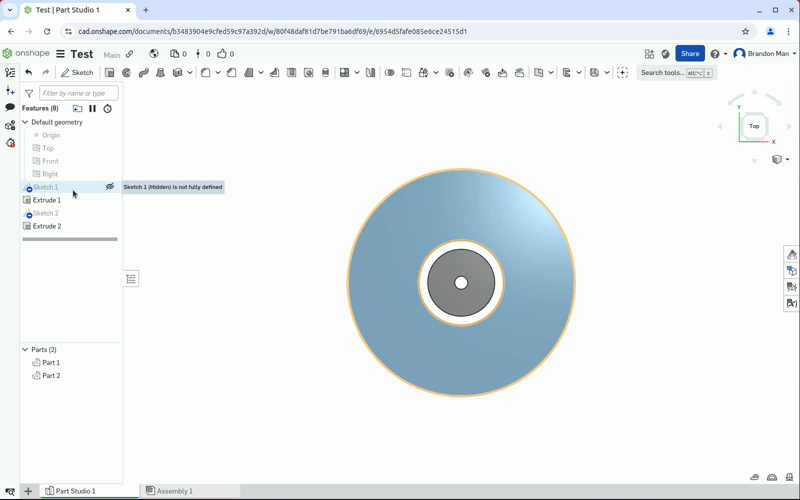
click(73, 189)
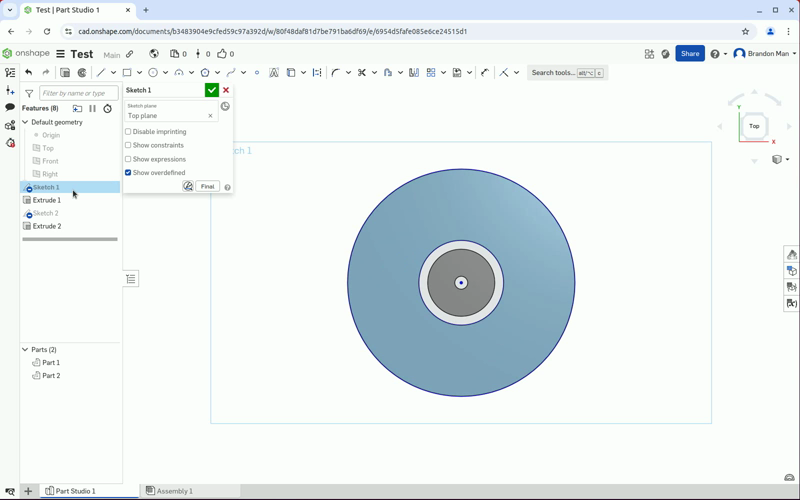
mouse_move(229, 92)
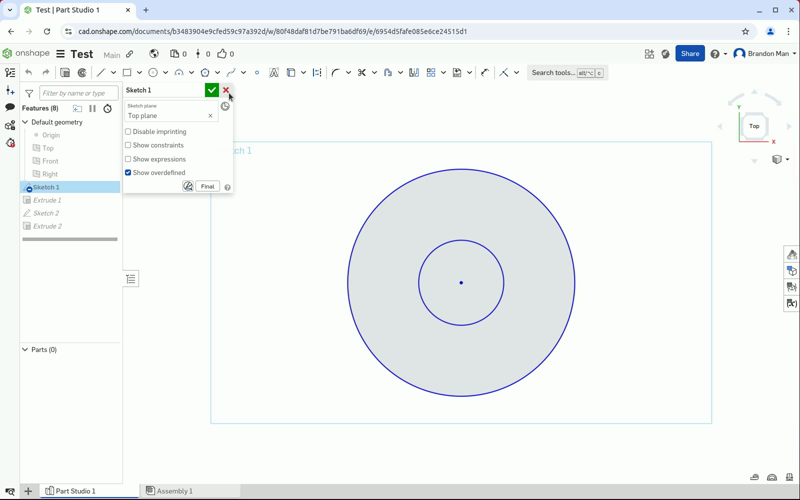
click(229, 92)
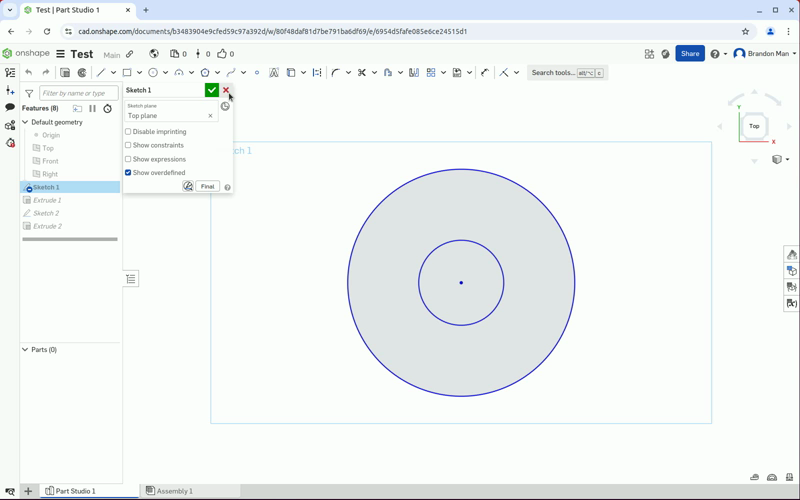
key(shift+s)
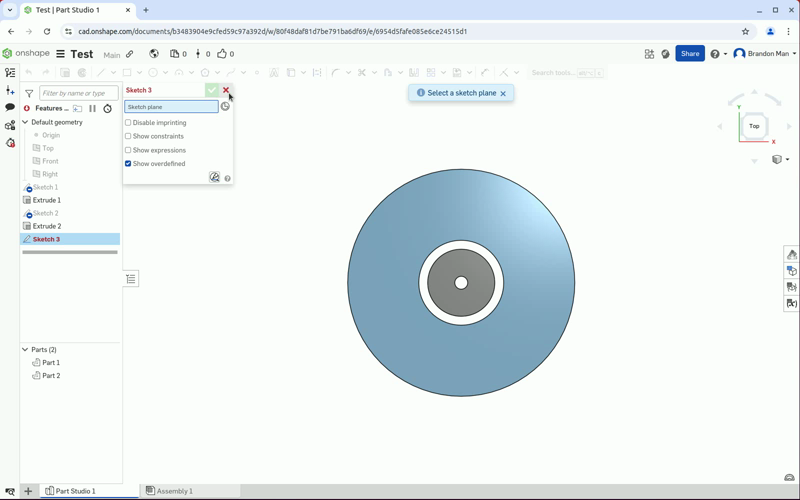
mouse_move(73, 150)
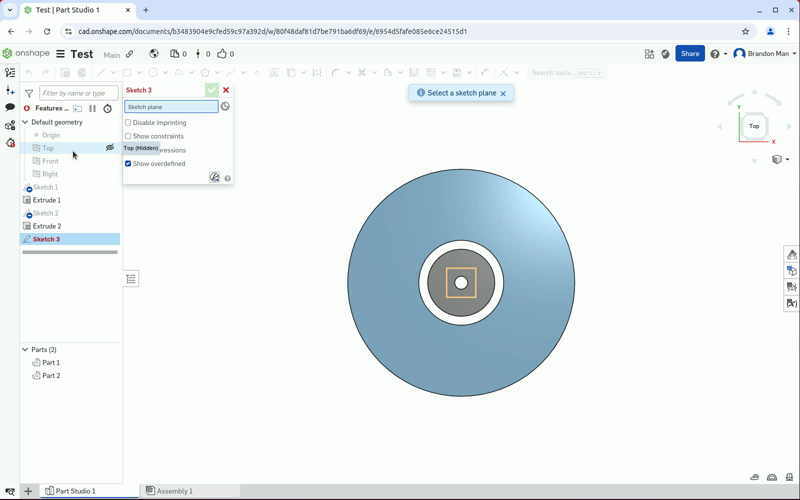
click(73, 150)
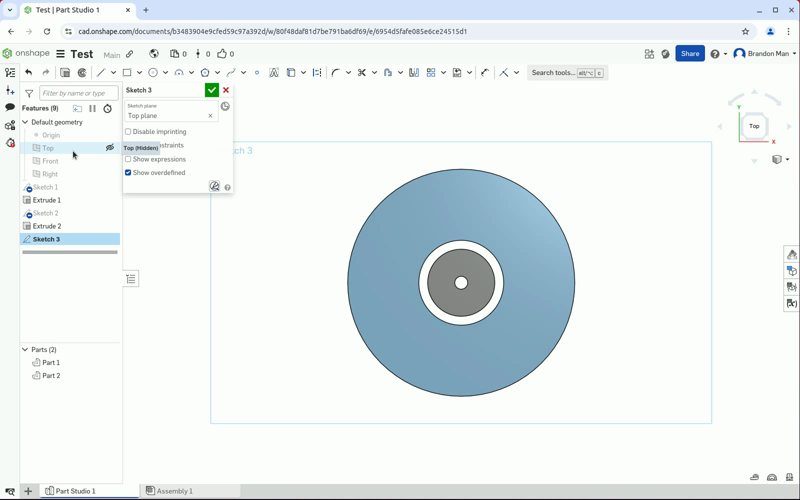
mouse_move(73, 352)
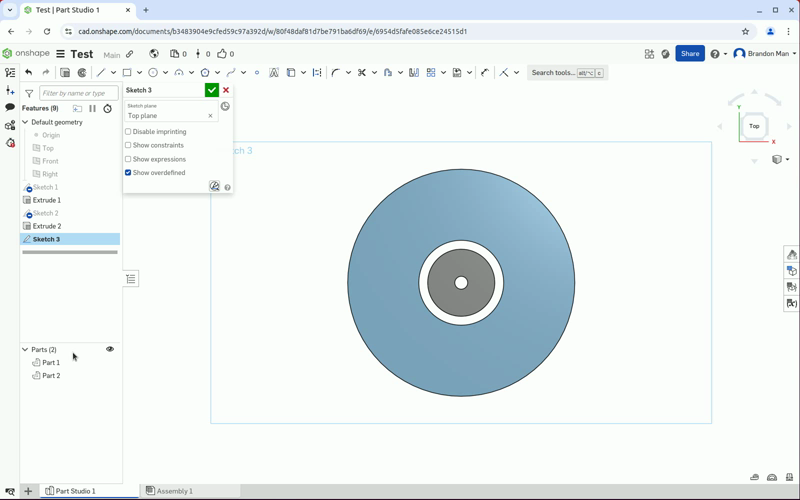
key(y)
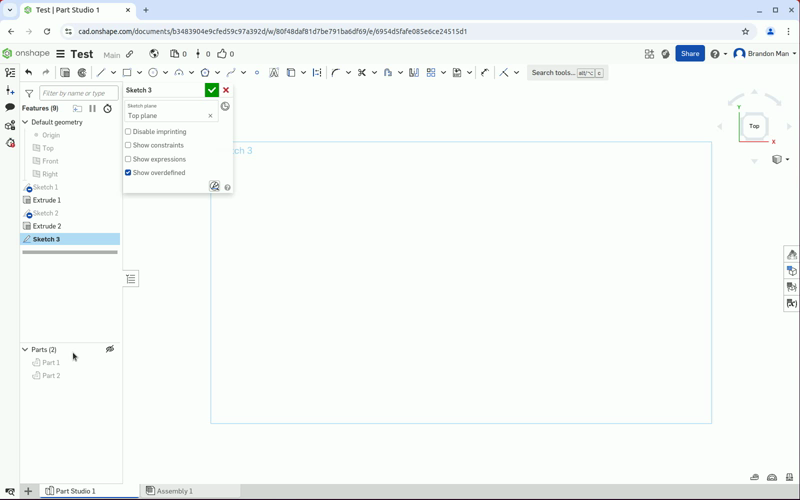
key(c)
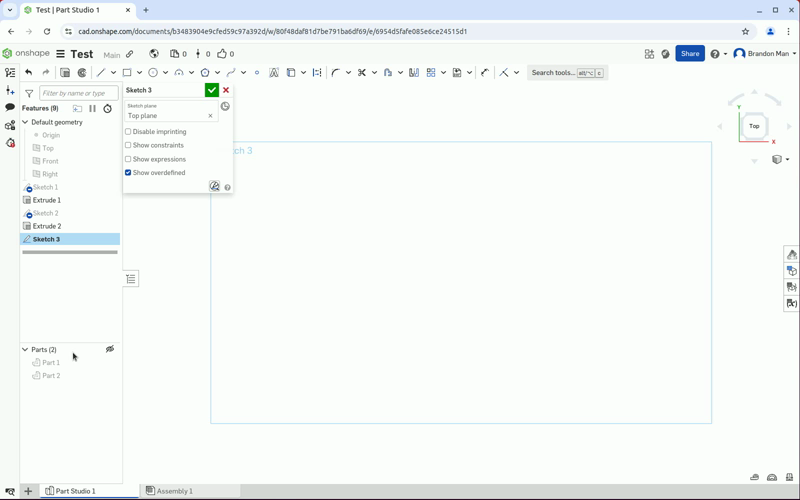
key_down(shift)
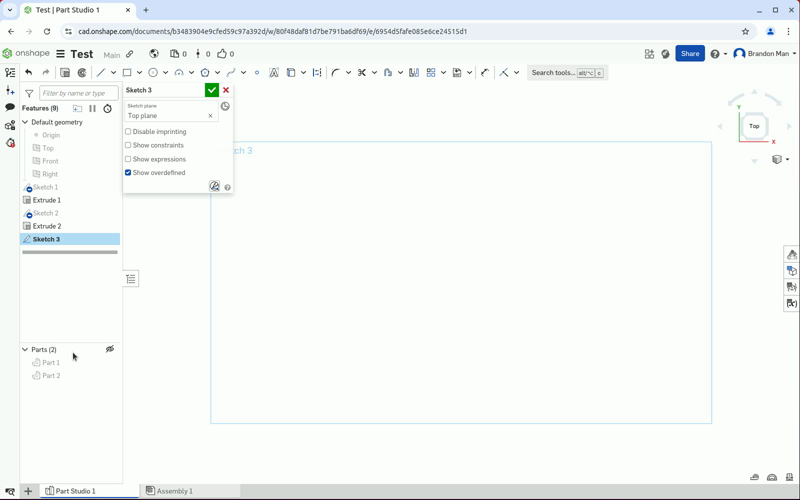
mouse_move(461, 282)
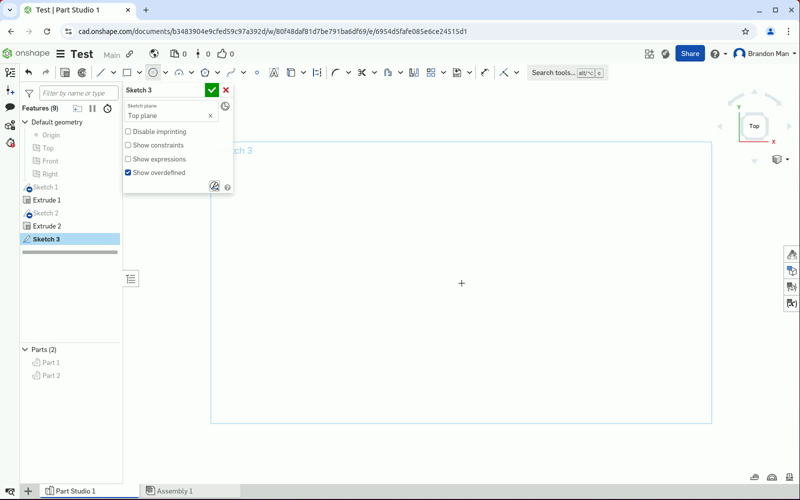
click(461, 282)
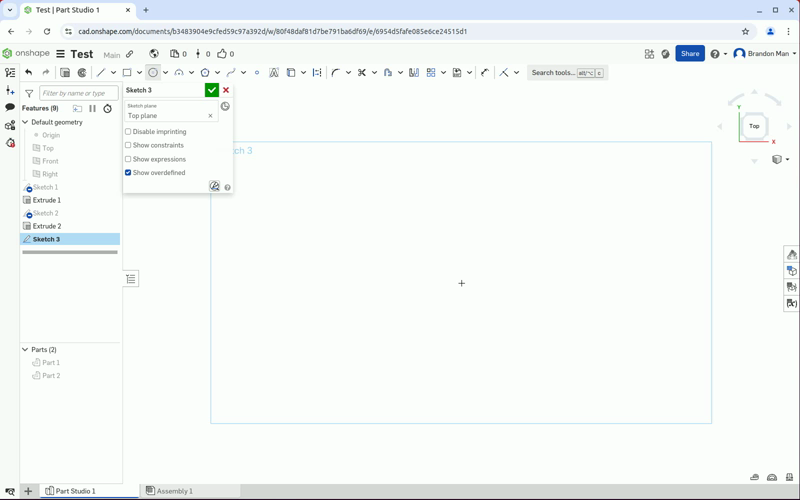
key_up(shift)
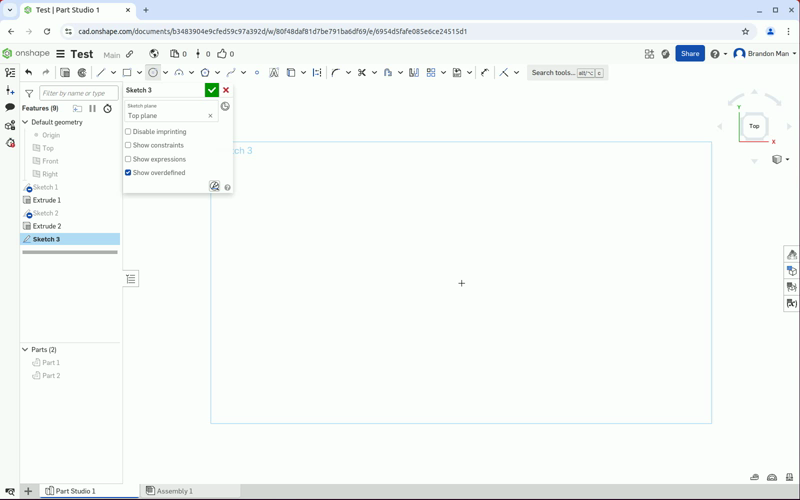
mouse_move(504, 282)
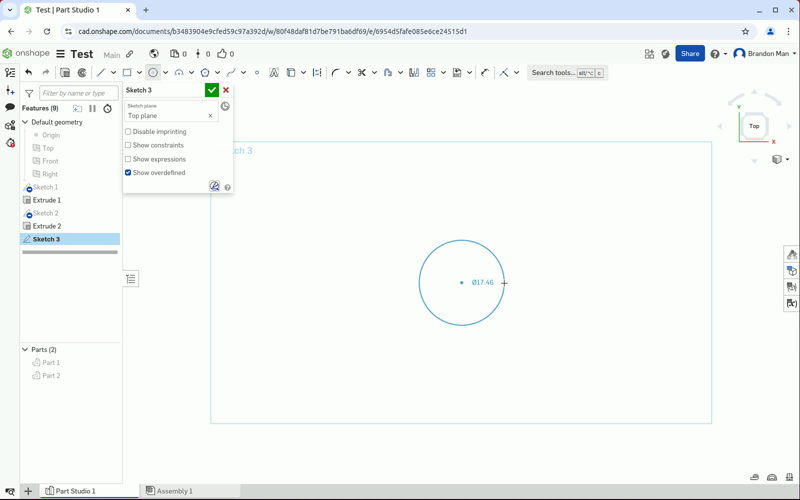
click(504, 282)
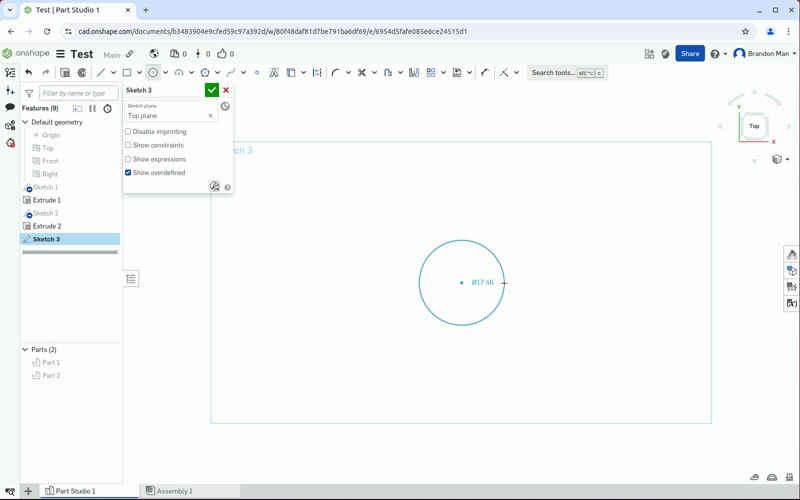
key(esc)
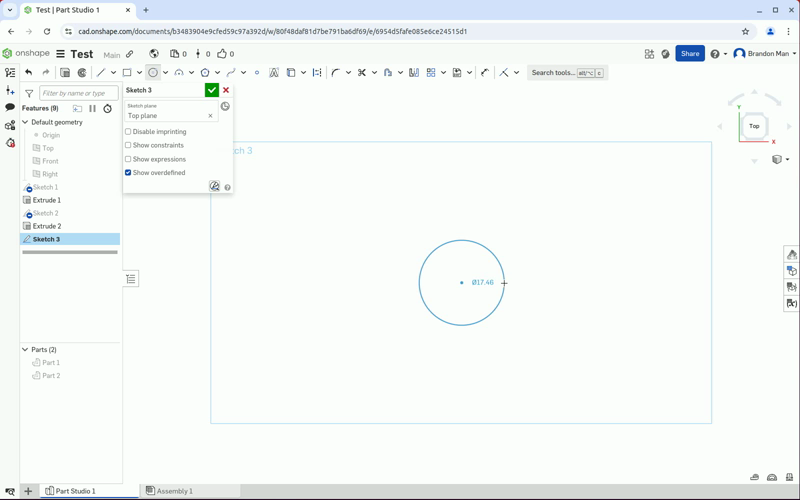
key(c)
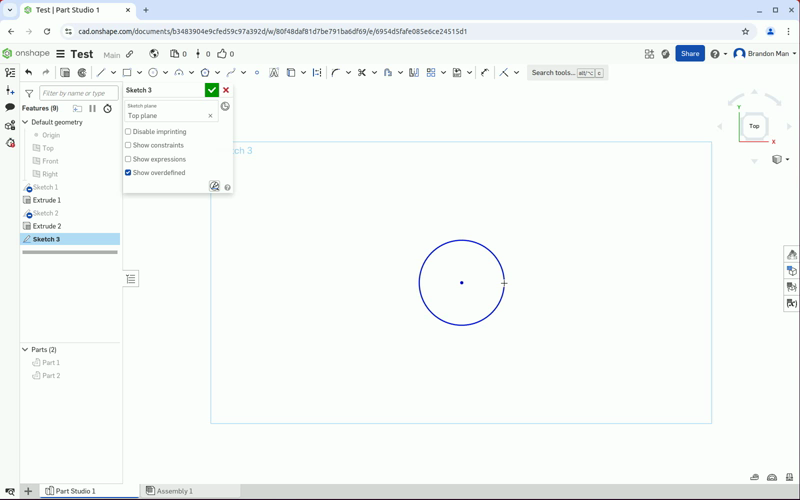
key_down(shift)
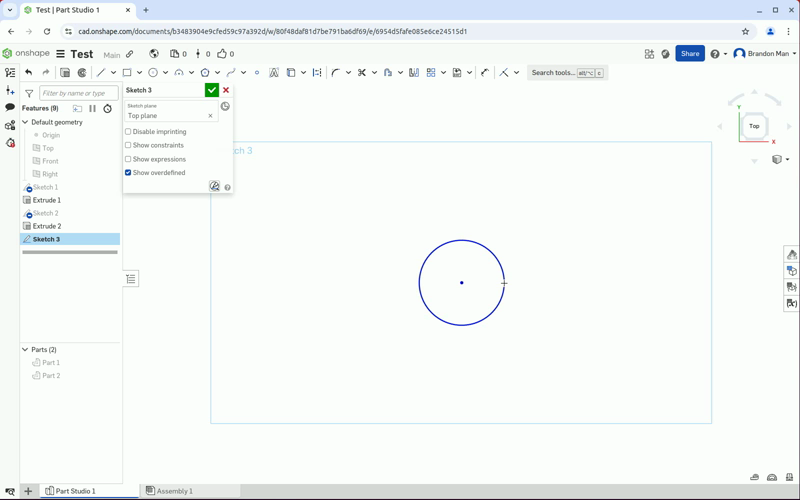
mouse_move(461, 282)
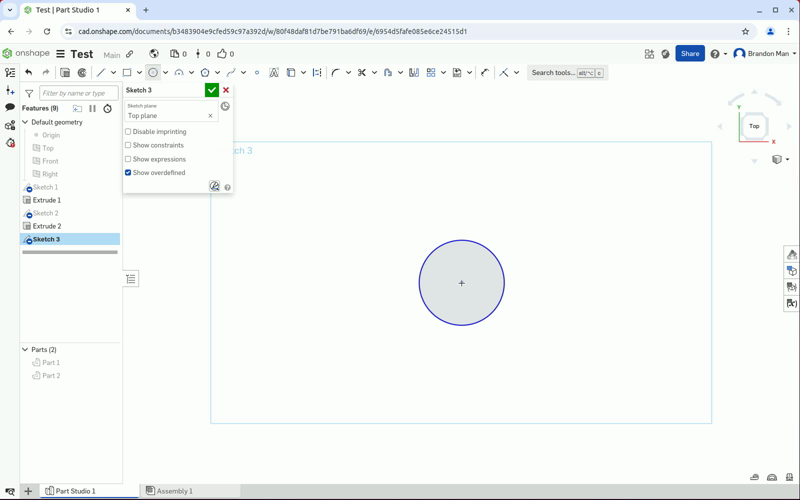
click(461, 282)
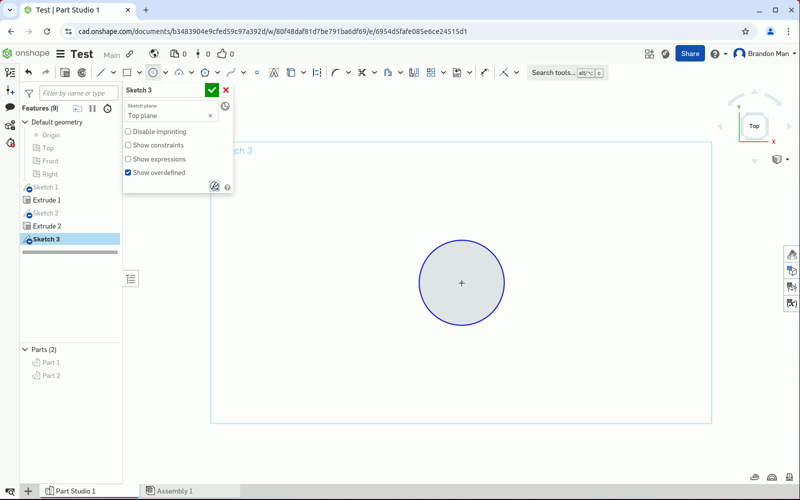
key_up(shift)
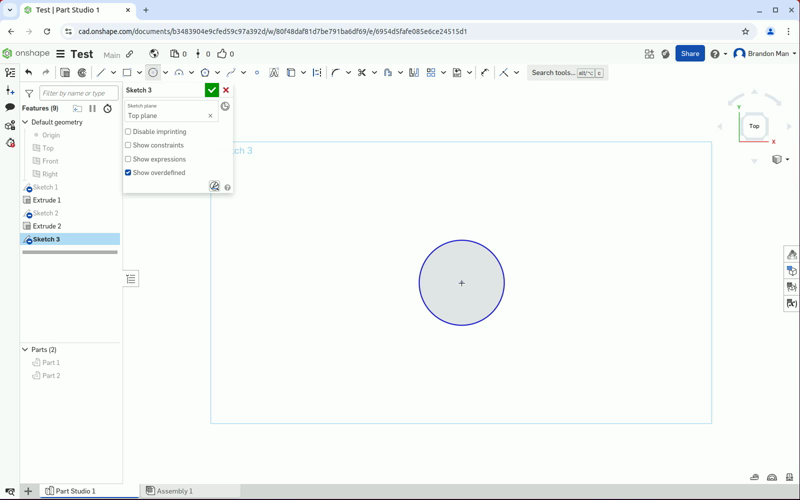
mouse_move(495, 282)
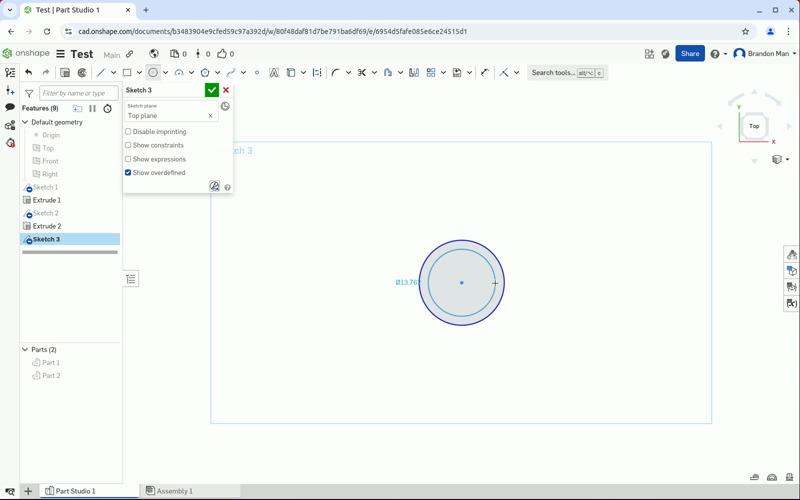
click(495, 282)
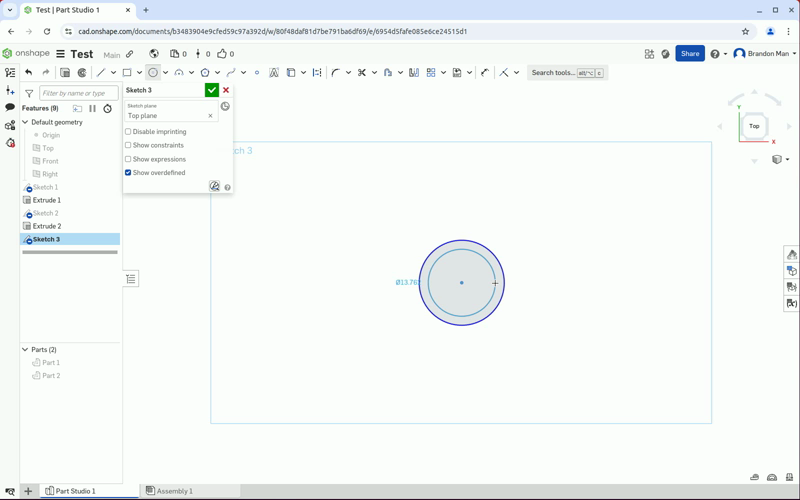
key(esc)
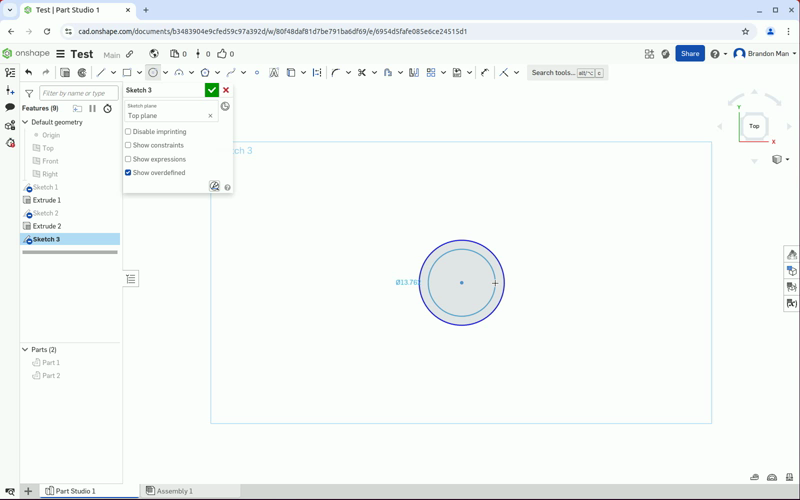
mouse_move(427, 287)
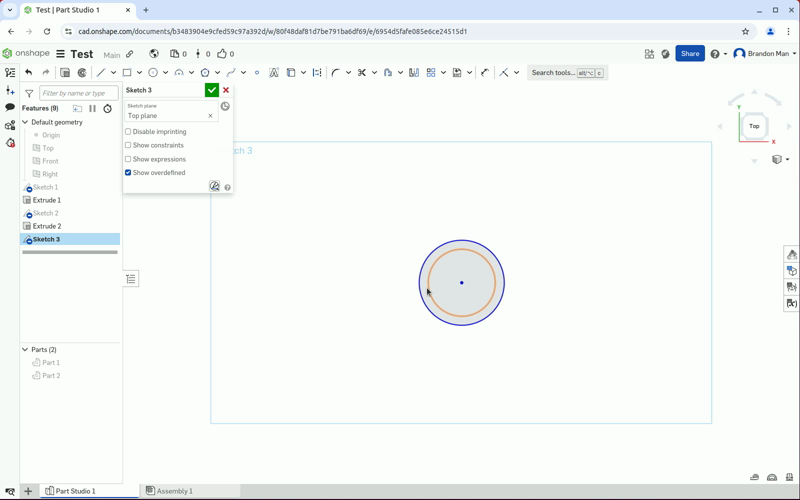
click(427, 287)
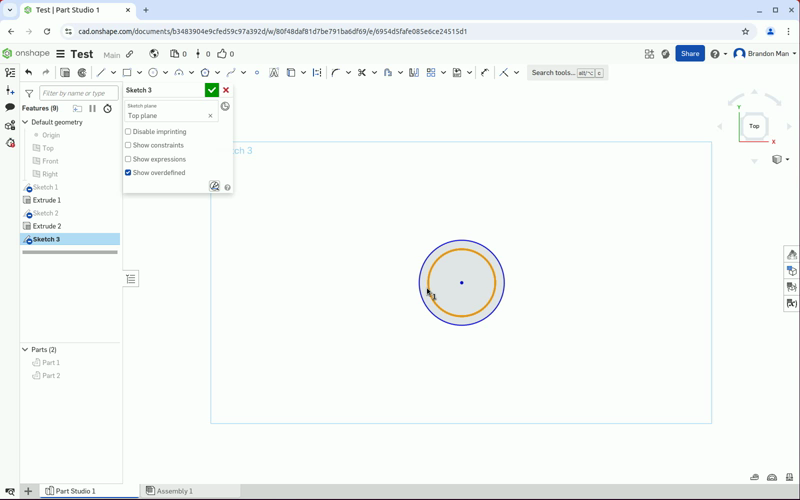
mouse_move(73, 352)
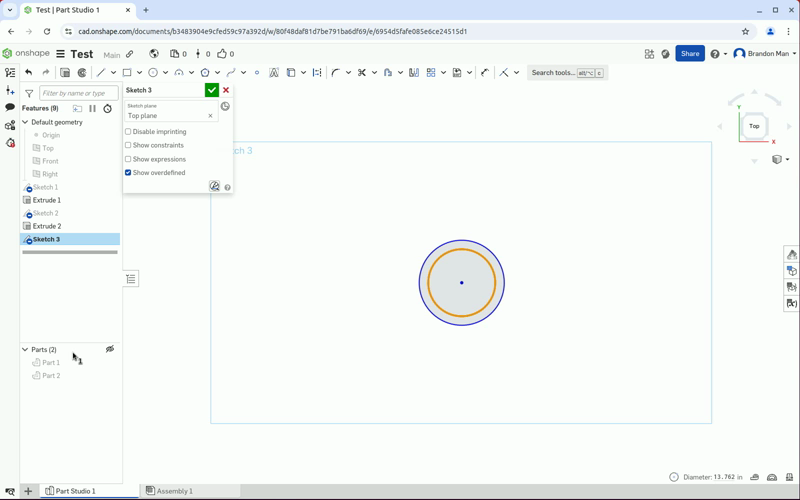
key(shift+y)
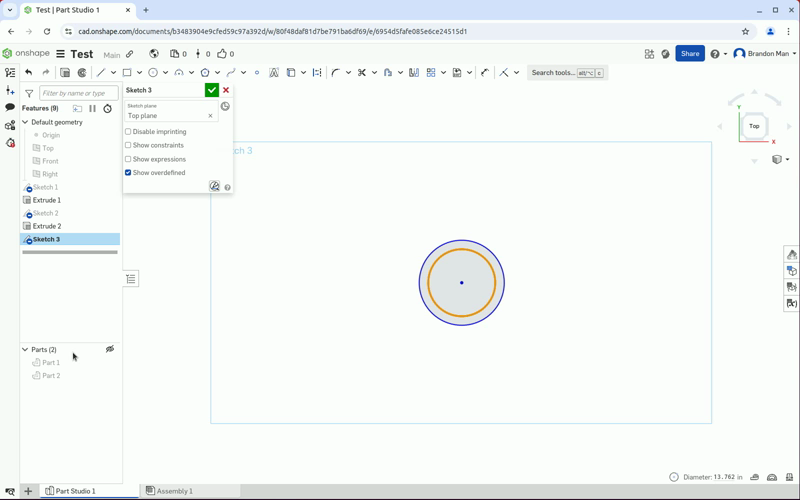
key(shift+e)
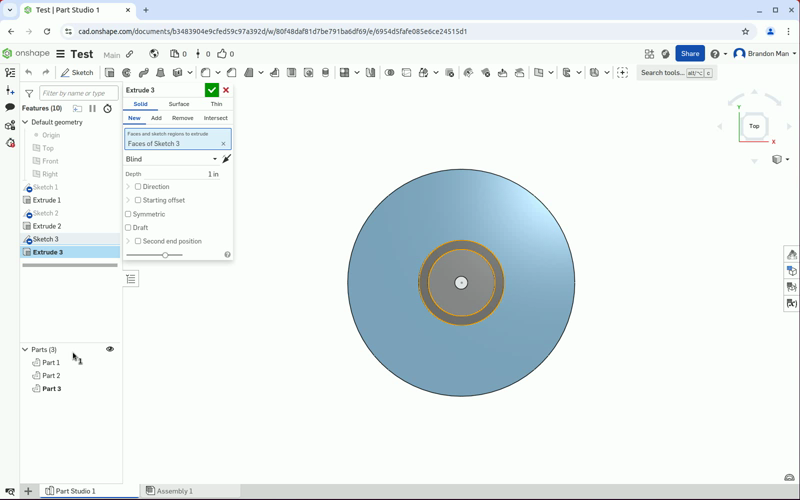
mouse_move(143, 106)
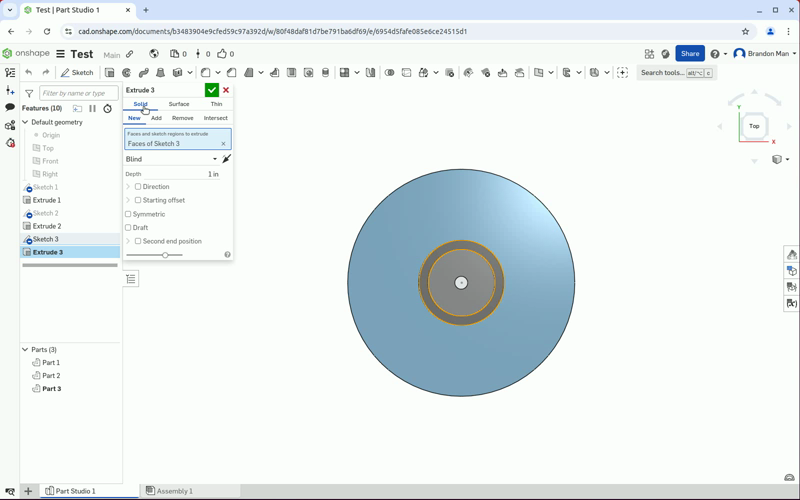
click(143, 106)
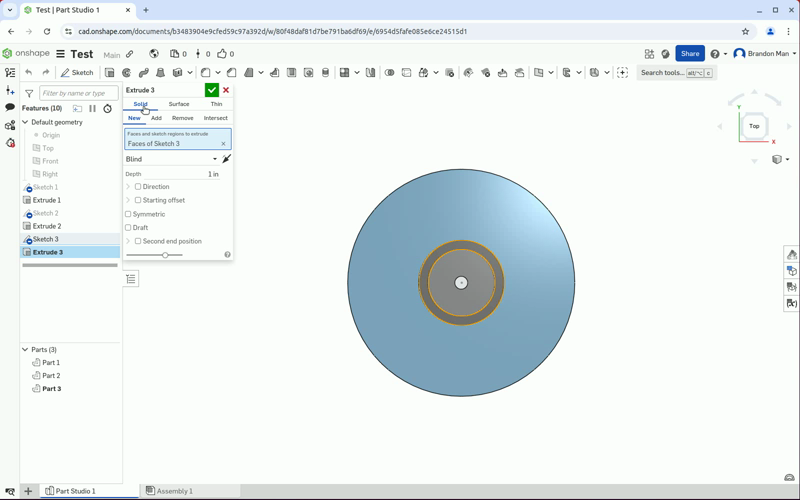
mouse_move(137, 120)
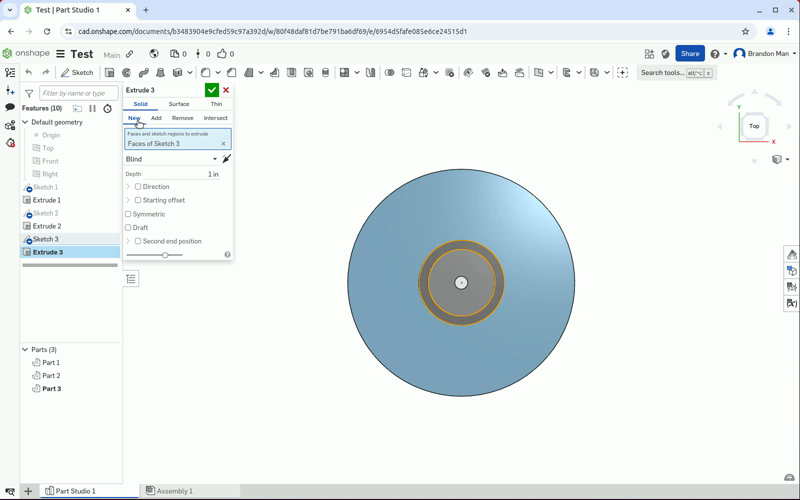
click(137, 120)
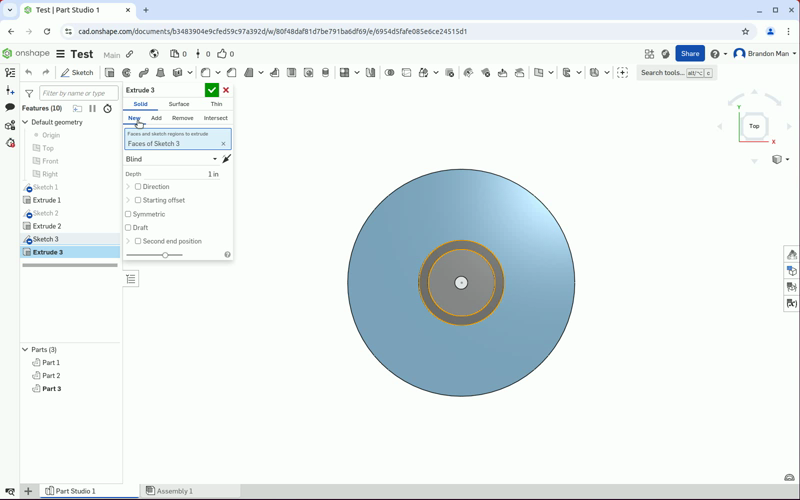
key(tab, 4)
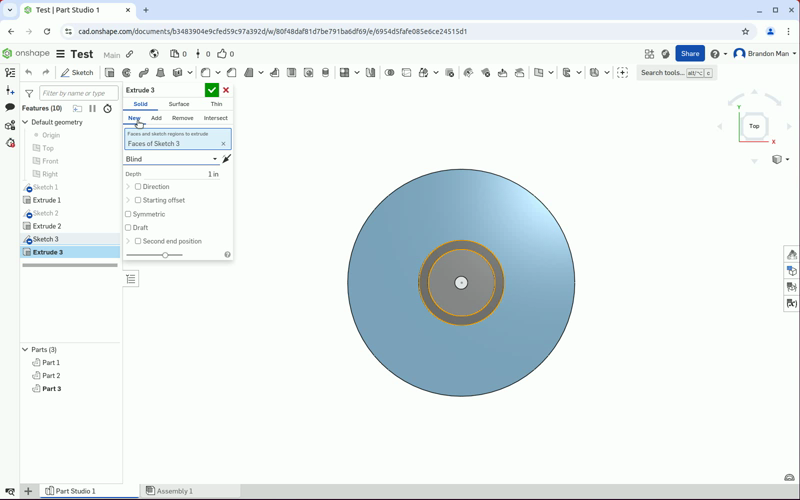
text(1.685)
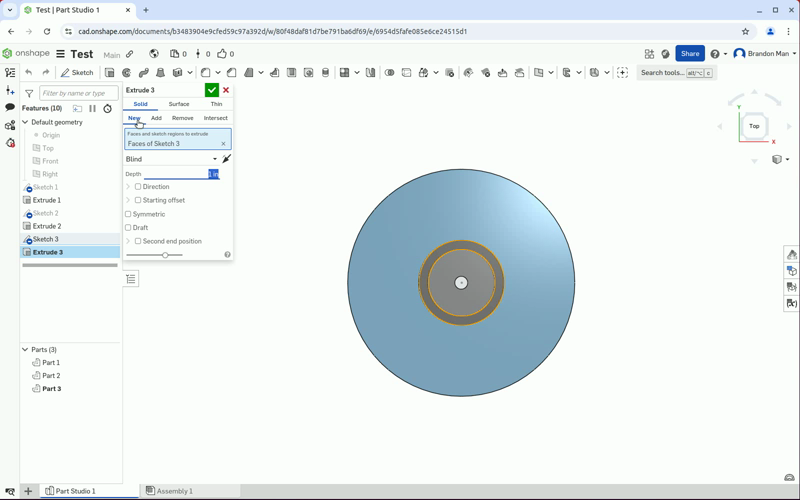
key(enter)
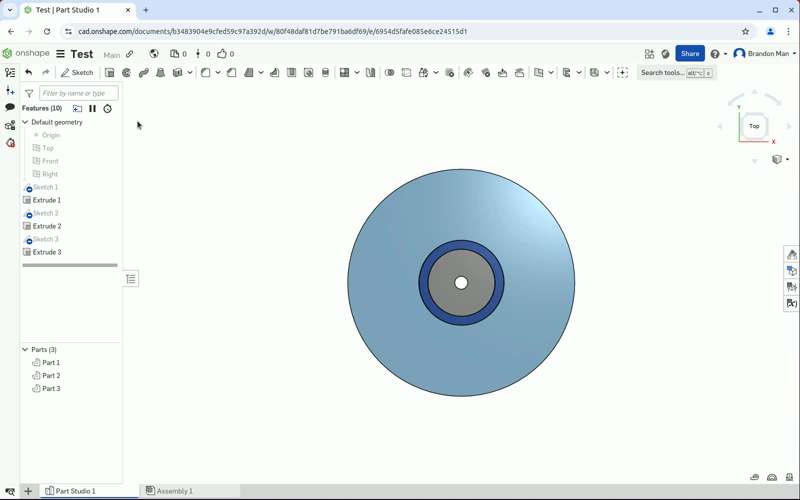
key(shift+h)
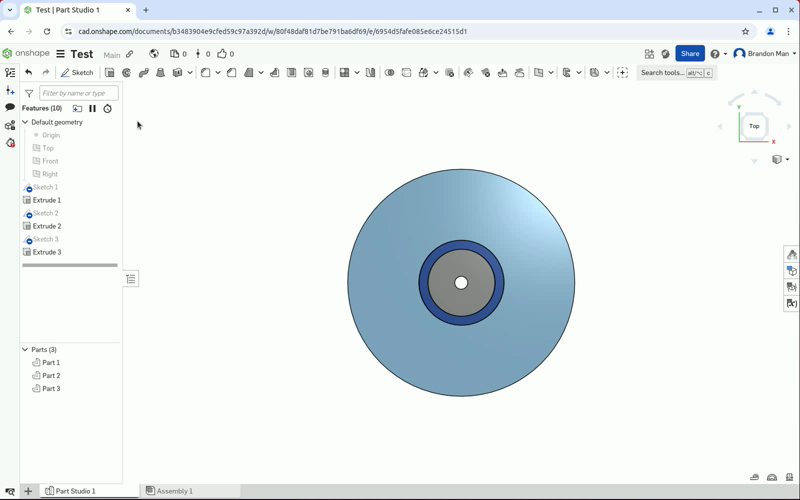
key(shift+h)
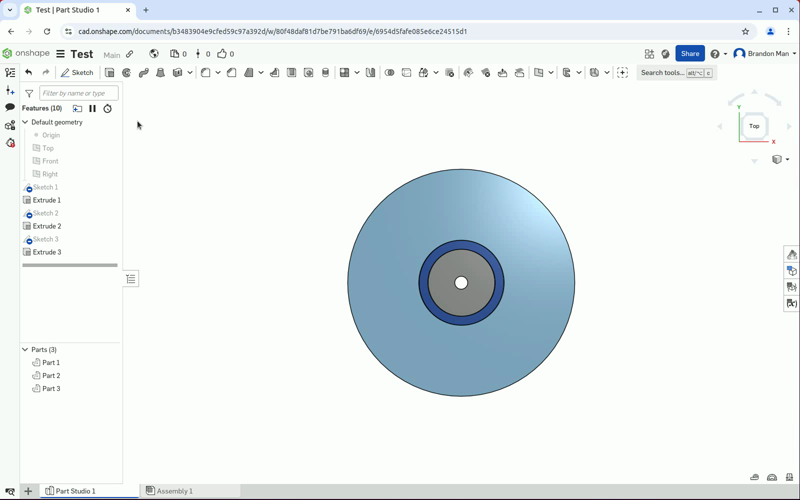
mouse_move(73, 189)
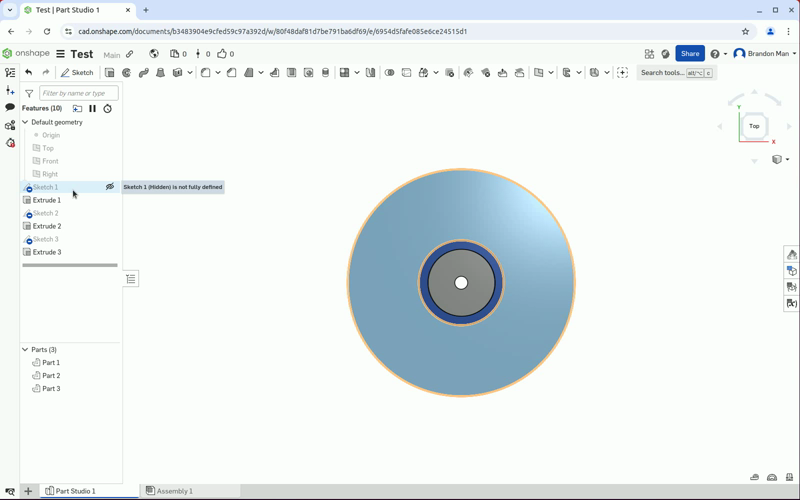
click(73, 189)
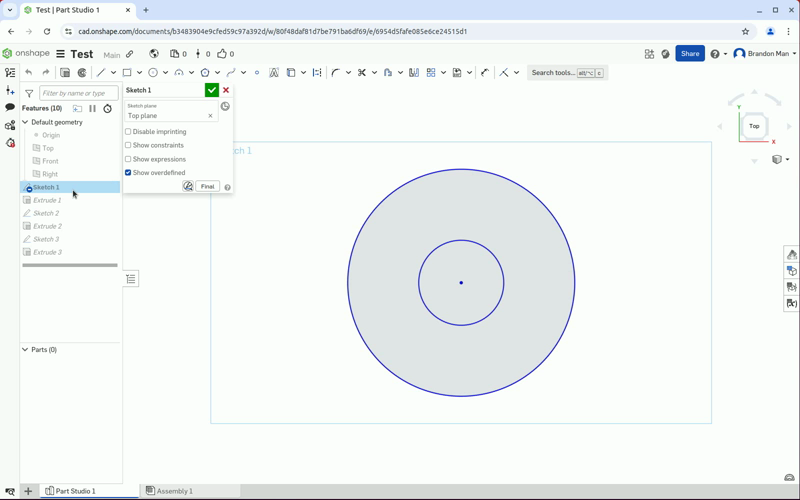
mouse_move(229, 92)
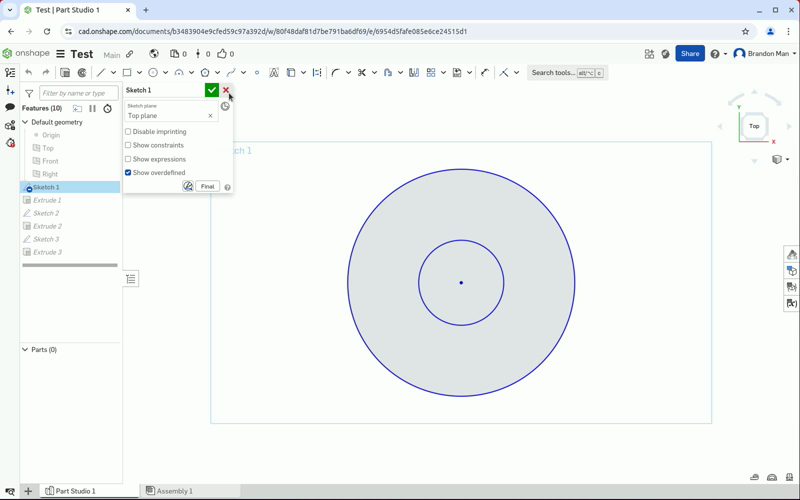
click(229, 92)
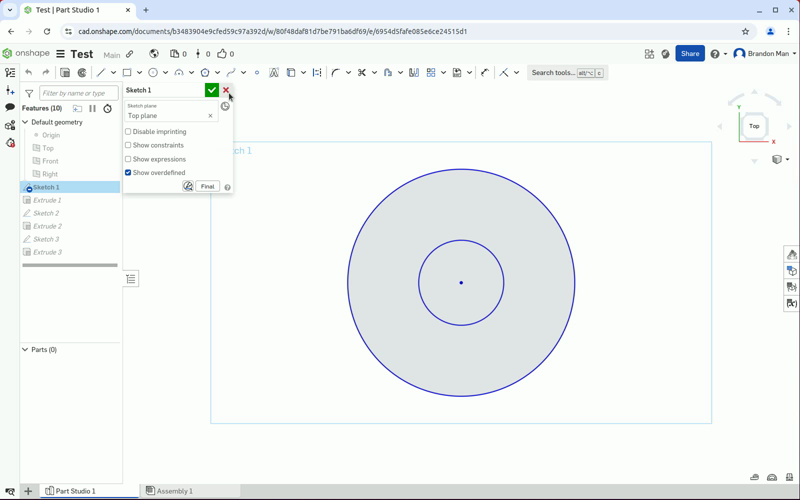
key(shift+s)
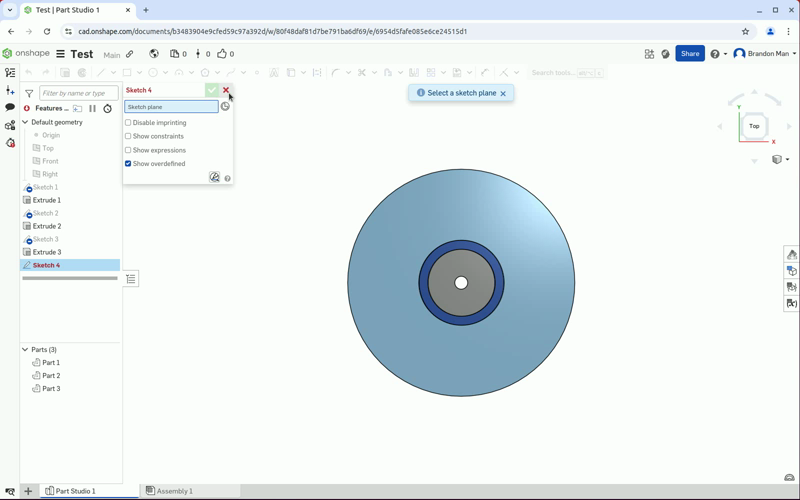
mouse_move(73, 150)
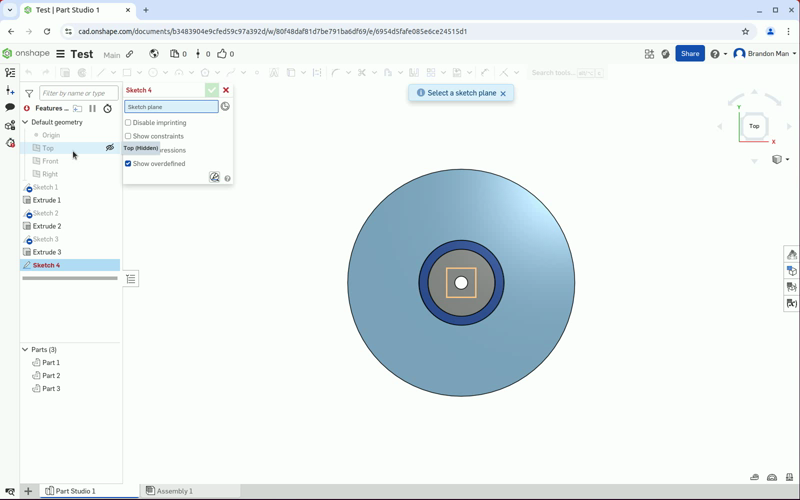
click(73, 150)
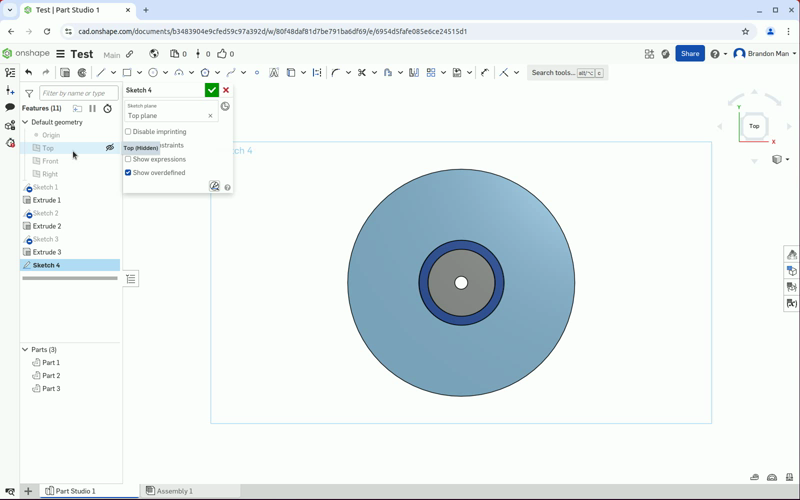
mouse_move(73, 352)
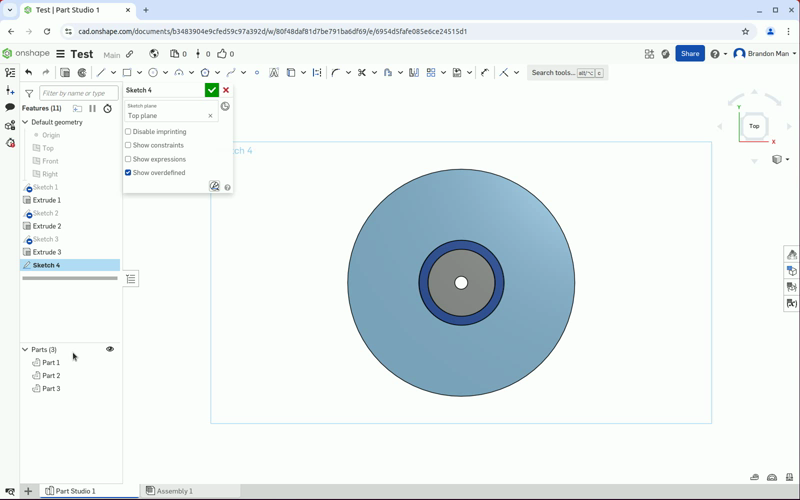
key(y)
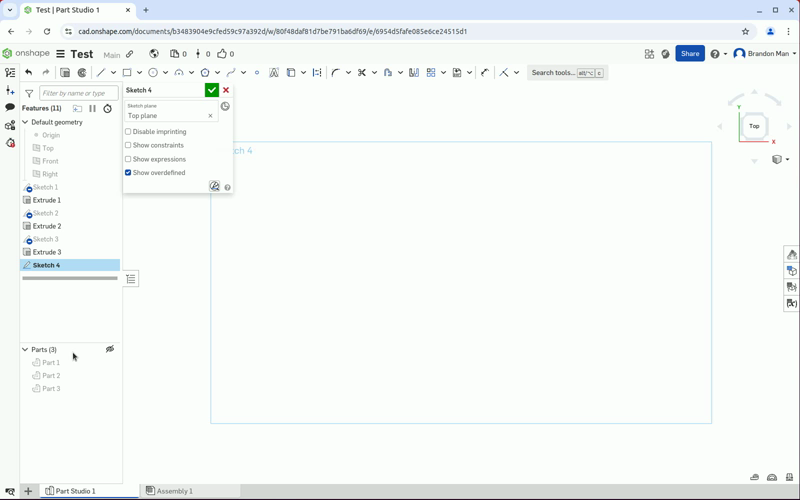
key(c)
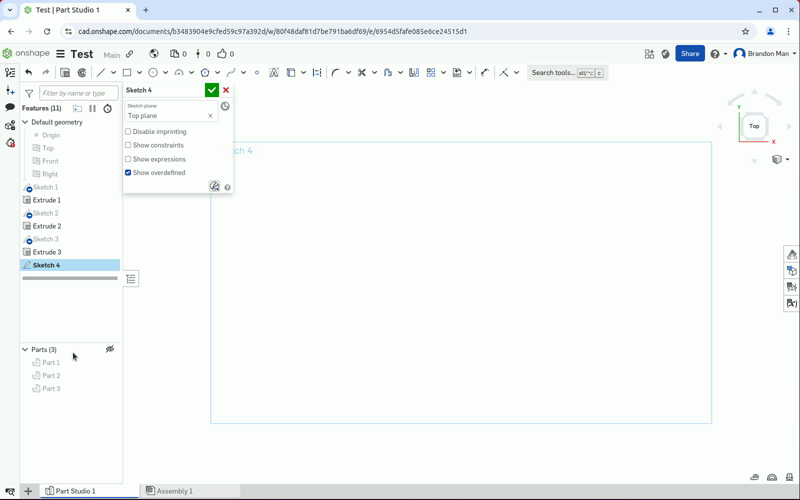
key_down(shift)
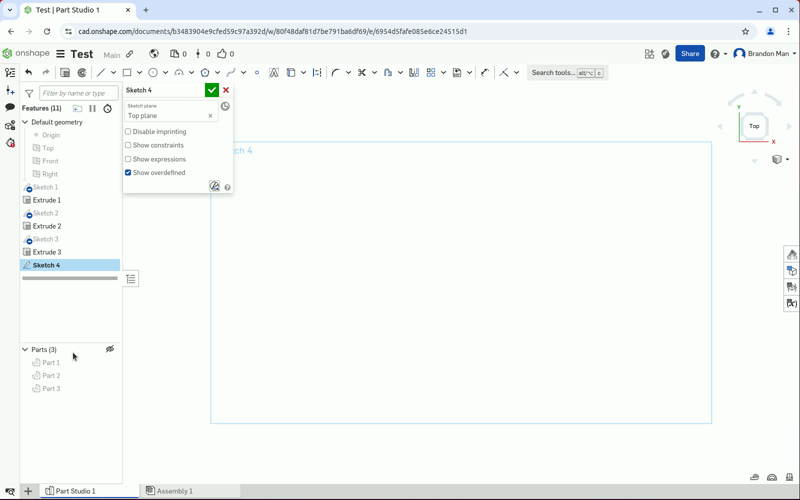
mouse_move(461, 282)
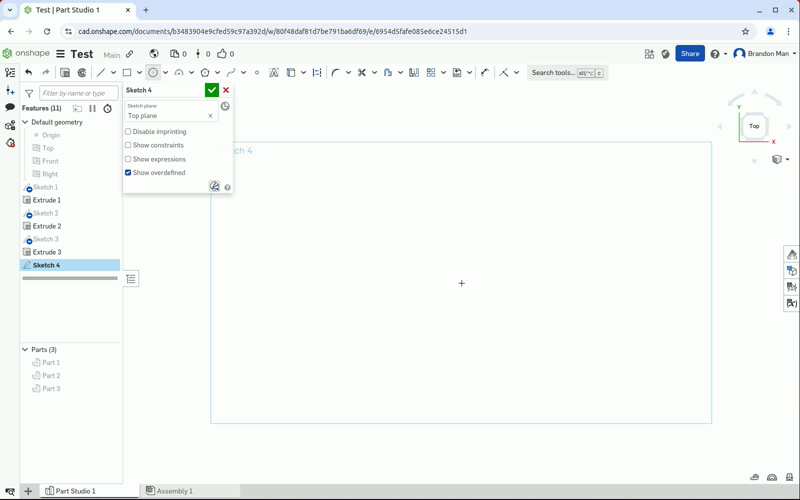
click(461, 282)
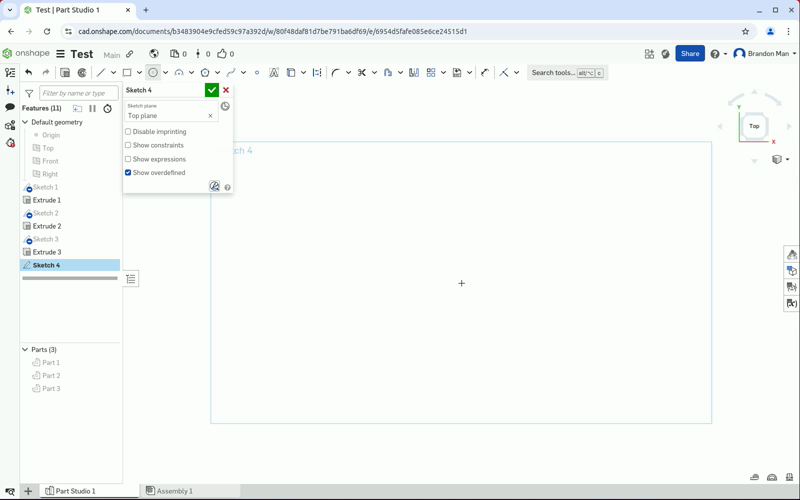
key_up(shift)
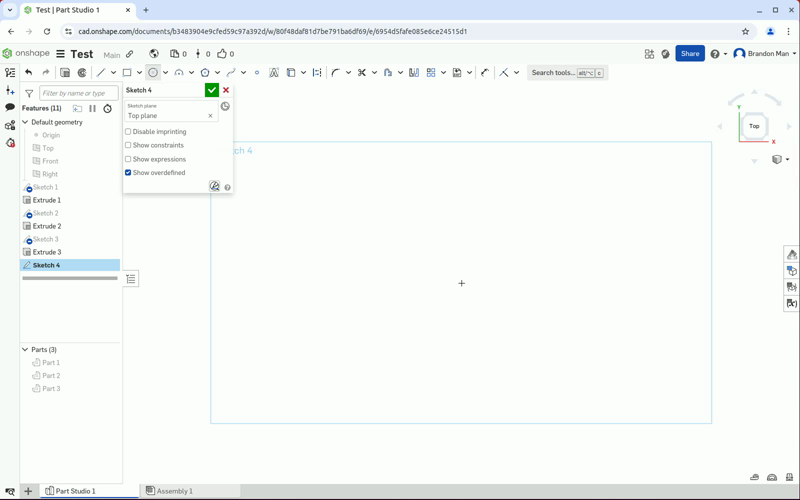
mouse_move(504, 282)
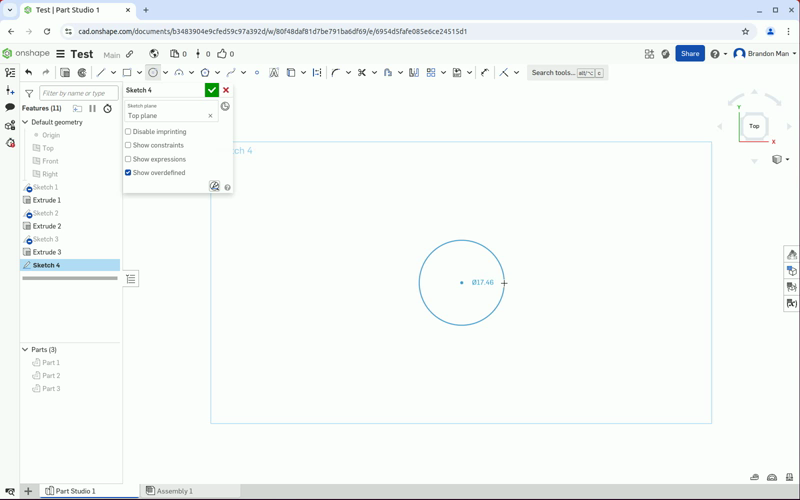
click(504, 282)
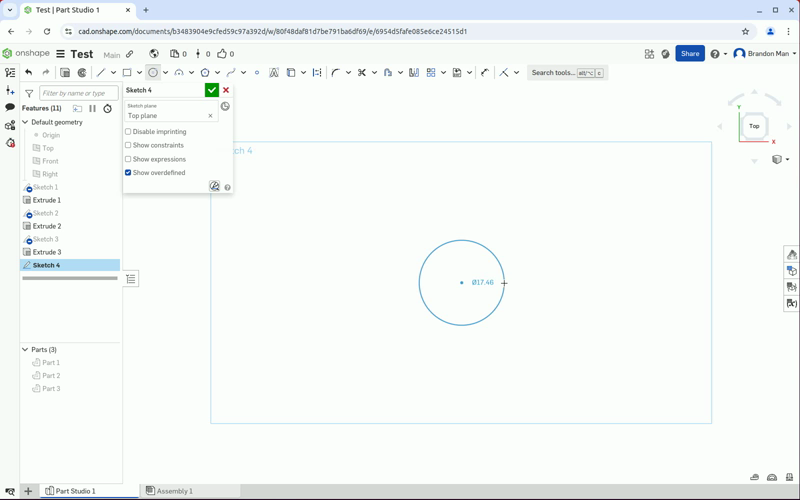
key(esc)
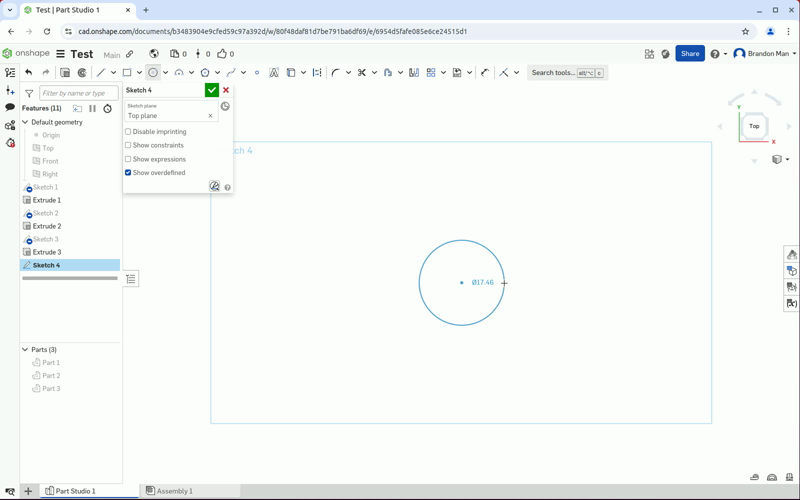
key(c)
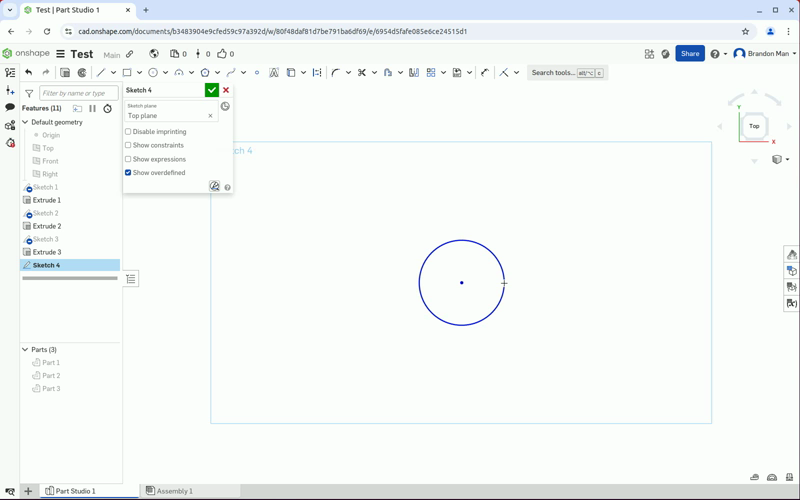
key_down(shift)
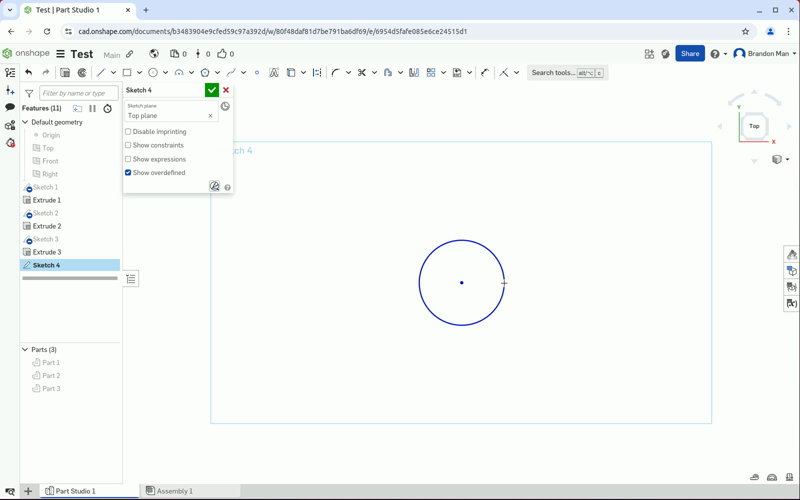
mouse_move(461, 282)
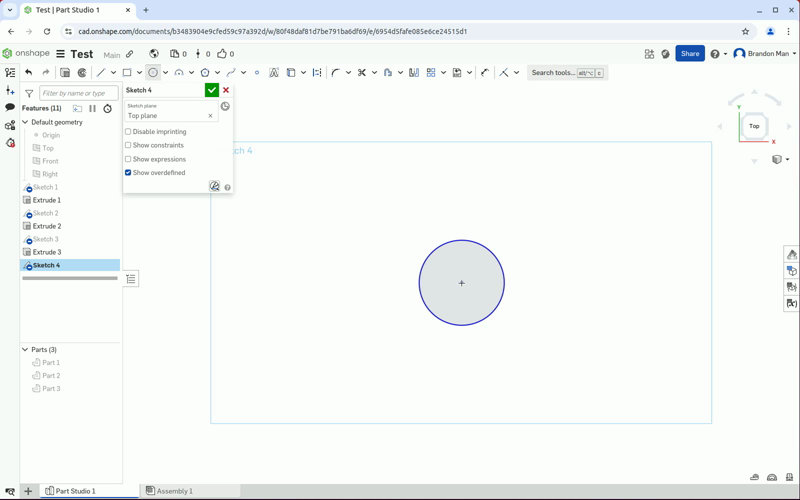
click(461, 282)
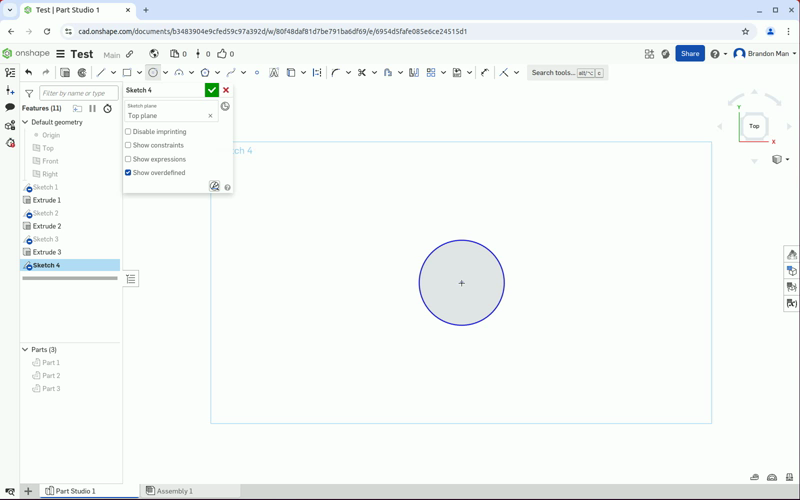
key_up(shift)
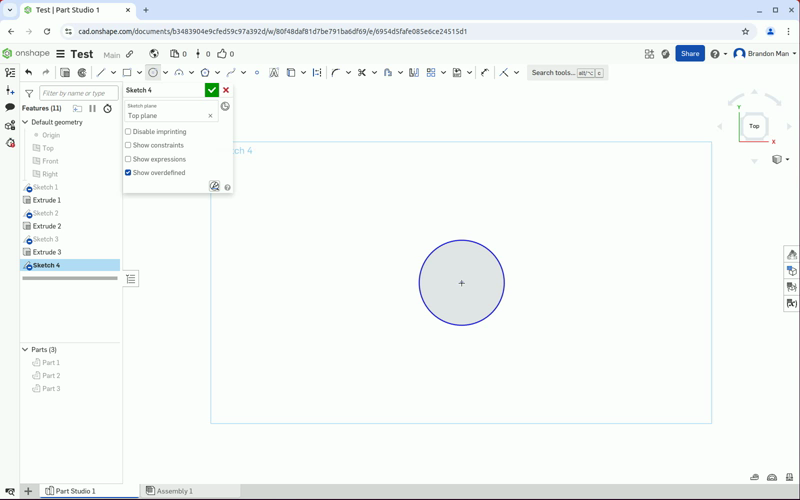
mouse_move(495, 282)
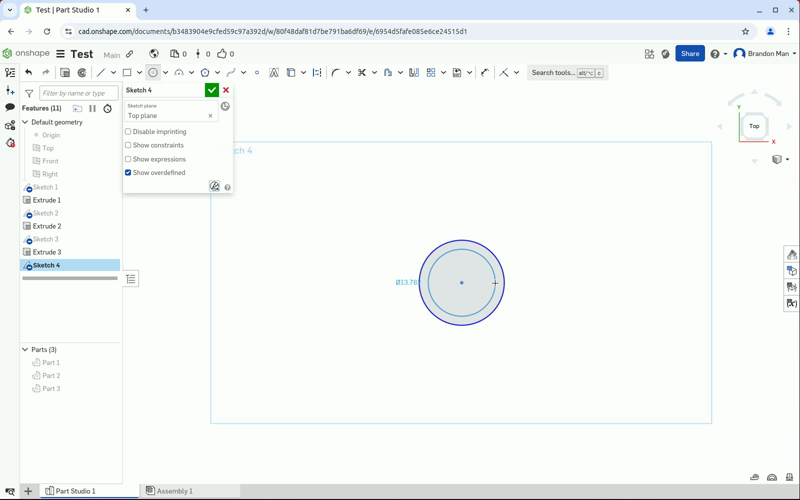
click(495, 282)
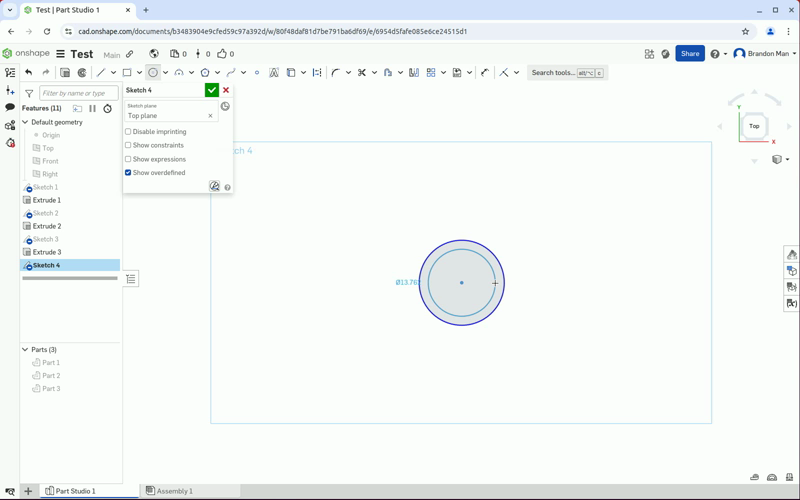
key(esc)
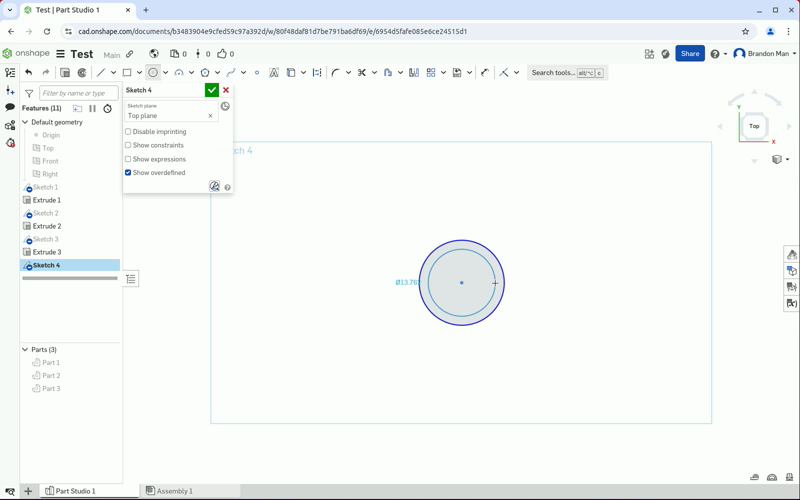
mouse_move(484, 253)
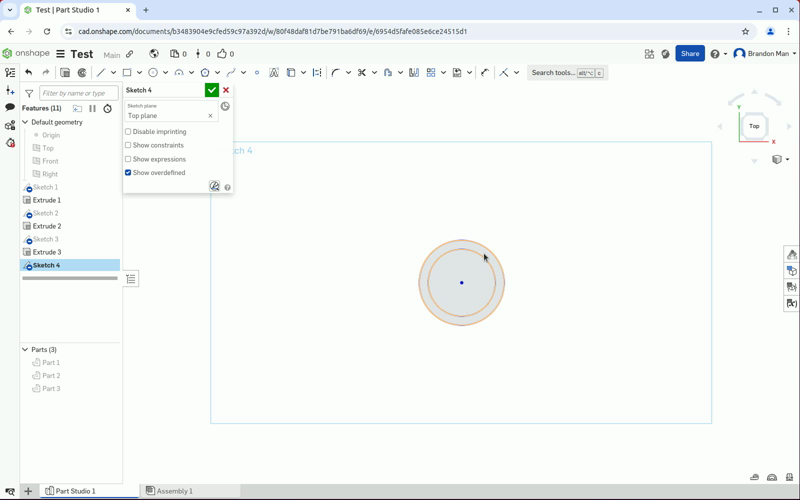
click(484, 253)
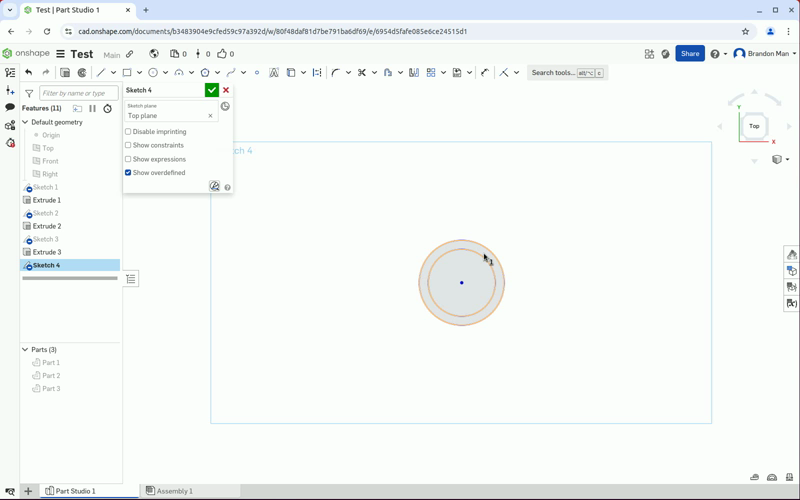
mouse_move(73, 352)
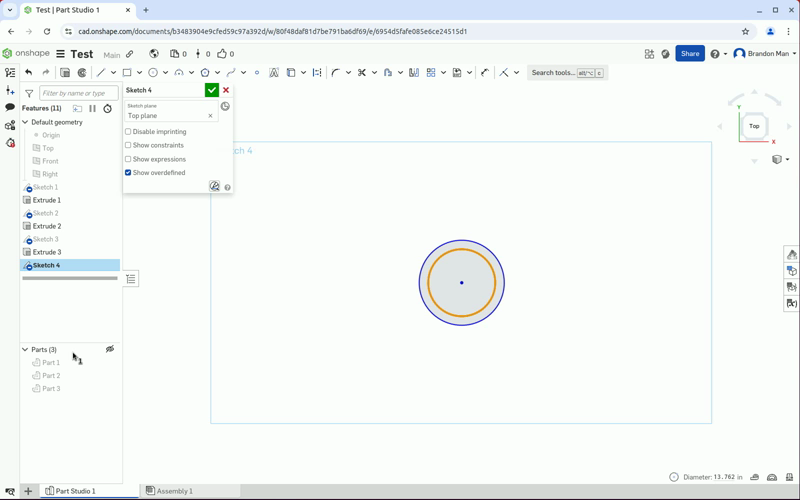
key(shift+y)
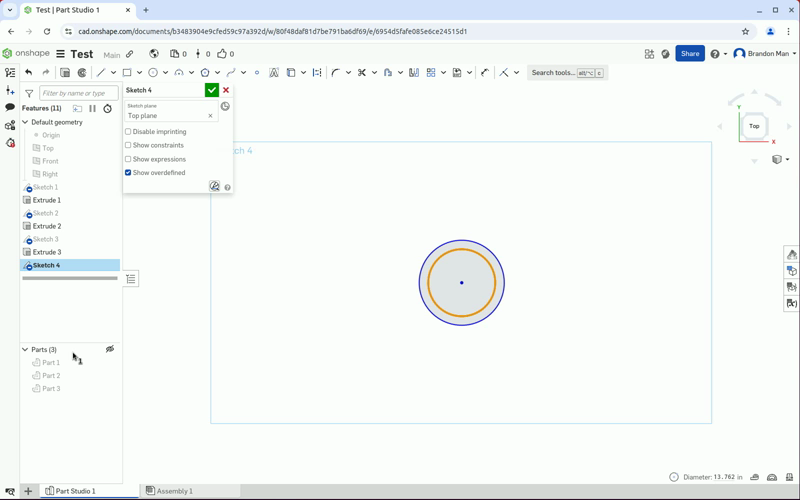
key(shift+e)
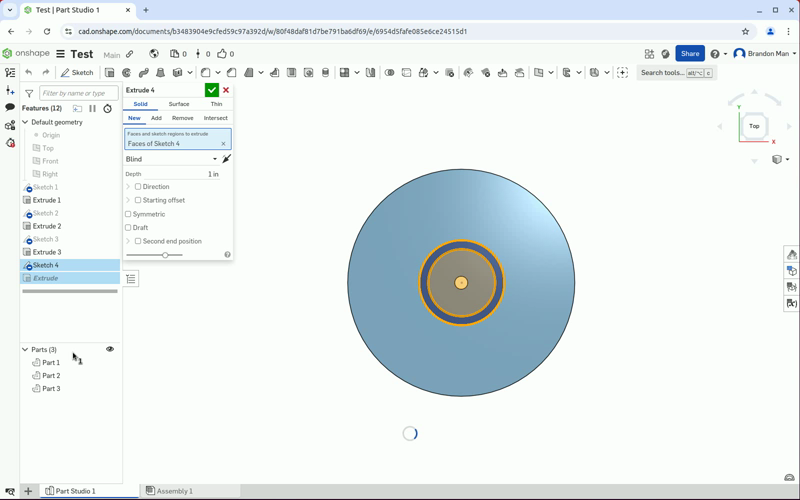
mouse_move(143, 106)
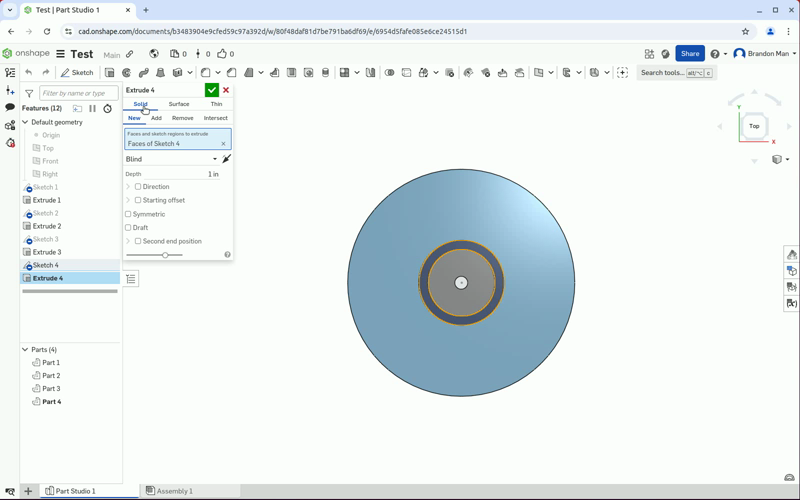
click(143, 106)
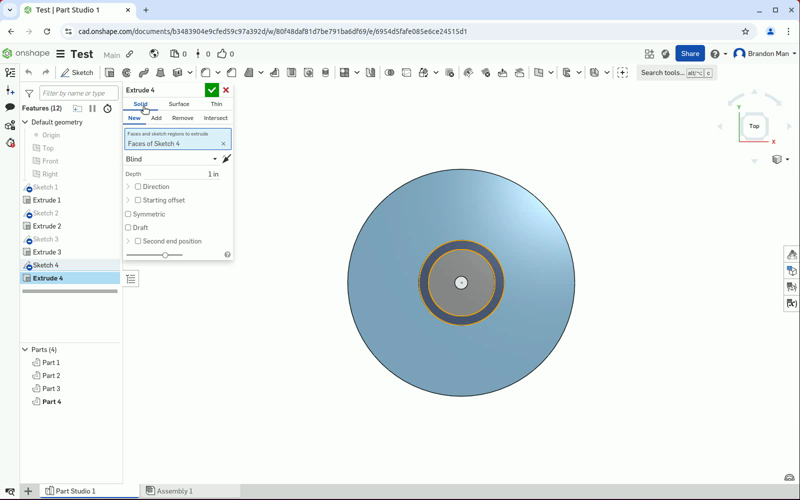
mouse_move(137, 120)
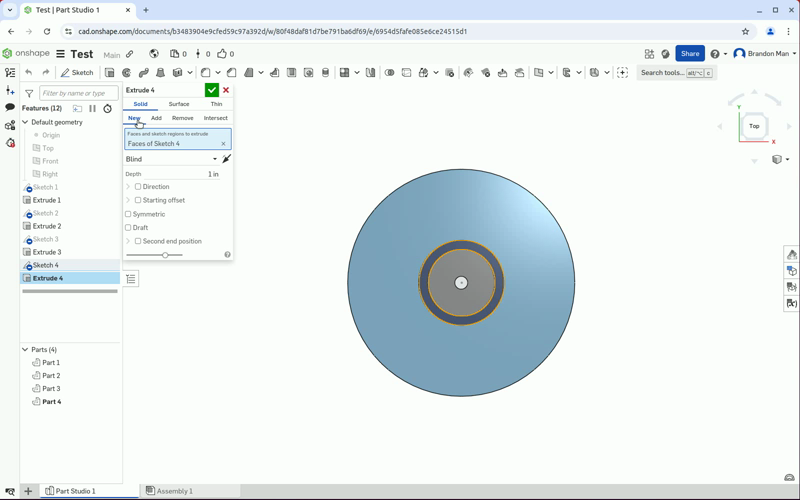
click(137, 120)
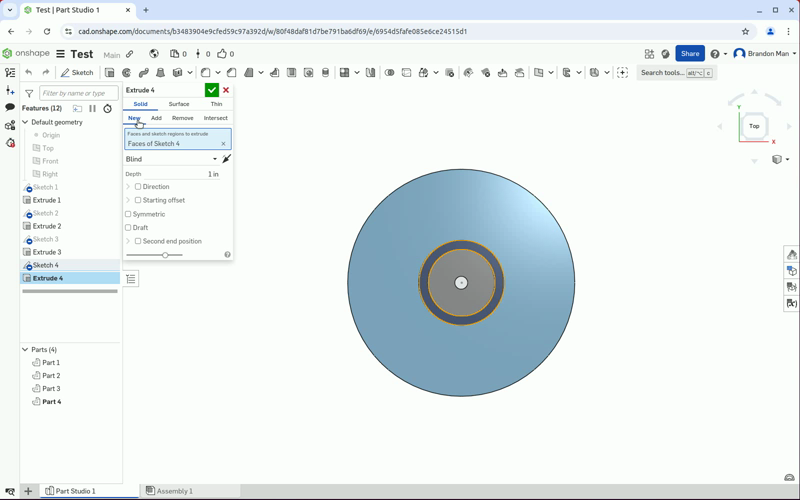
key(tab, 4)
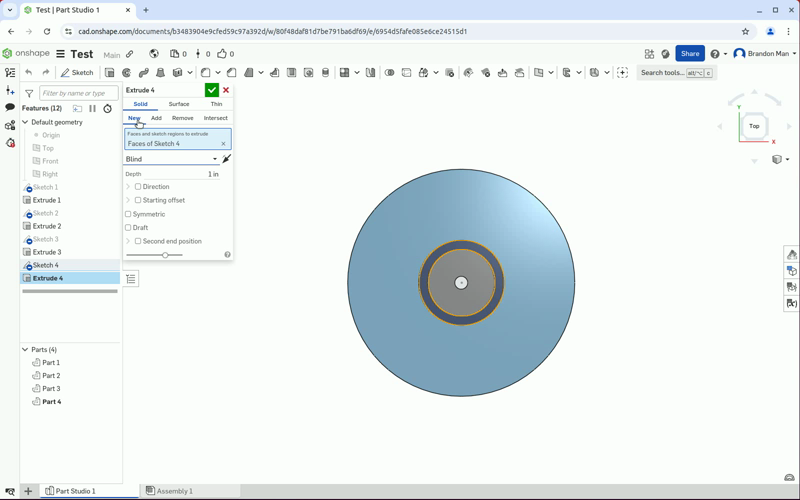
text(17.331)
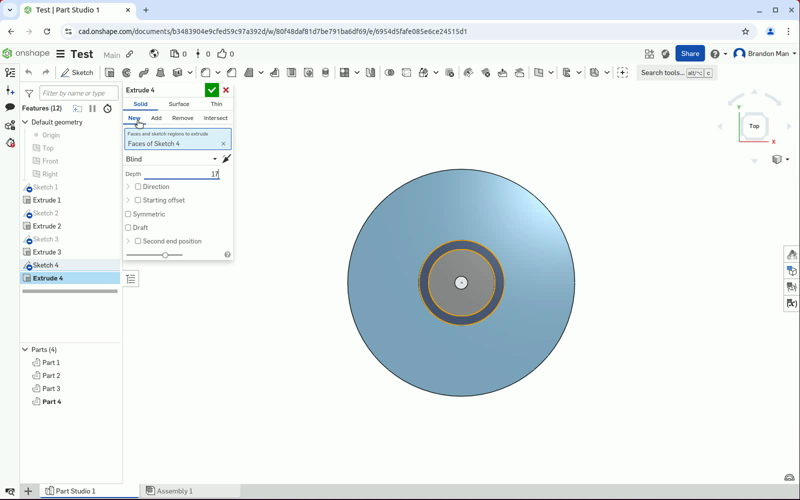
key(enter)
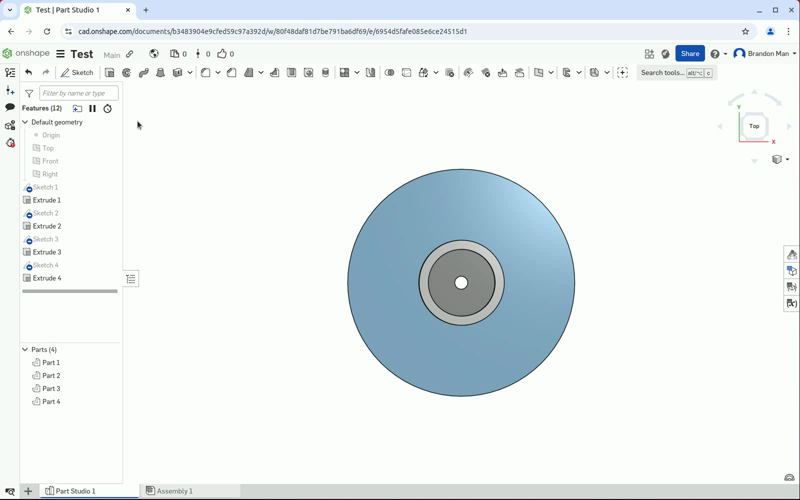
key(shift+h)
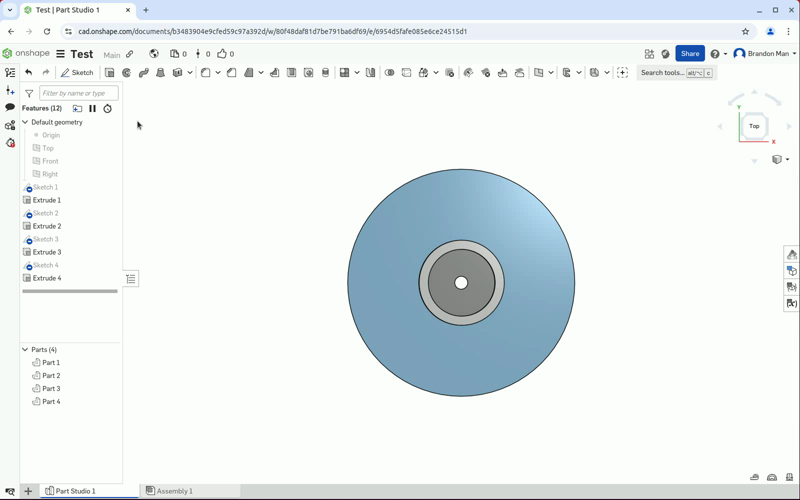
key(shift+h)
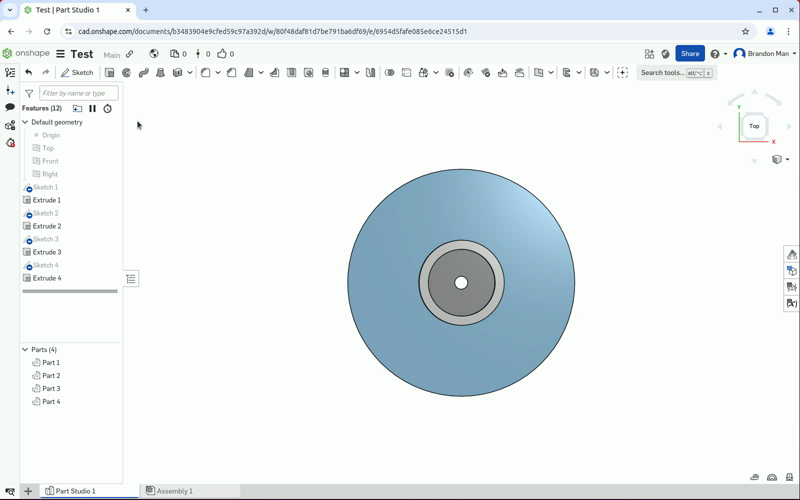
mouse_move(73, 189)
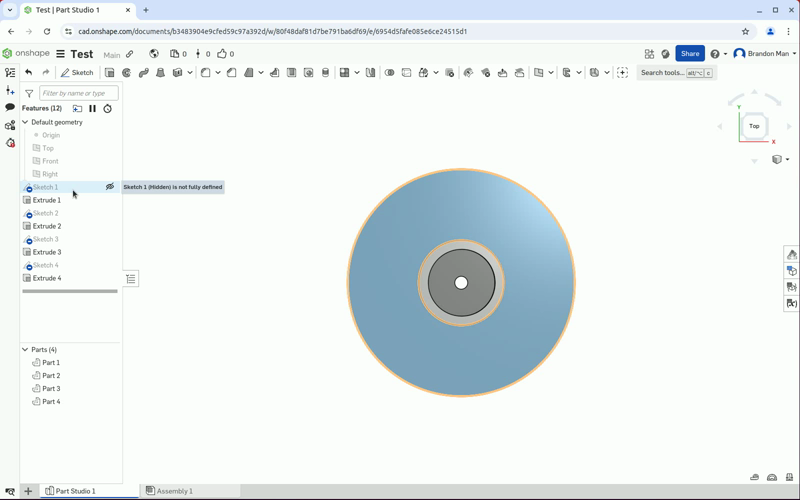
click(73, 189)
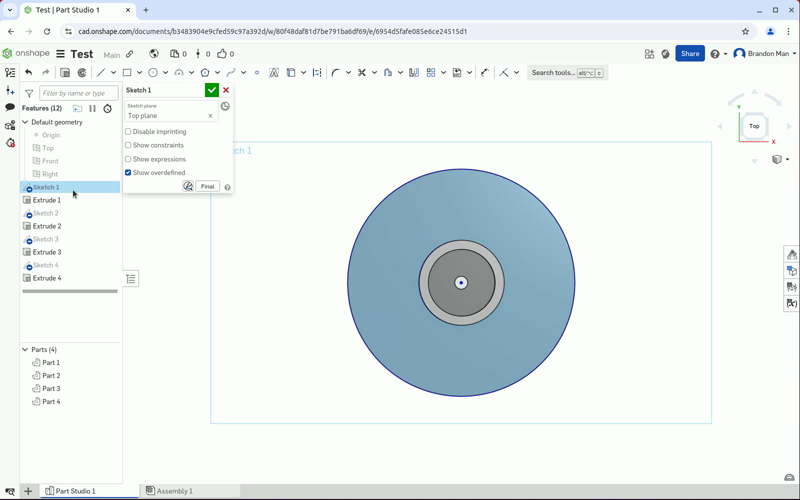
mouse_move(229, 92)
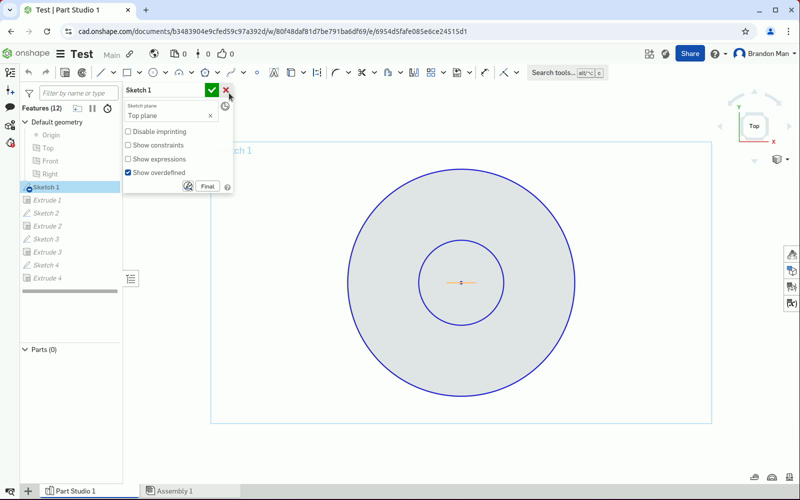
click(229, 92)
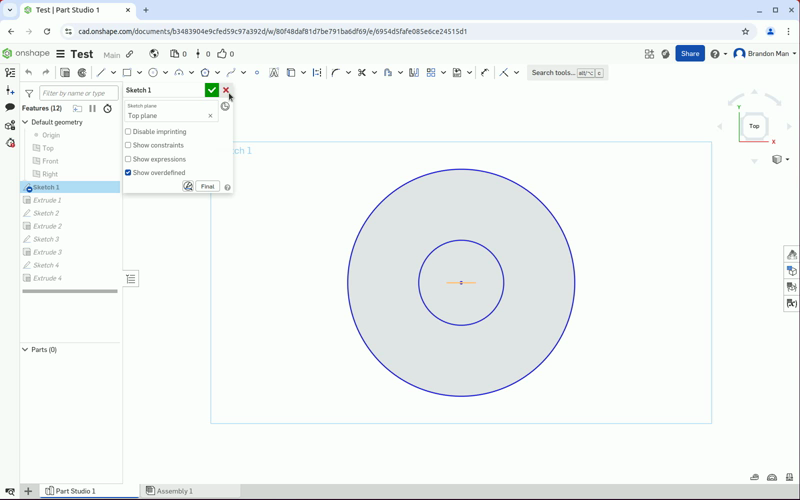
key(shift+s)
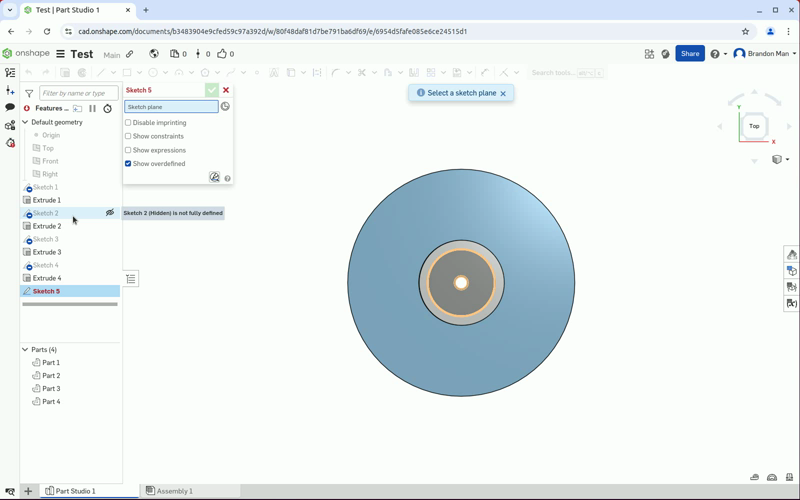
scroll(3)
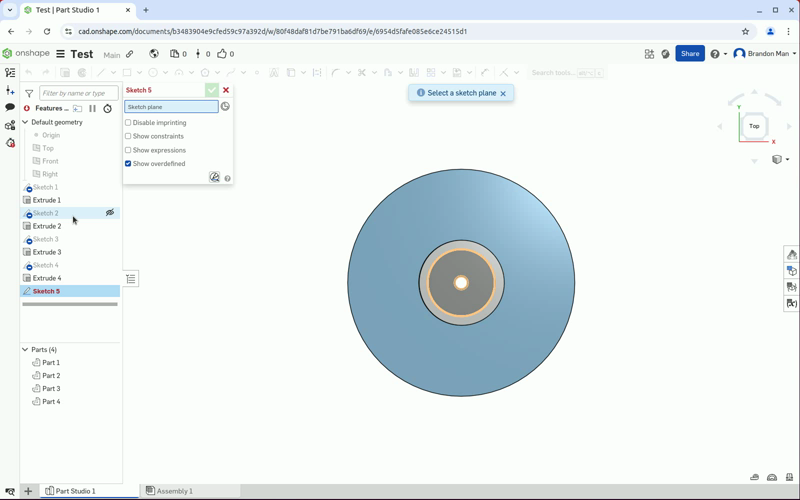
mouse_move(73, 150)
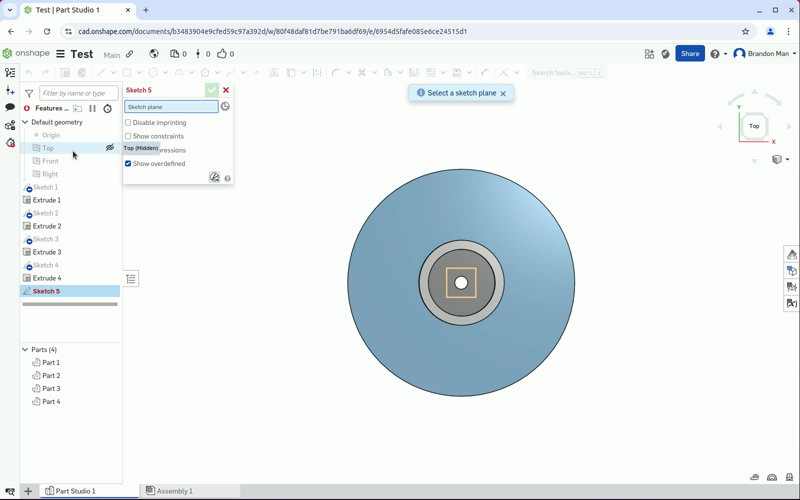
click(73, 150)
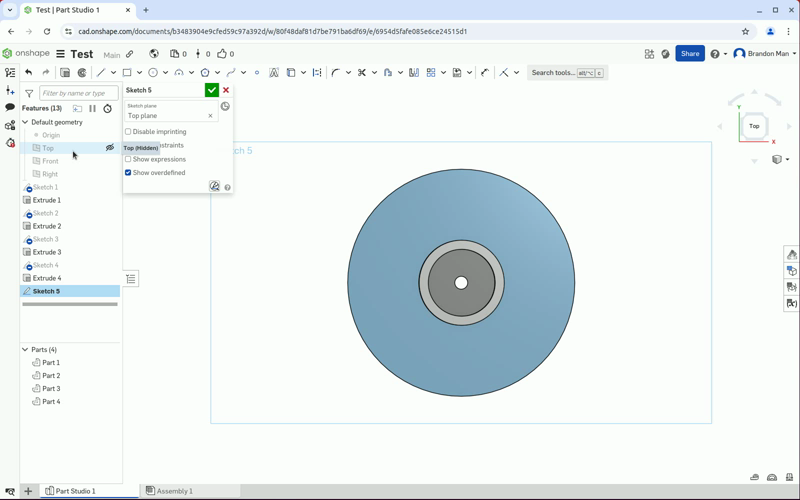
mouse_move(73, 352)
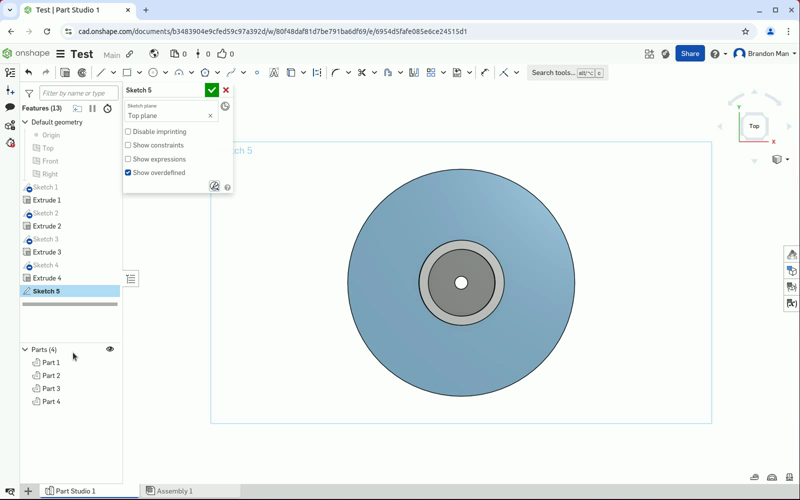
key(y)
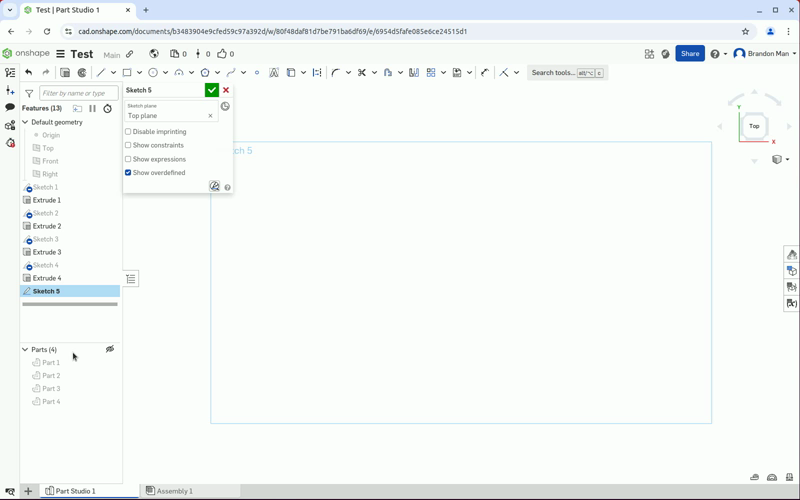
key(c)
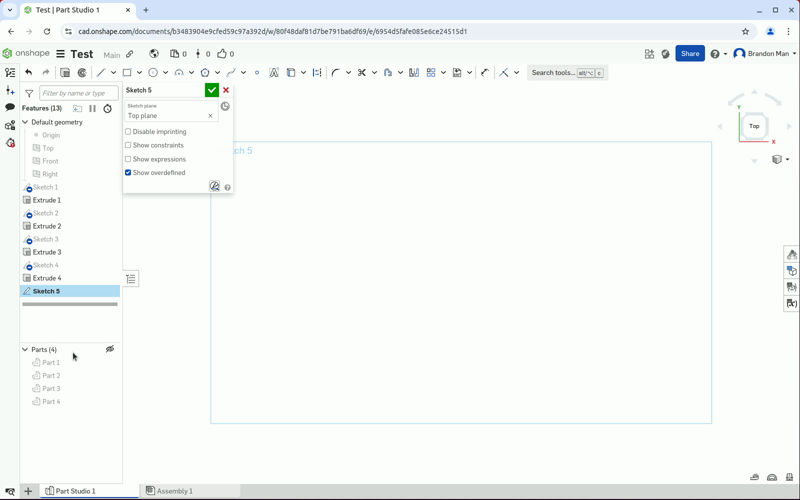
key_down(shift)
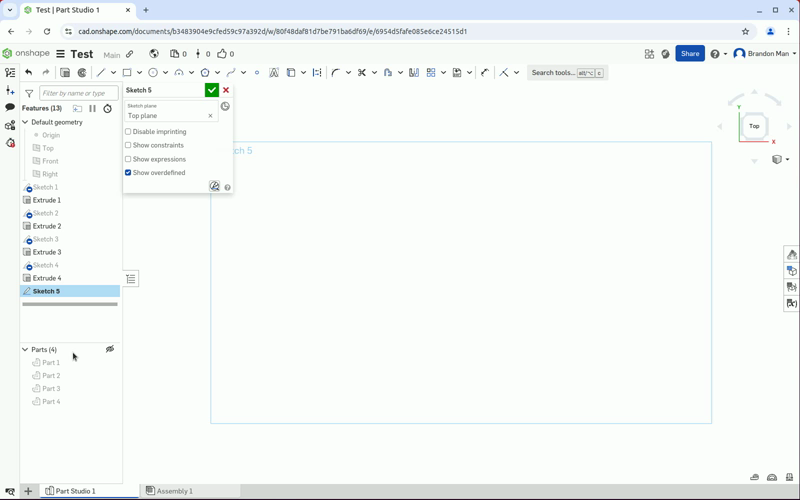
mouse_move(461, 282)
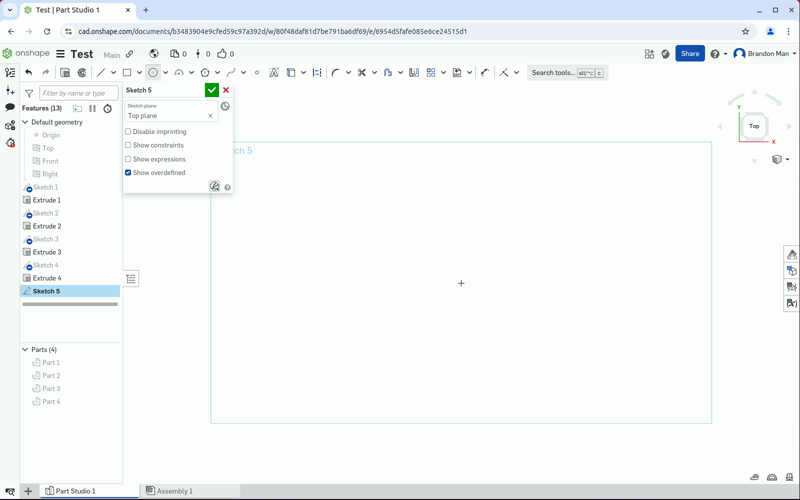
click(461, 282)
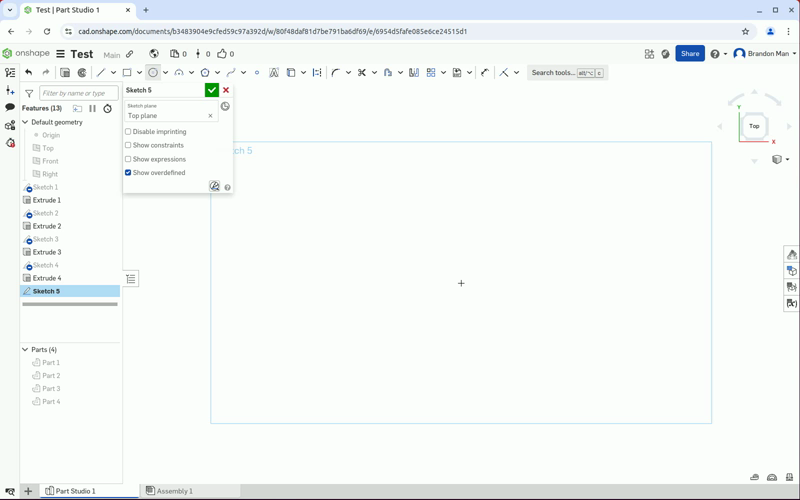
key_up(shift)
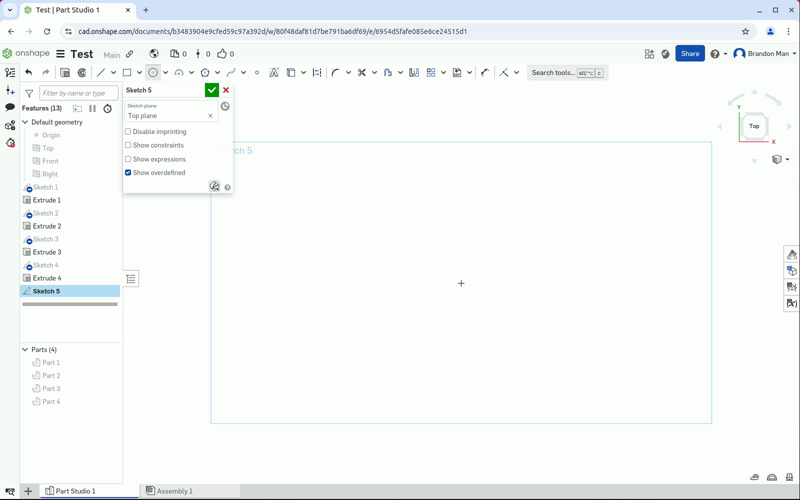
mouse_move(574, 282)
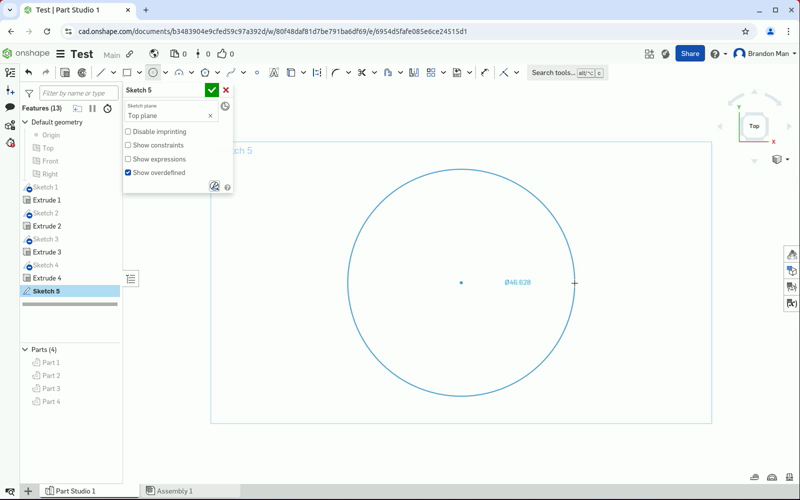
click(574, 282)
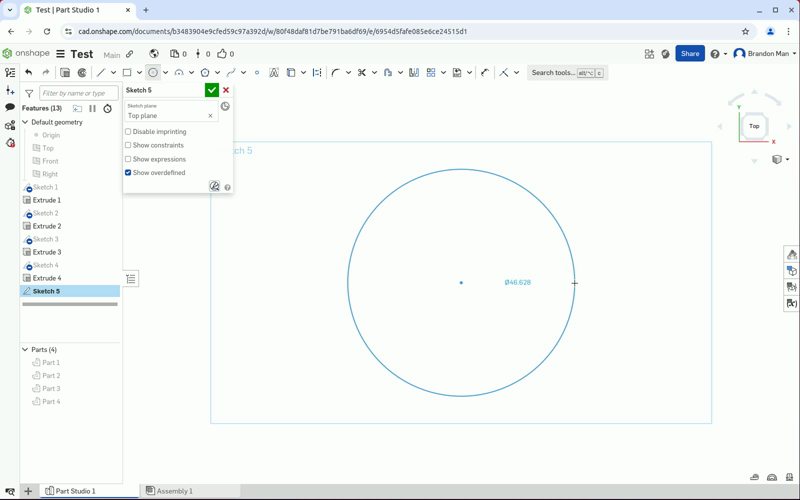
key(esc)
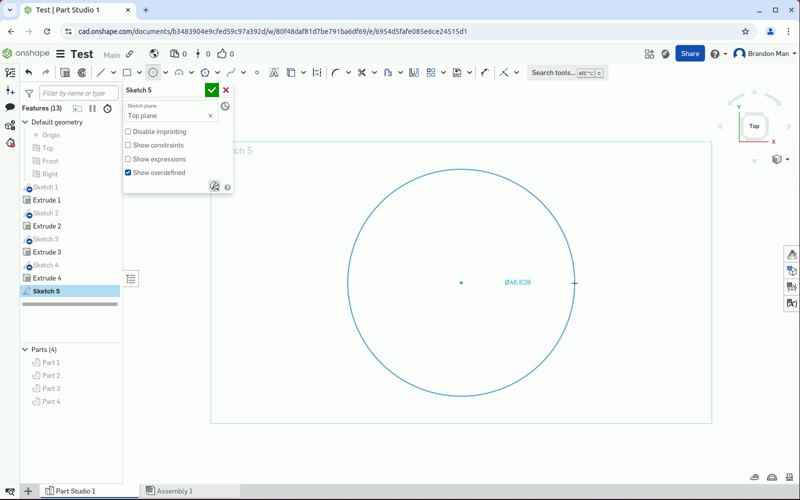
key(c)
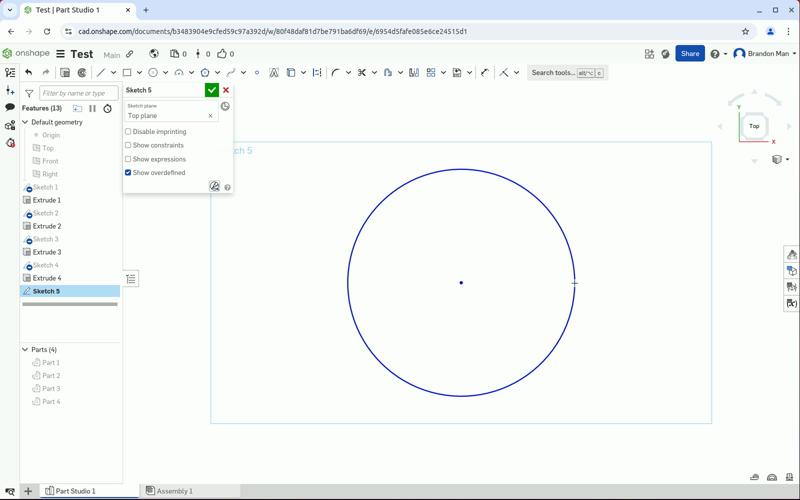
key_down(shift)
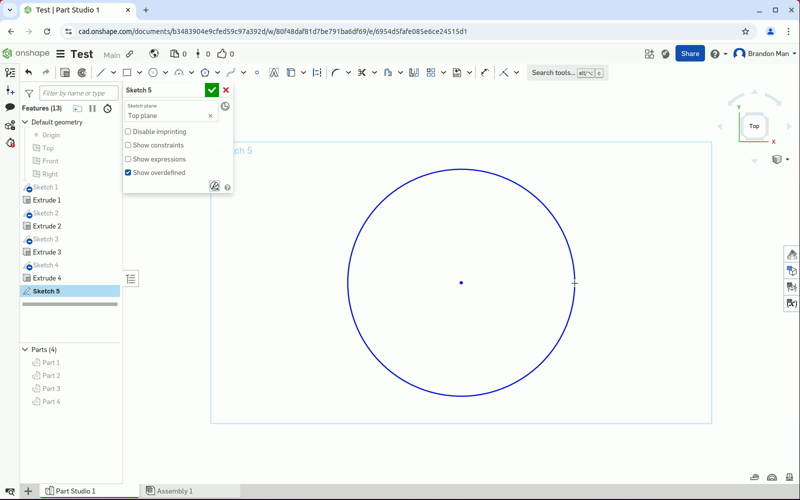
mouse_move(461, 282)
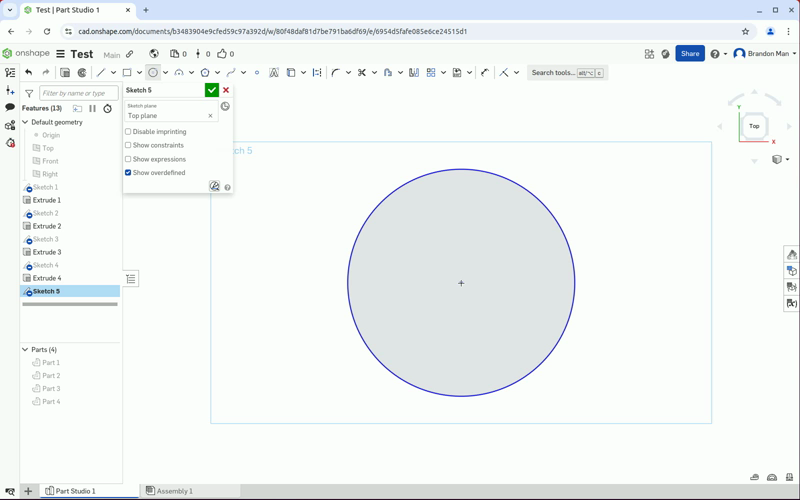
click(461, 282)
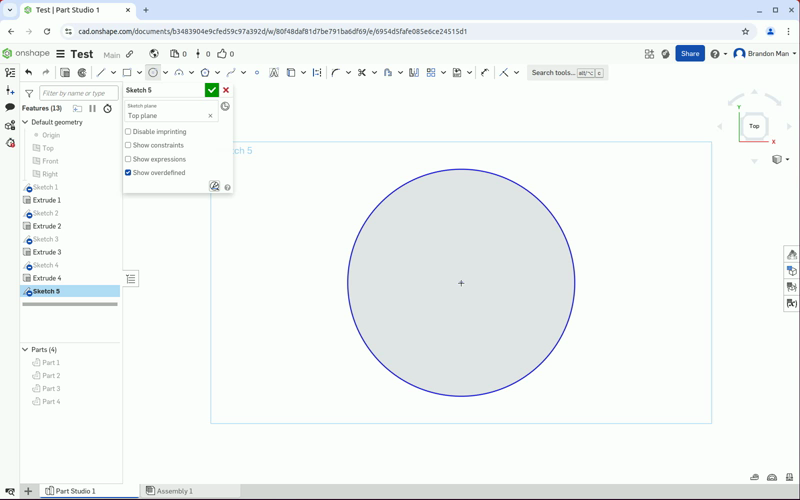
key_up(shift)
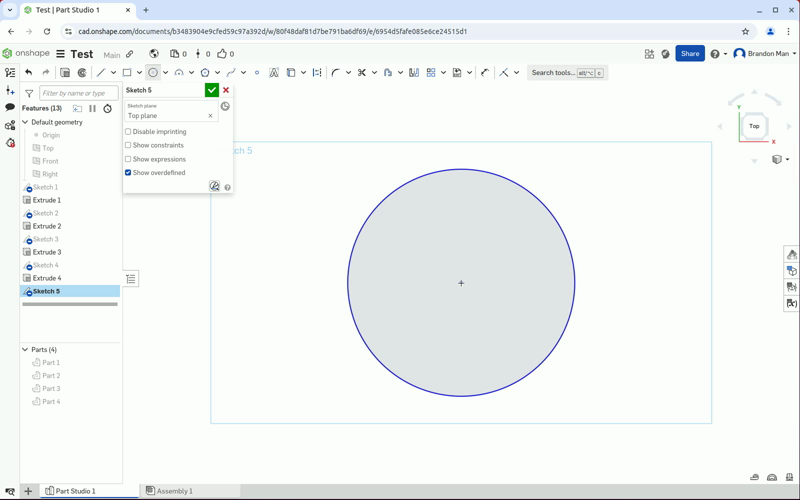
mouse_move(503, 282)
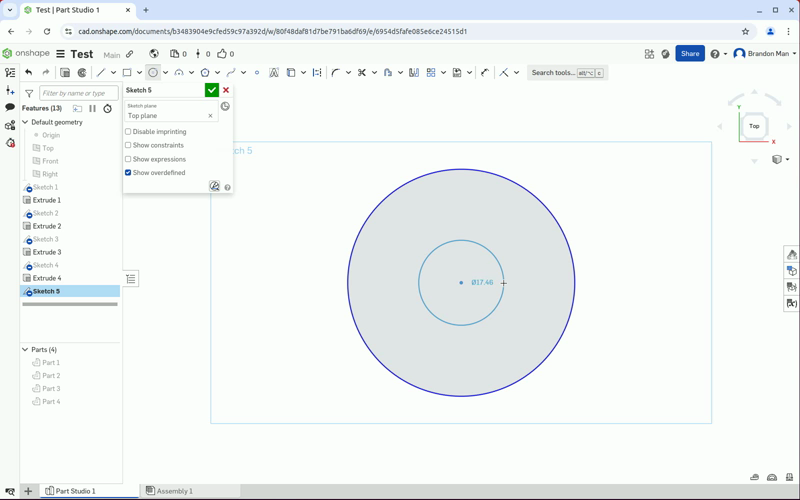
click(503, 282)
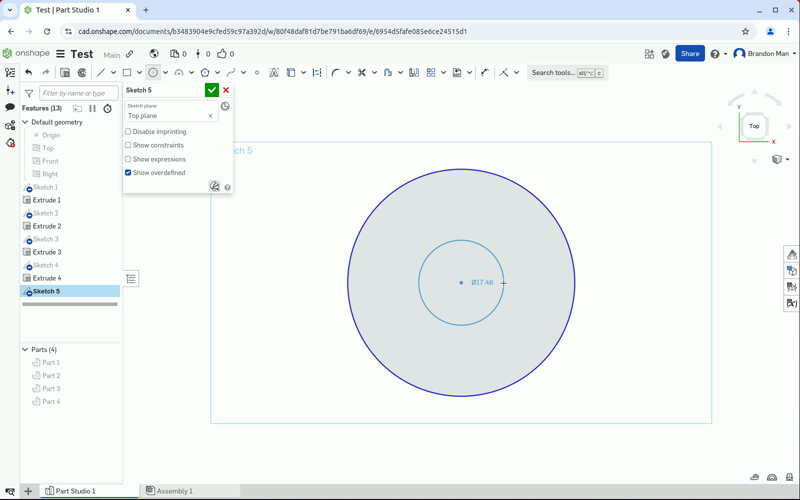
key(esc)
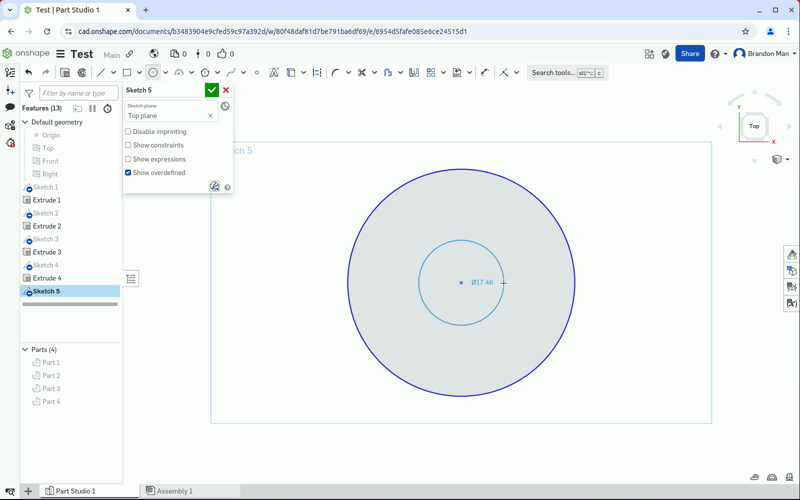
mouse_move(388, 254)
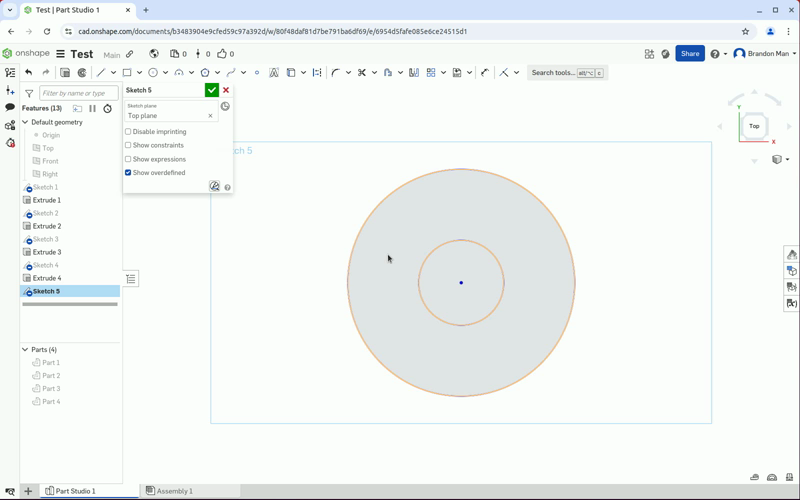
click(388, 254)
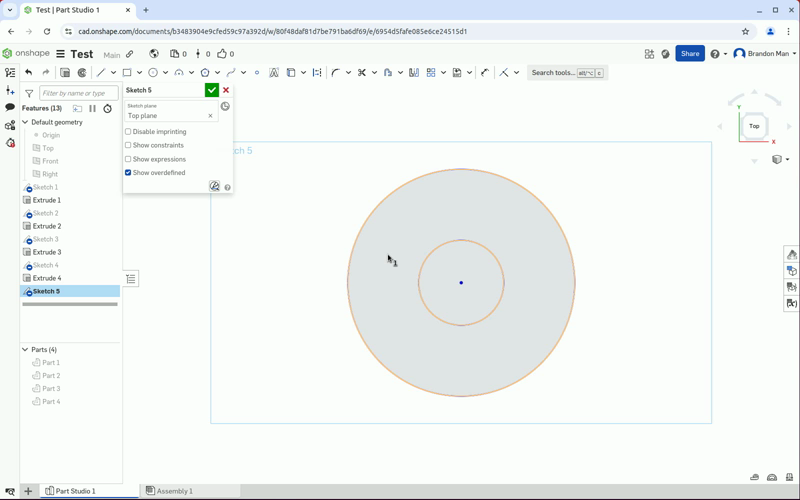
mouse_move(73, 352)
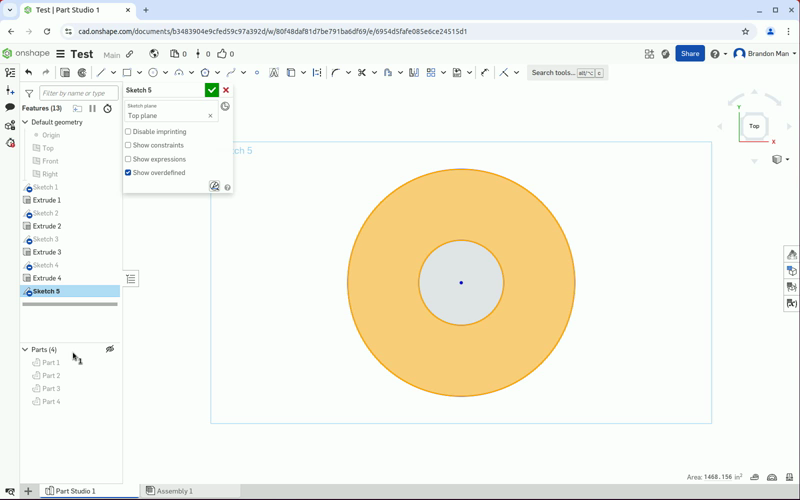
key(shift+y)
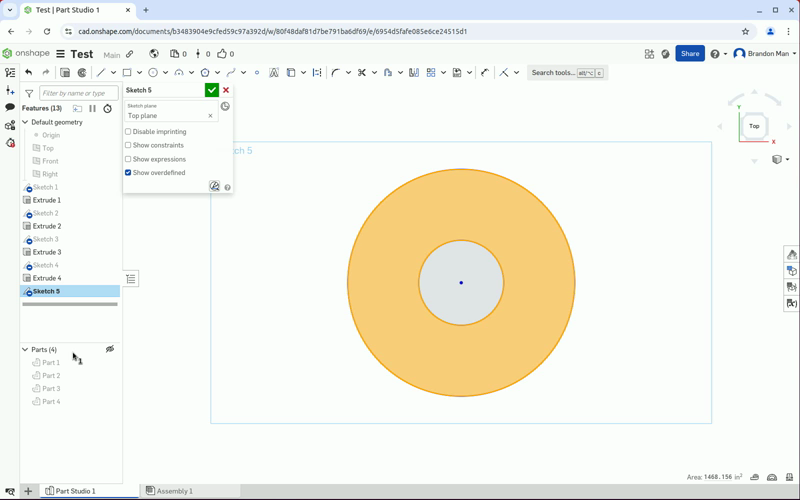
key(shift+e)
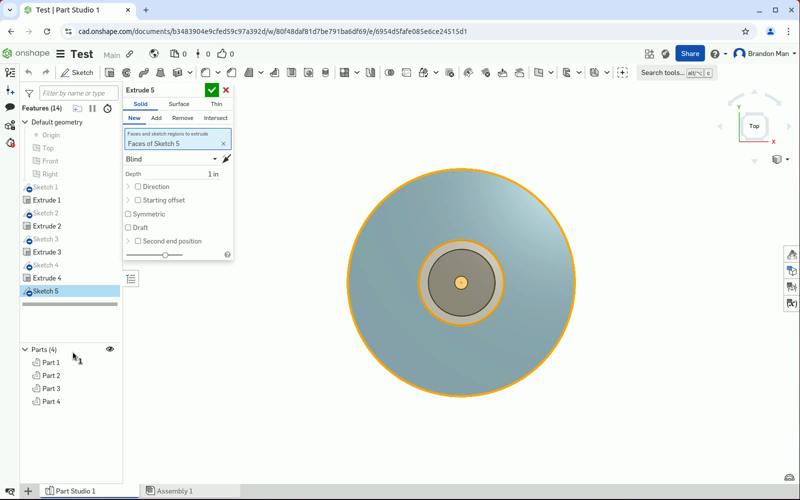
mouse_move(143, 106)
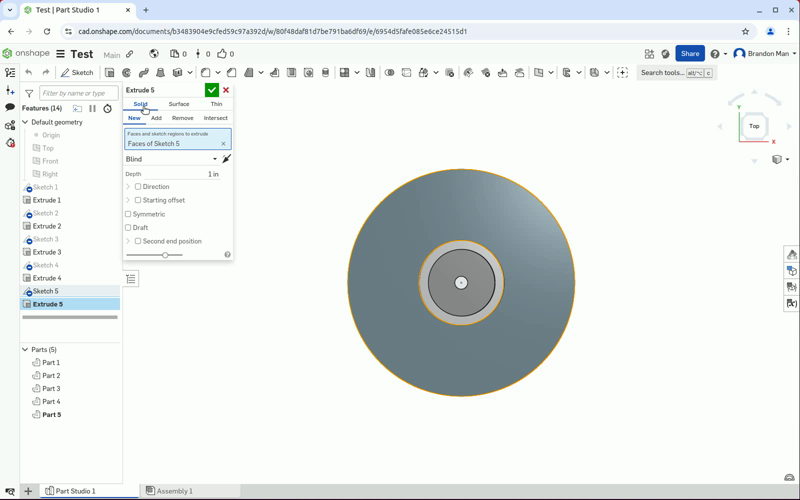
click(143, 106)
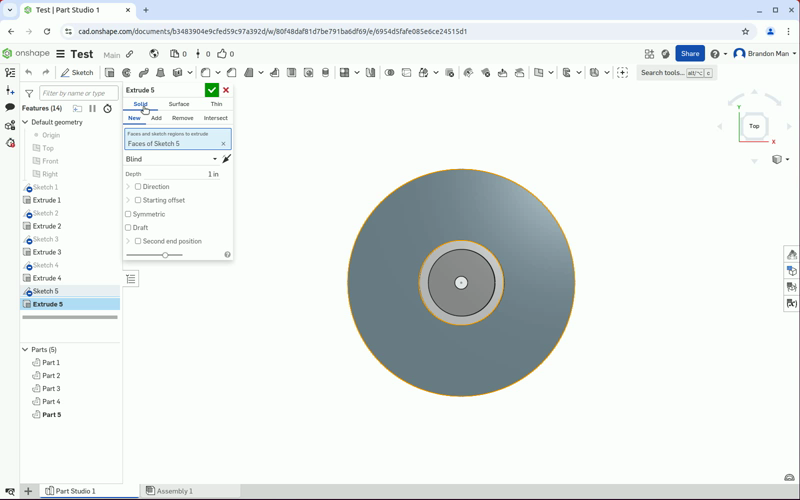
mouse_move(137, 120)
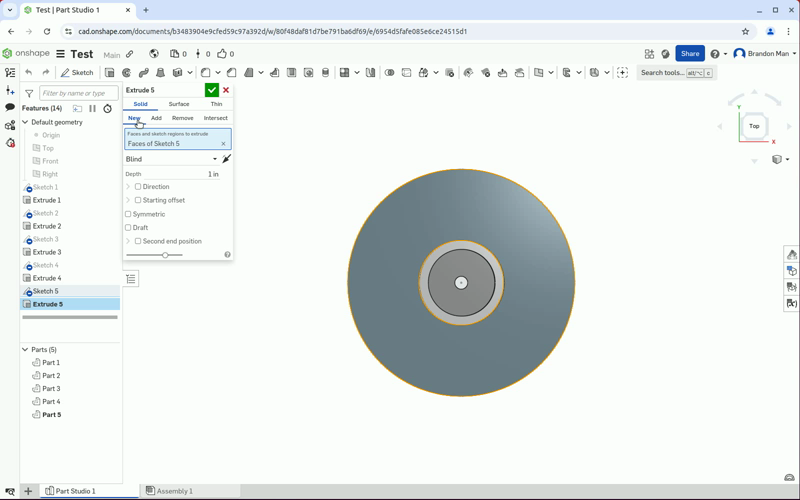
click(137, 120)
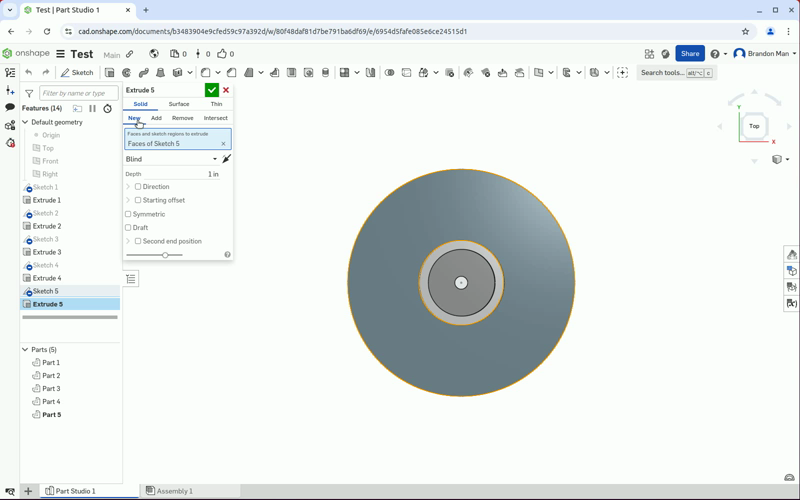
key(tab, 4)
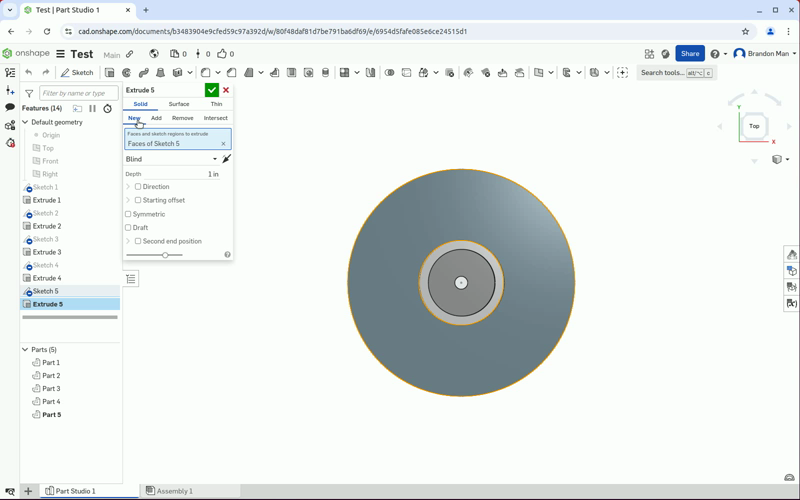
text(1.685)
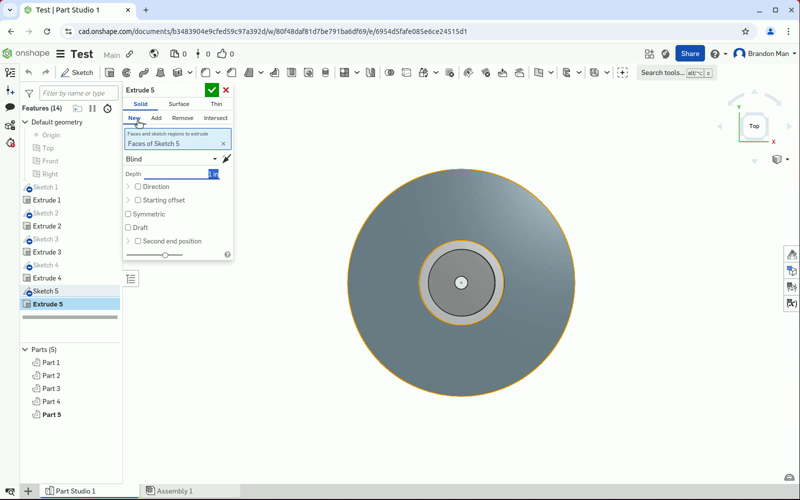
key(enter)
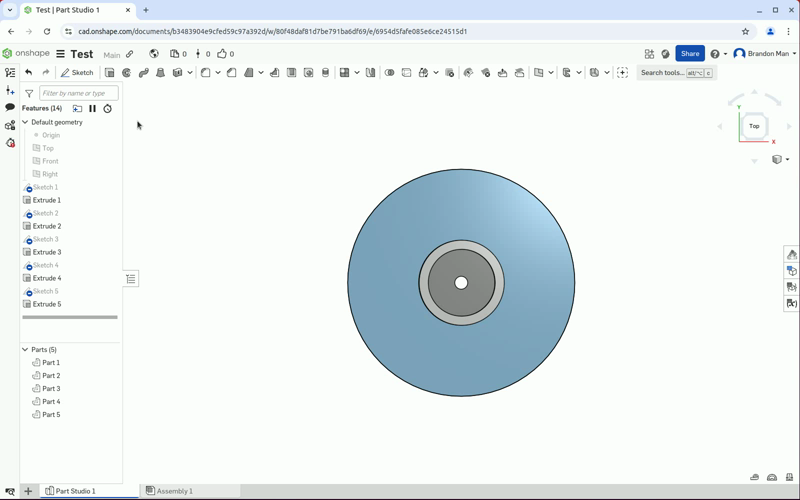
key(shift+h)
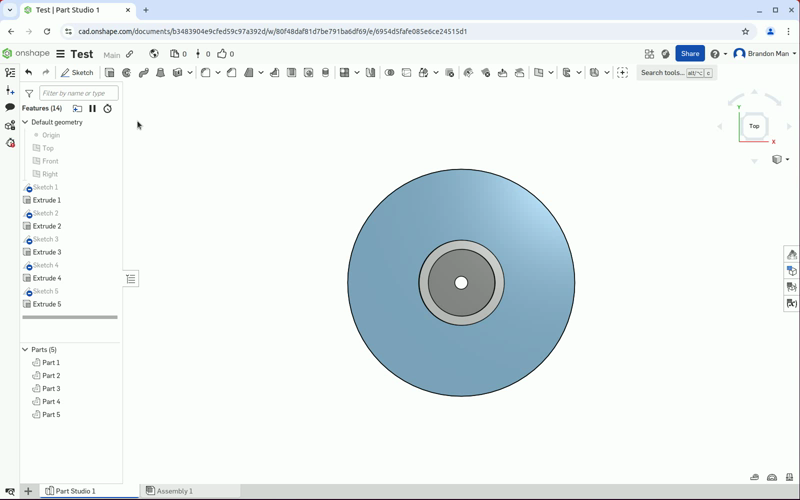
key(shift+h)
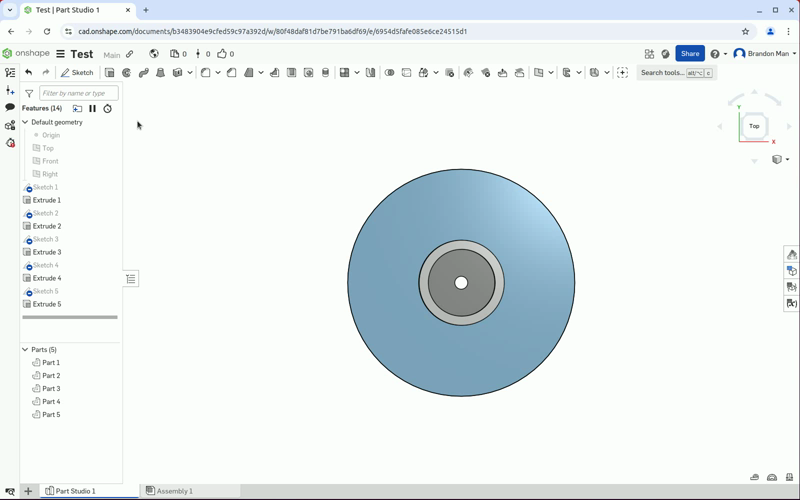
key(shift+7)
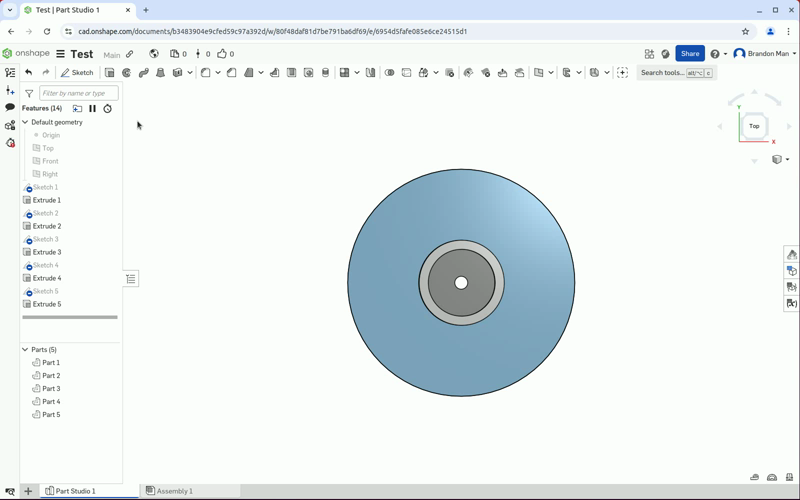
key(up, 3)
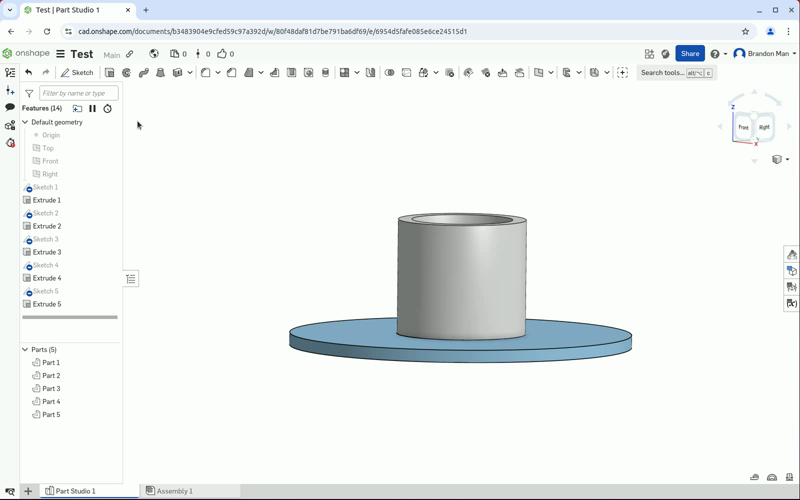
key(left, 3)
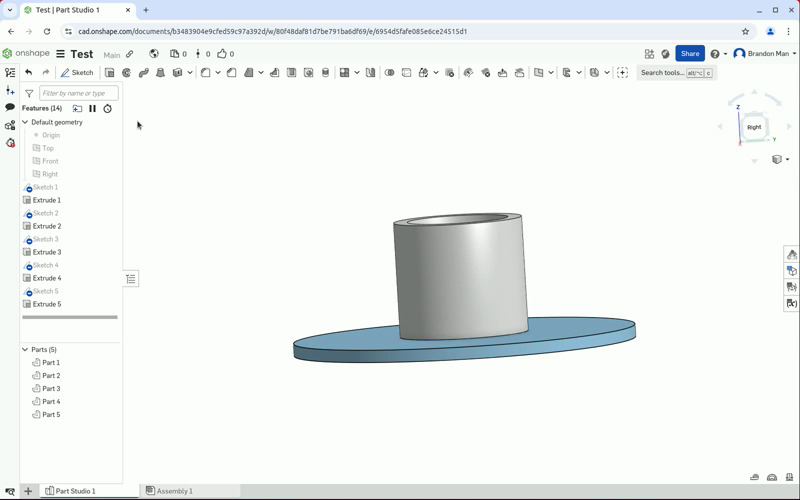
key(right, 3)
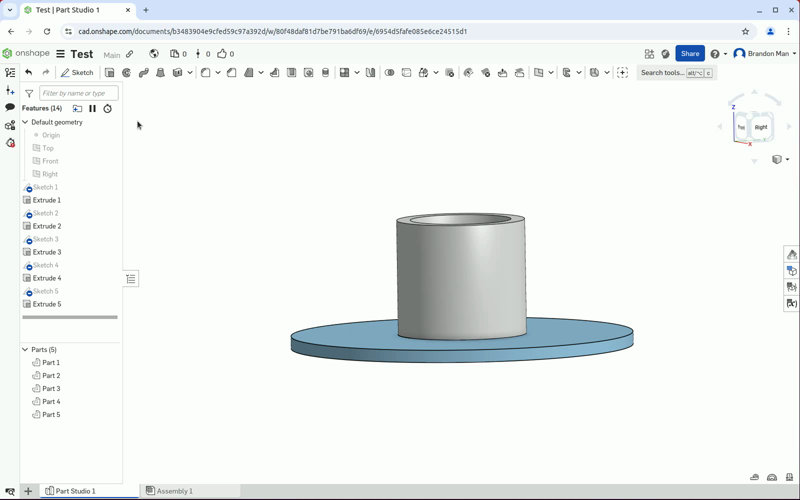
key(down, 3)
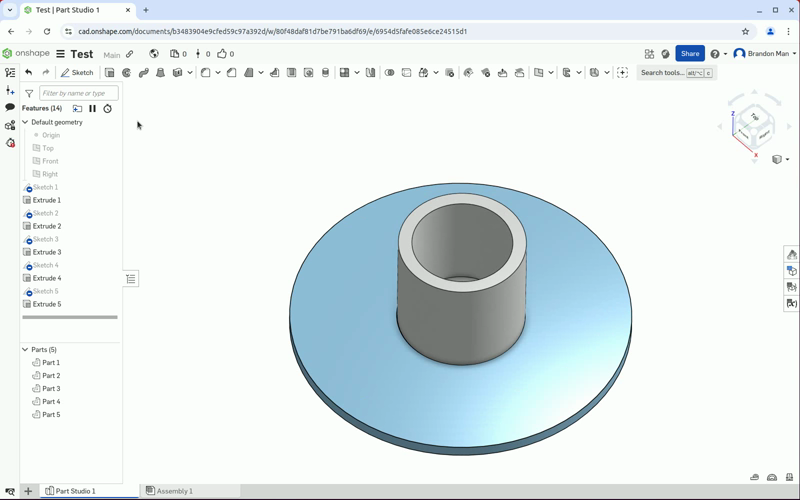
mouse_move(73, 189)
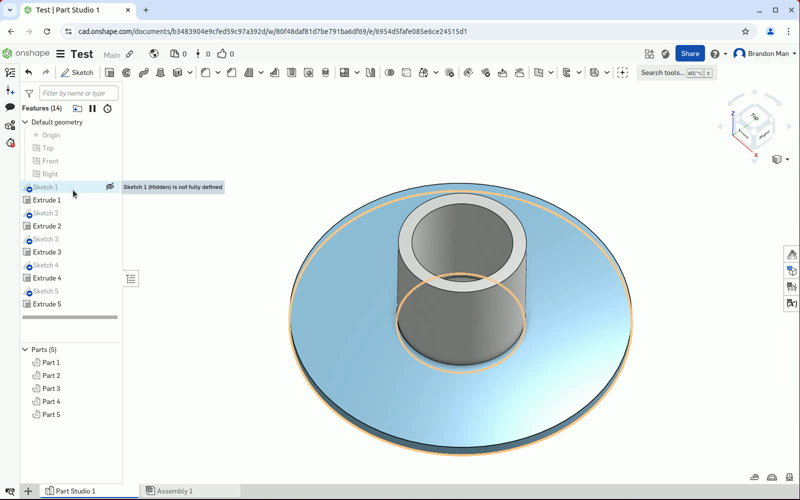
click(73, 189)